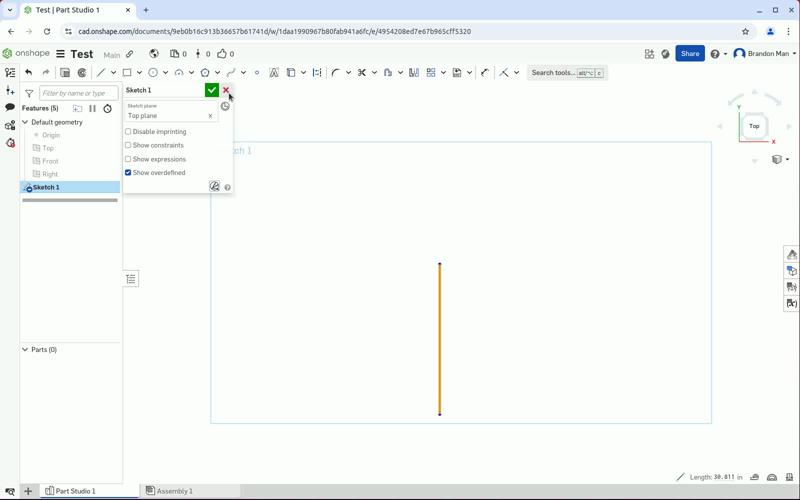
key(shift+h)
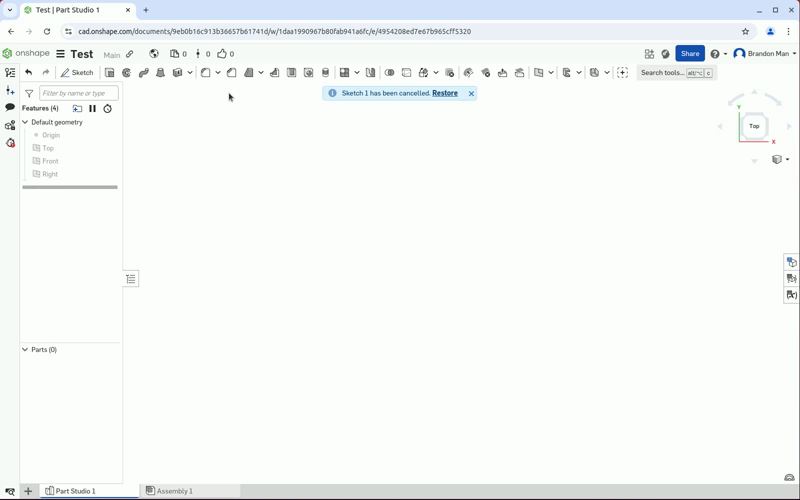
mouse_move(73, 352)
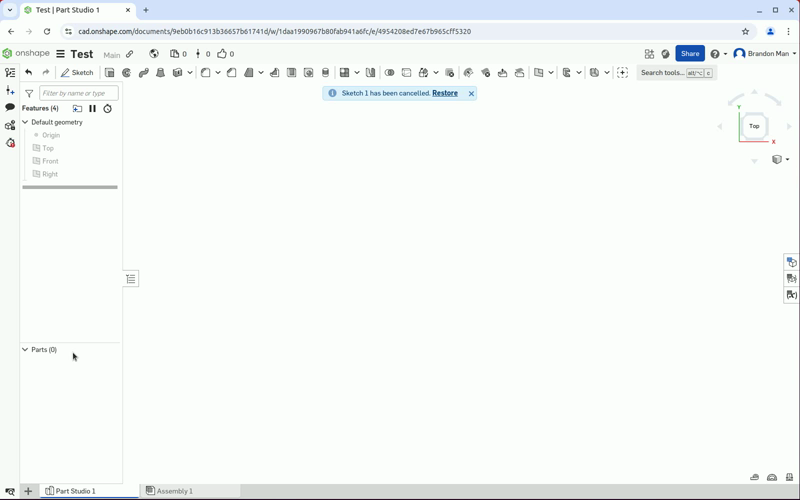
key(y)
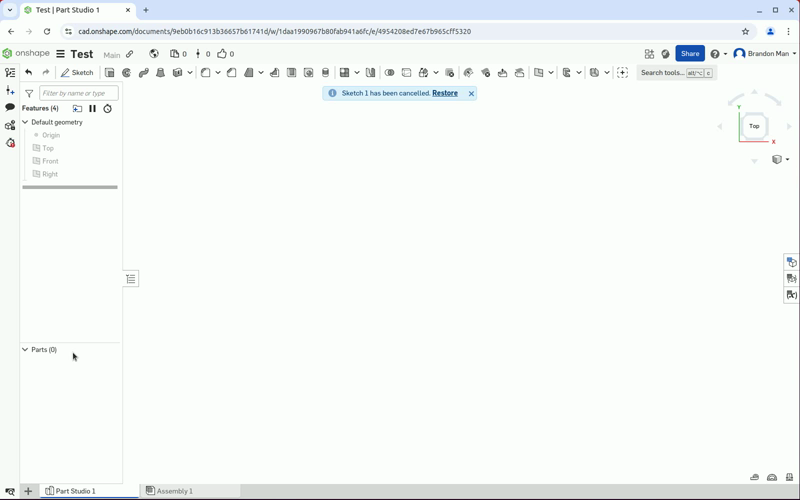
key(shift+p)
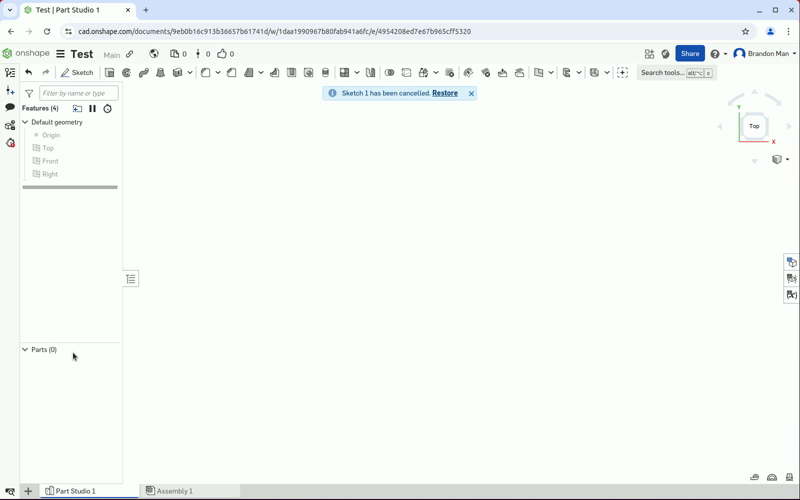
key(space)
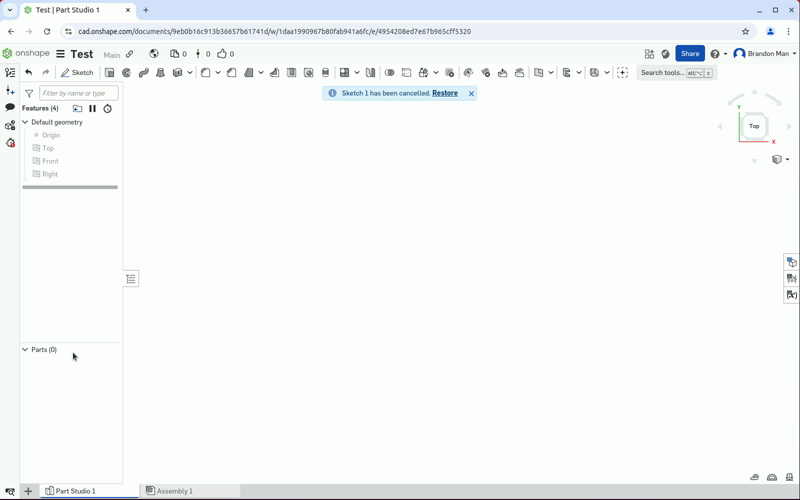
key_down(shift)
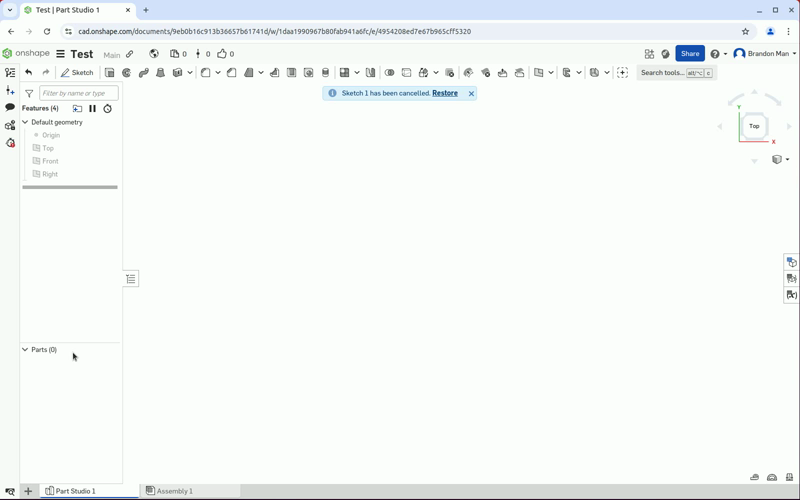
key(up)
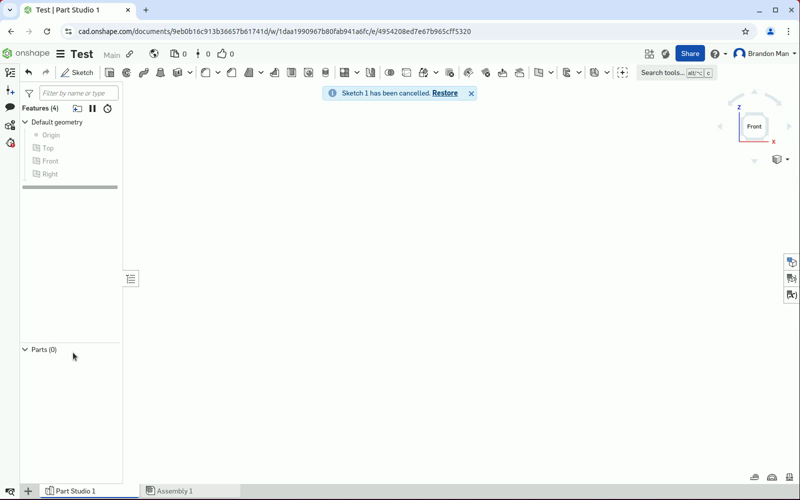
key_up(shift)
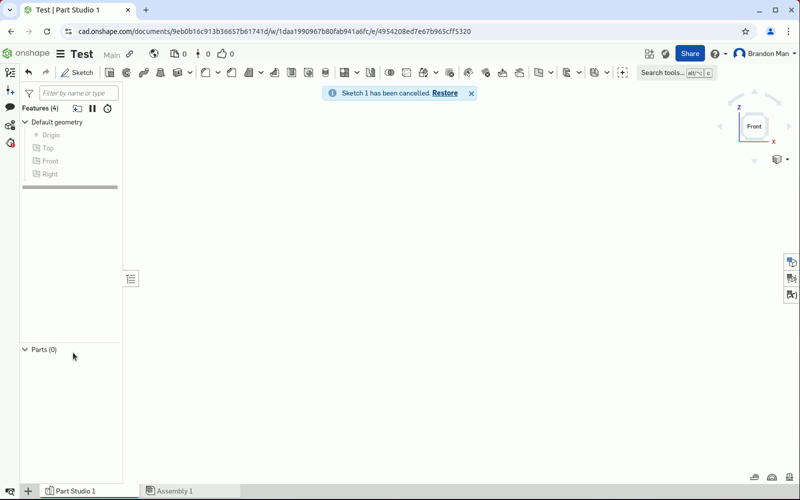
key(space)
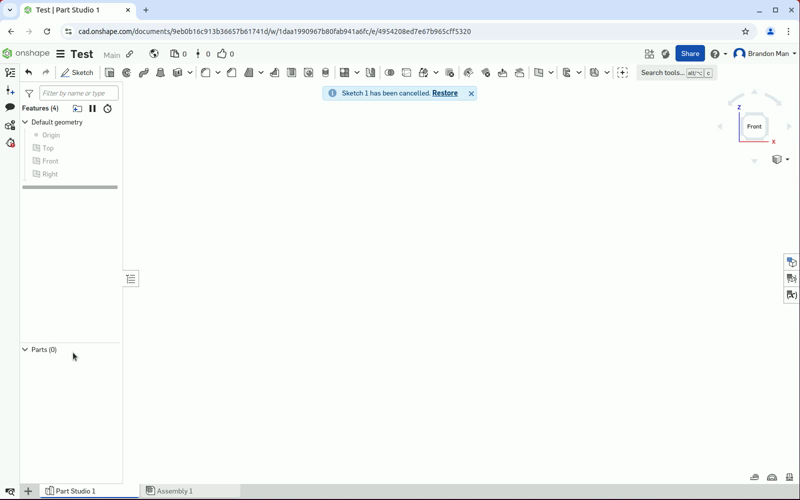
key_down(shift)
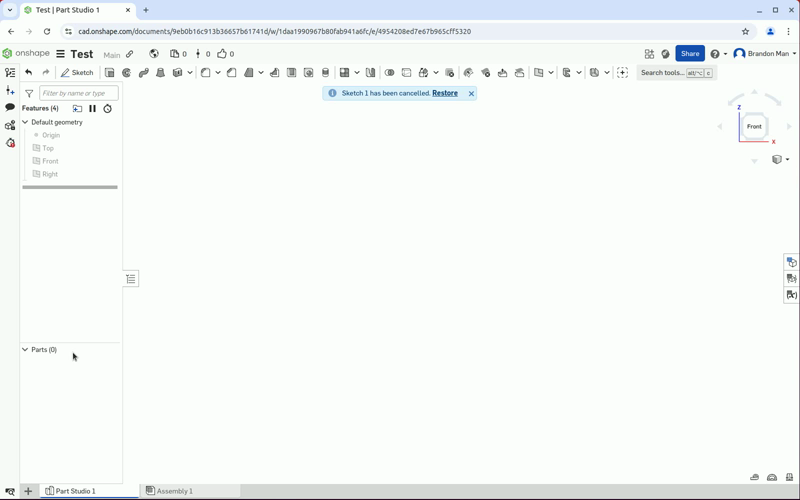
key(left)
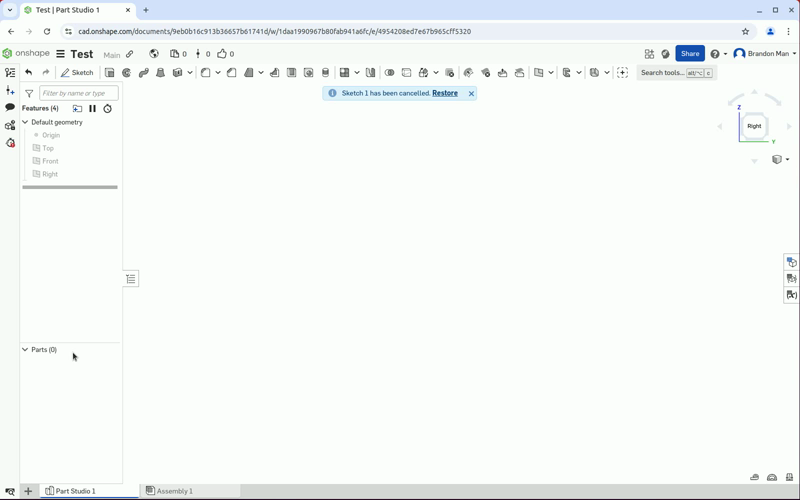
key_up(shift)
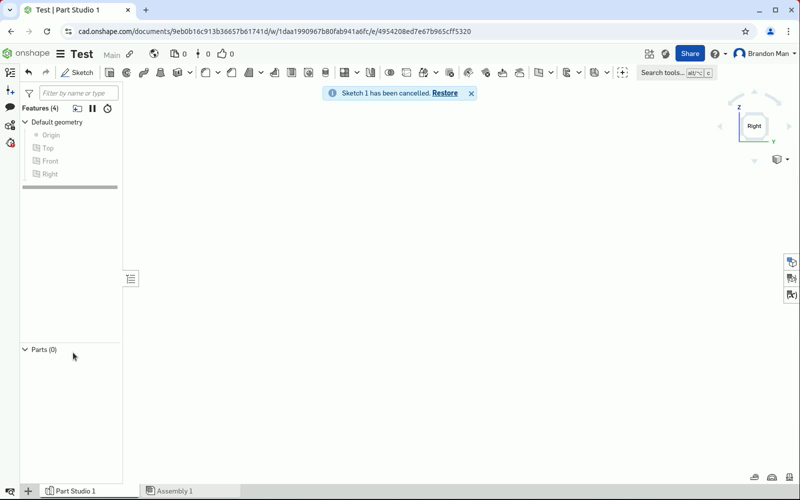
mouse_move(73, 352)
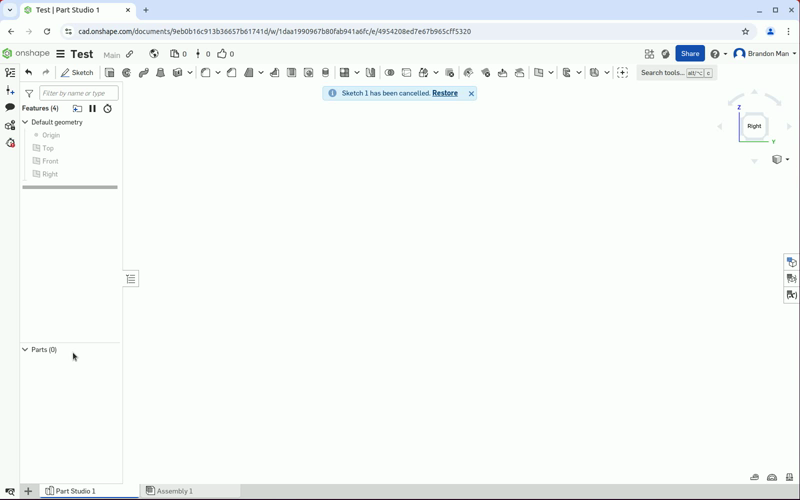
key(shift+y)
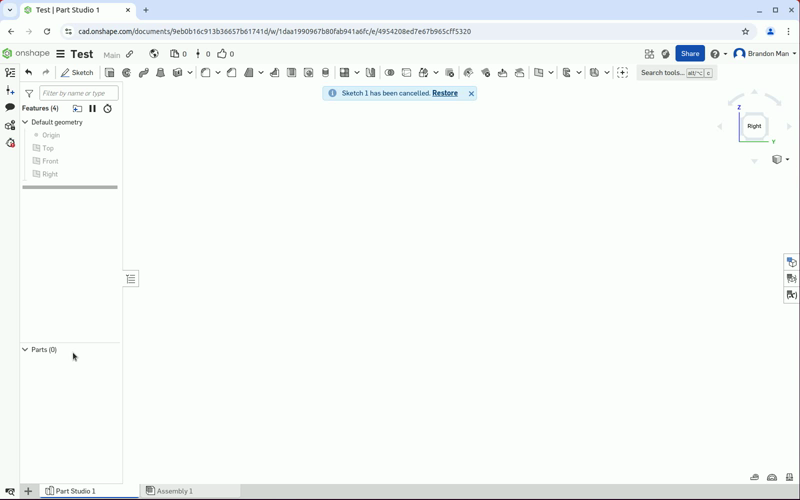
key(shift+s)
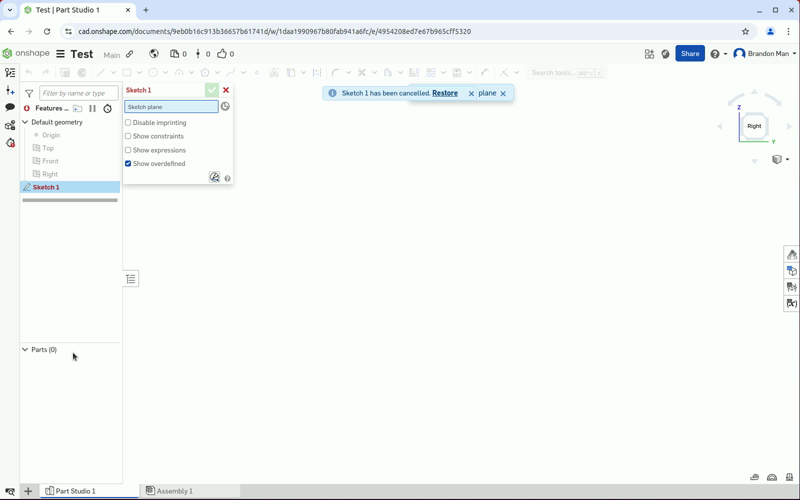
mouse_move(73, 176)
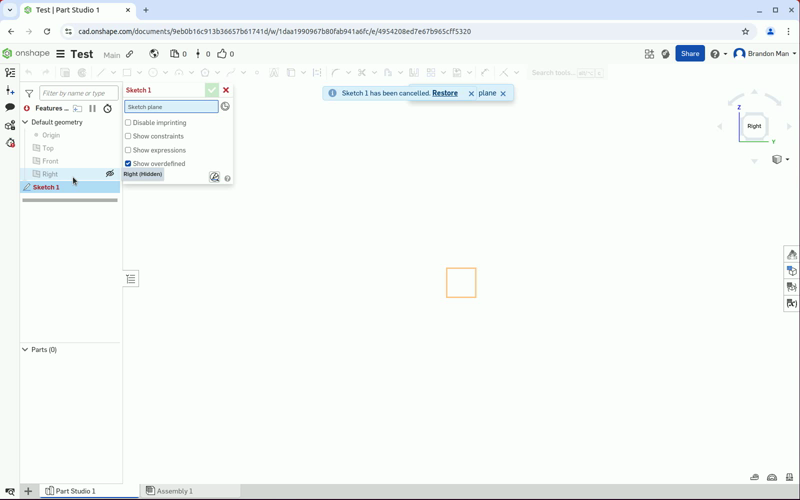
click(73, 176)
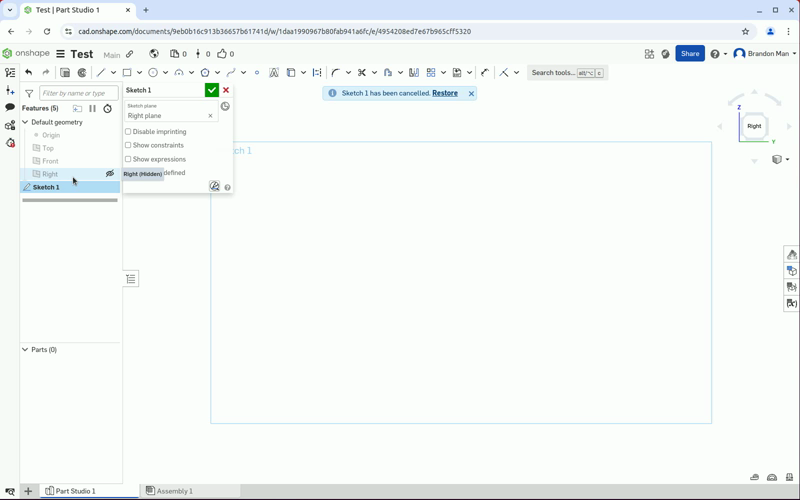
mouse_move(73, 352)
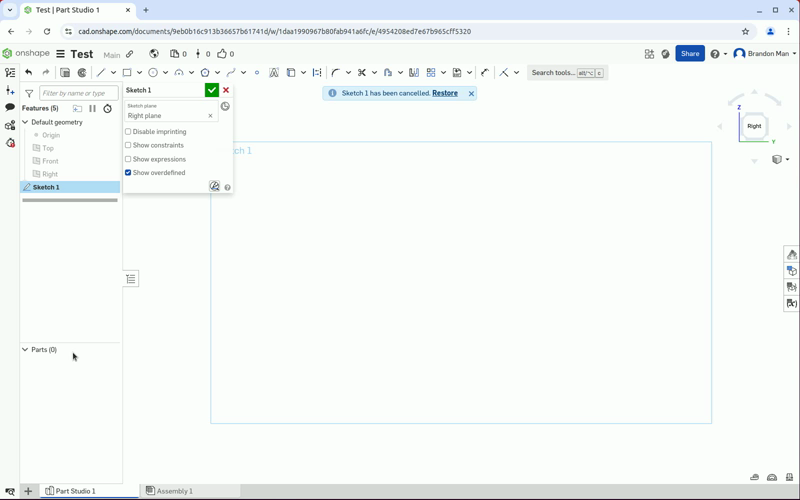
key(y)
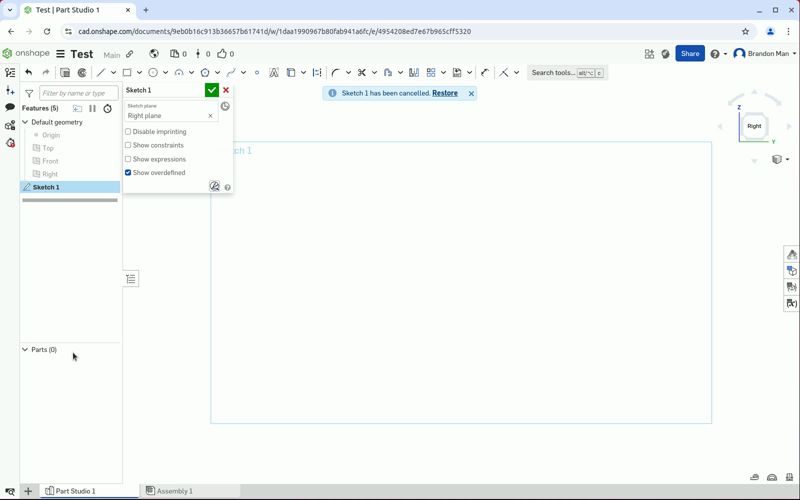
key(l)
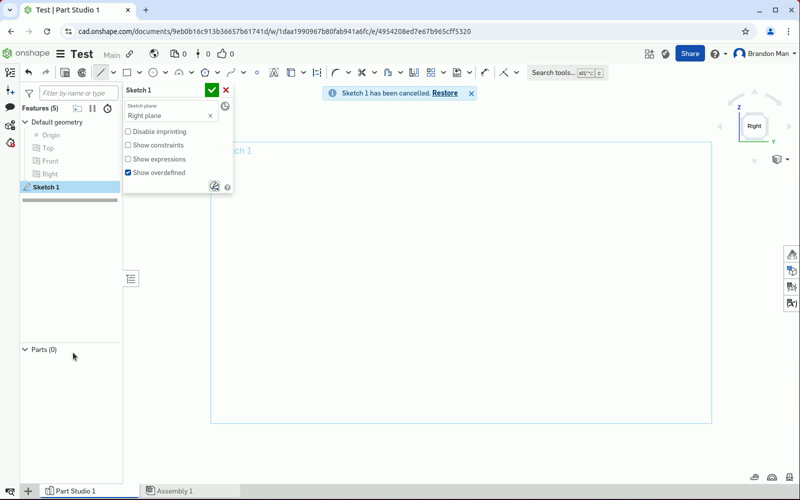
key_down(shift)
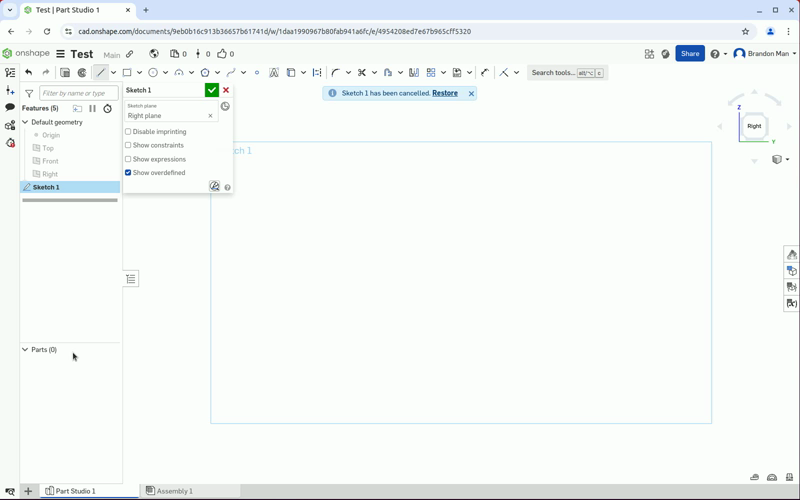
mouse_move(460, 282)
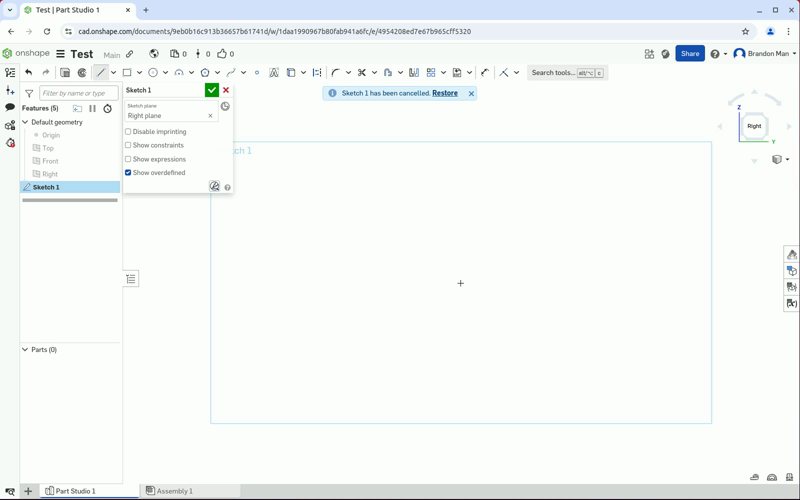
click(460, 282)
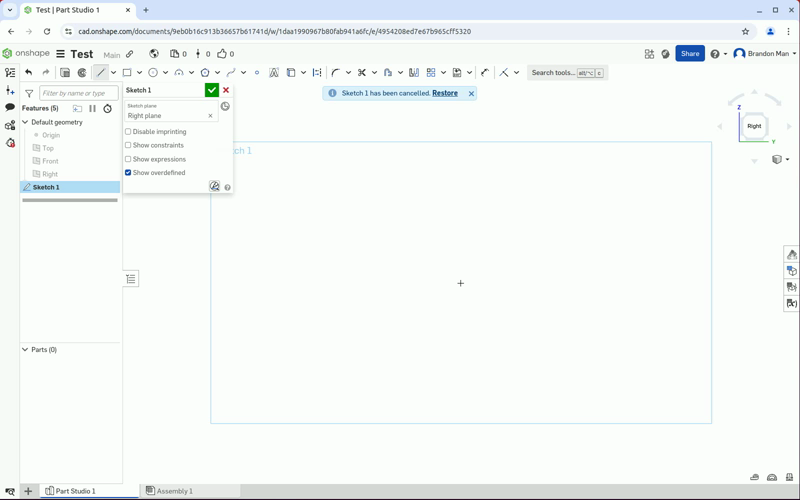
key_up(shift)
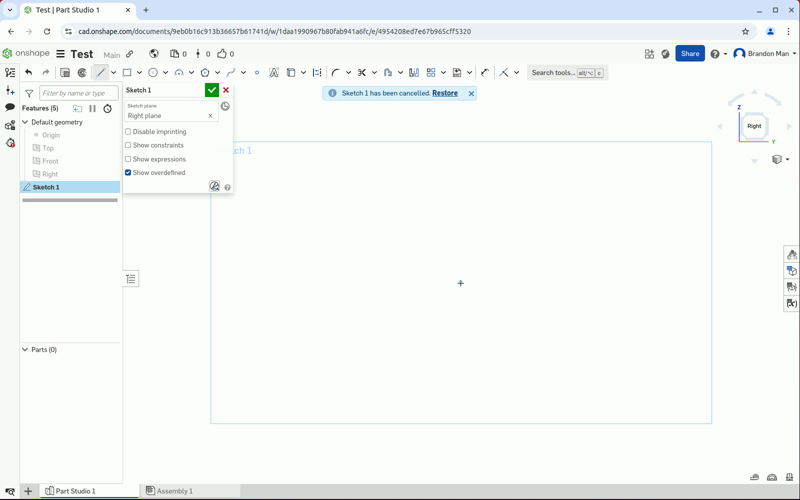
key_down(shift)
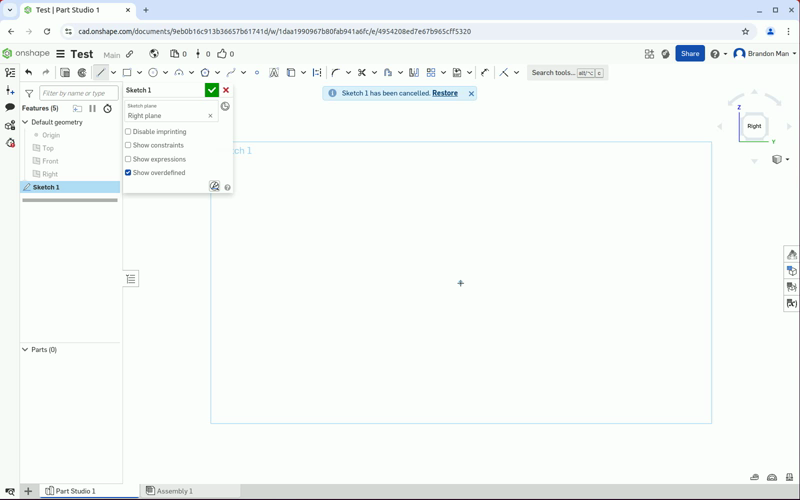
mouse_move(490, 282)
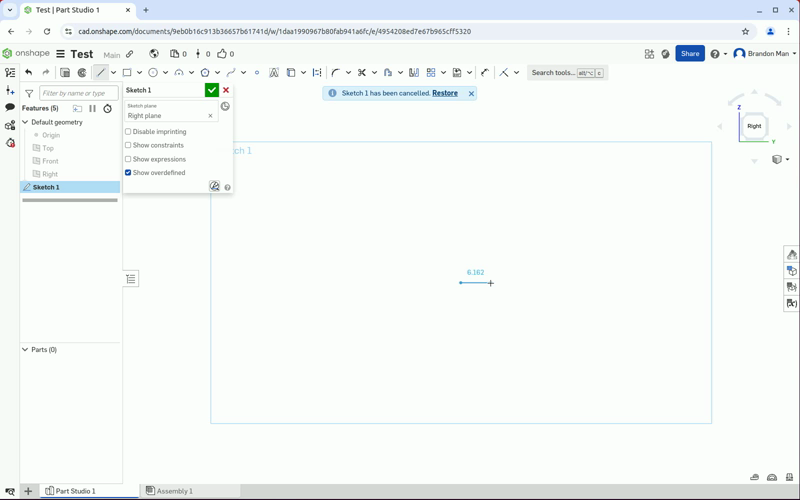
mouse_move(466, 282)
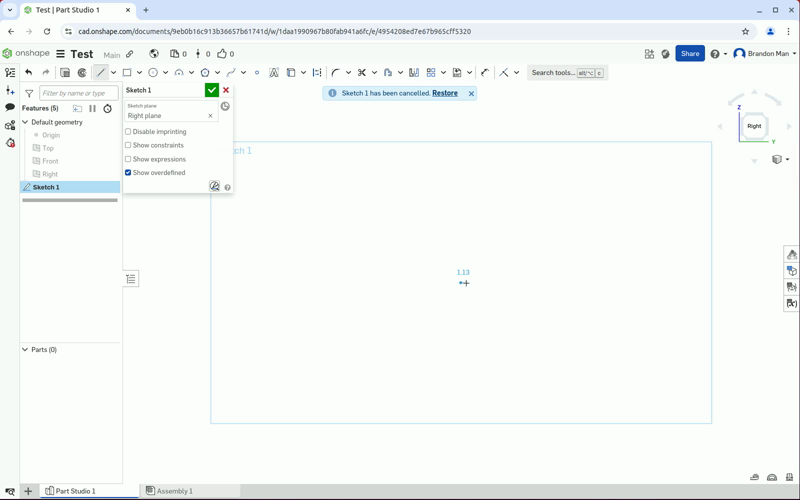
scroll(6)
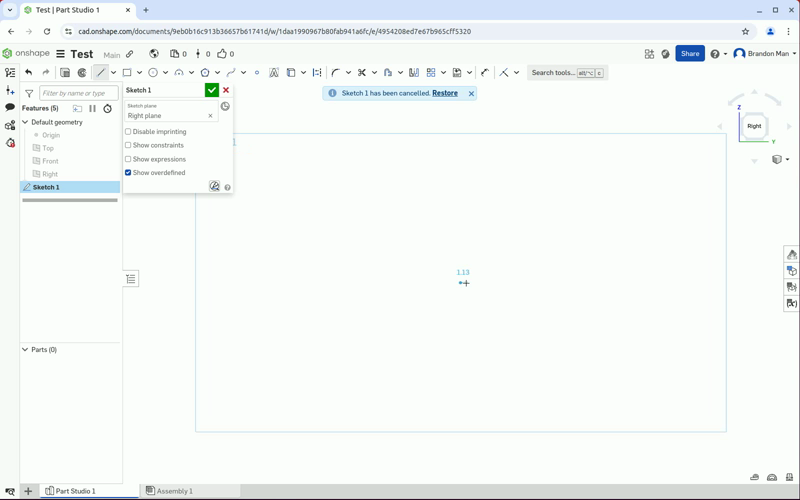
scroll(6)
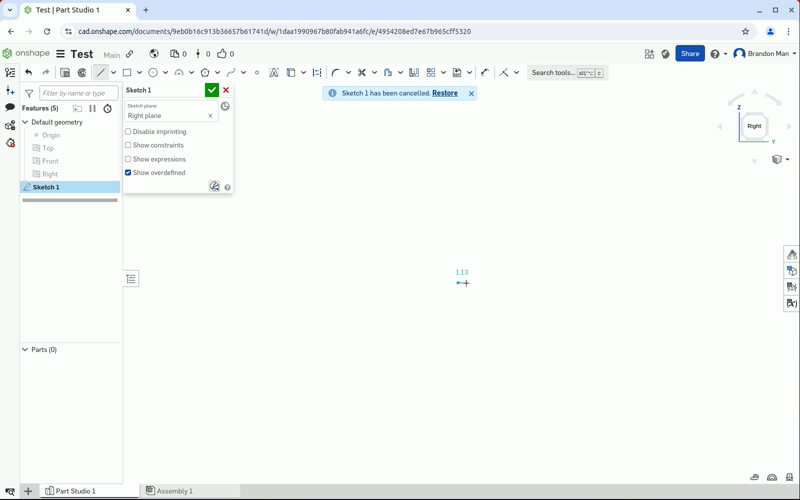
scroll(6)
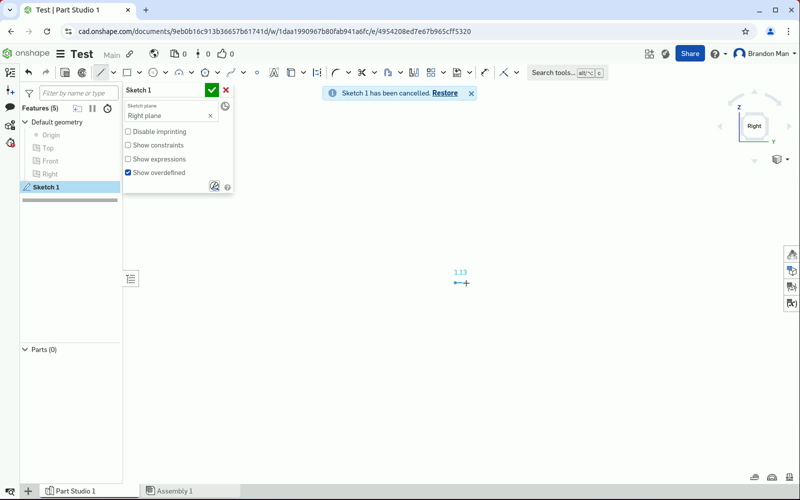
scroll(6)
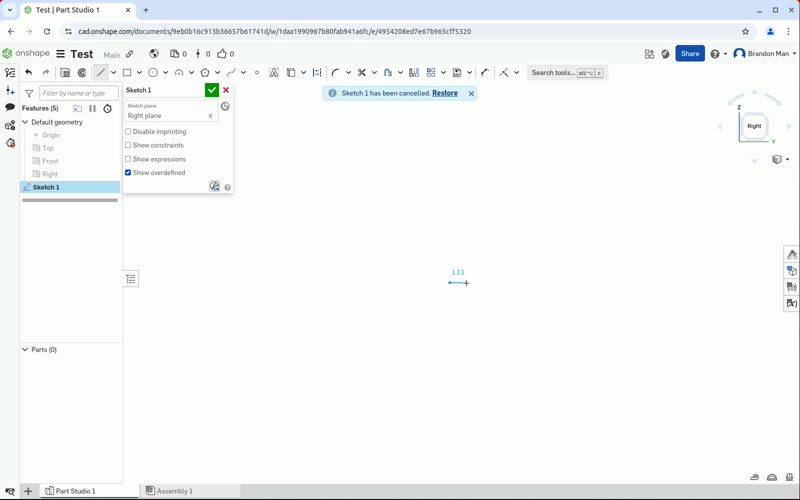
scroll(6)
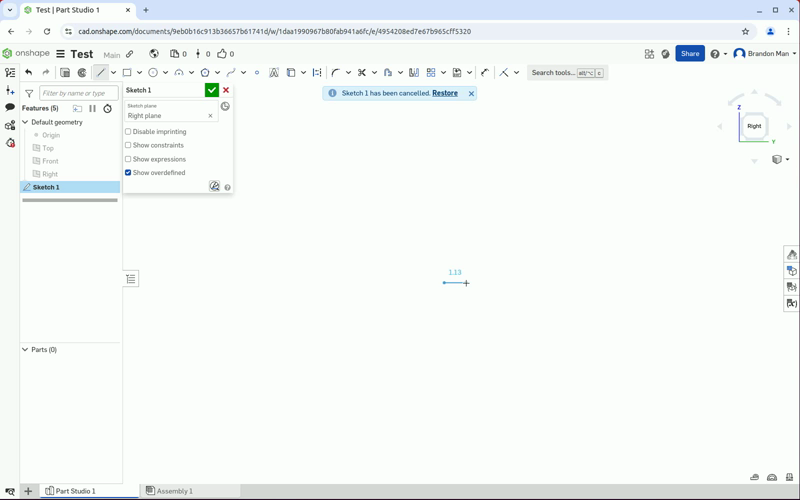
scroll(6)
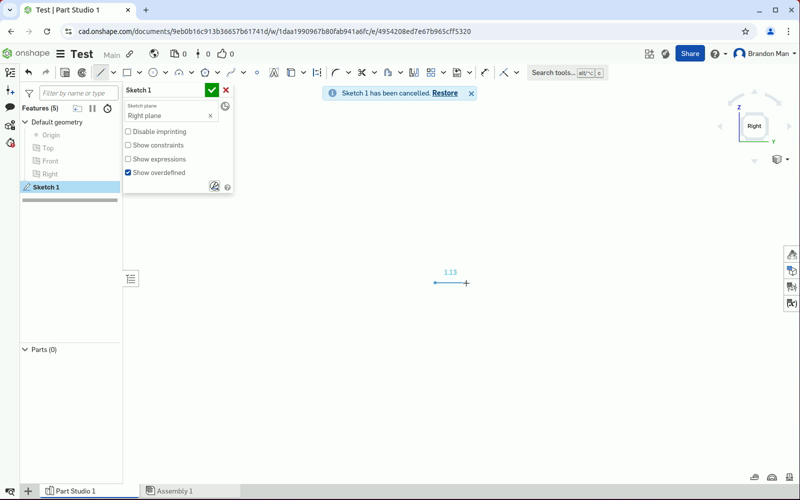
scroll(6)
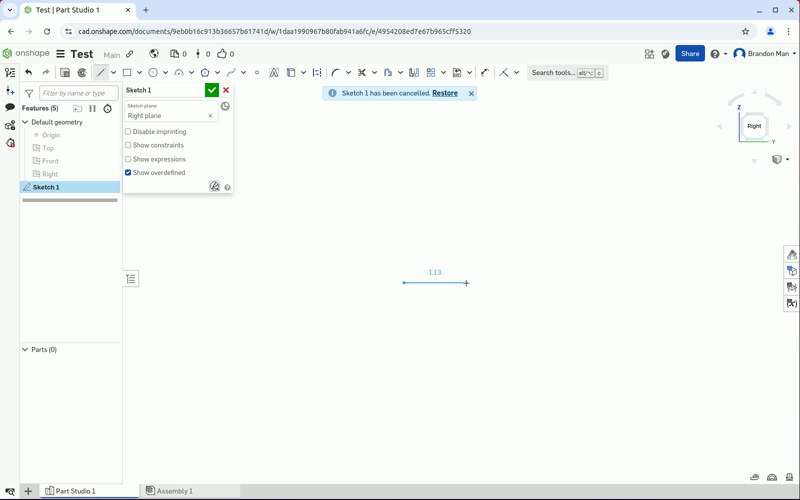
click(466, 282)
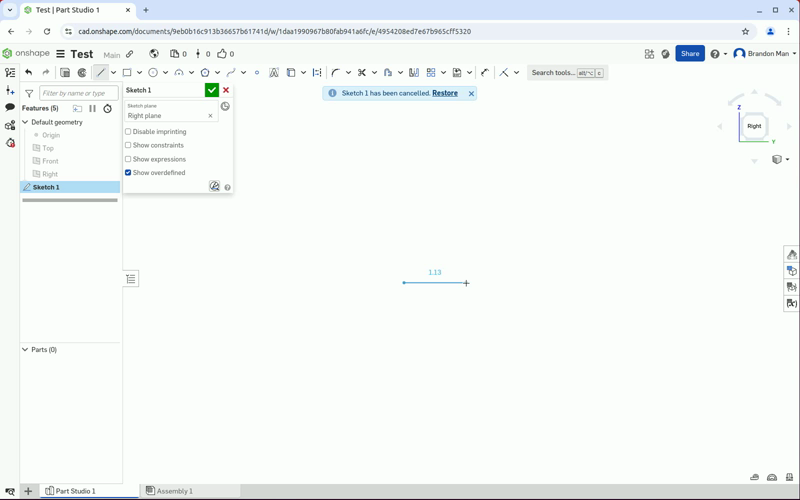
scroll(-6)
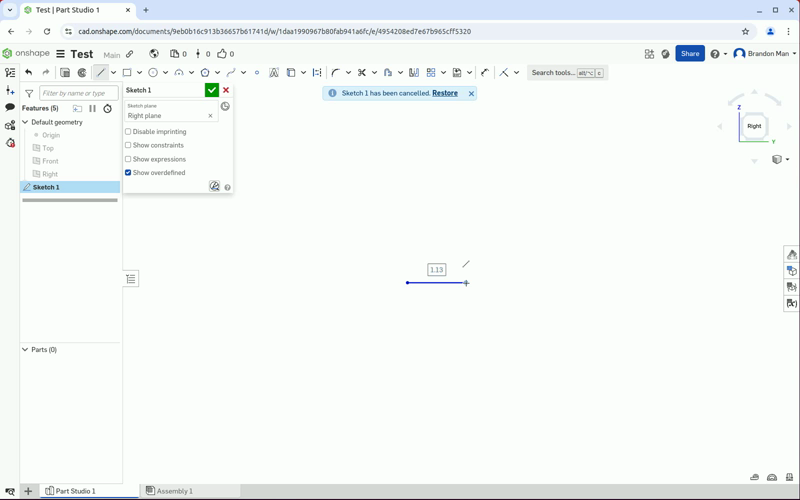
scroll(-6)
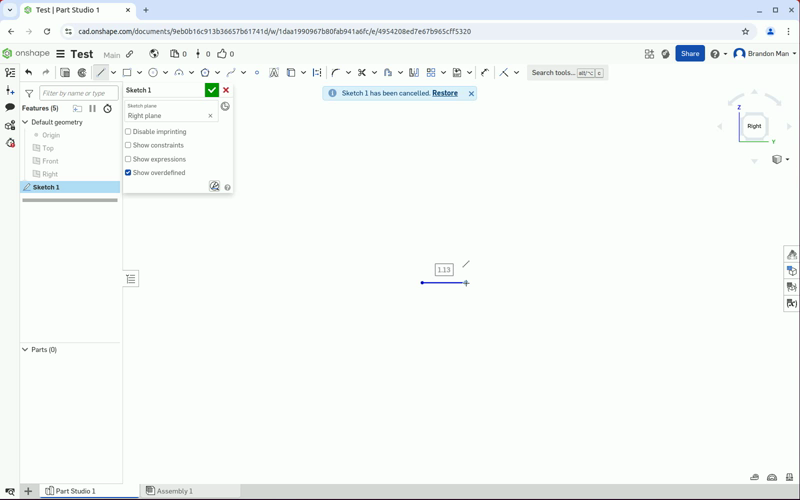
scroll(-6)
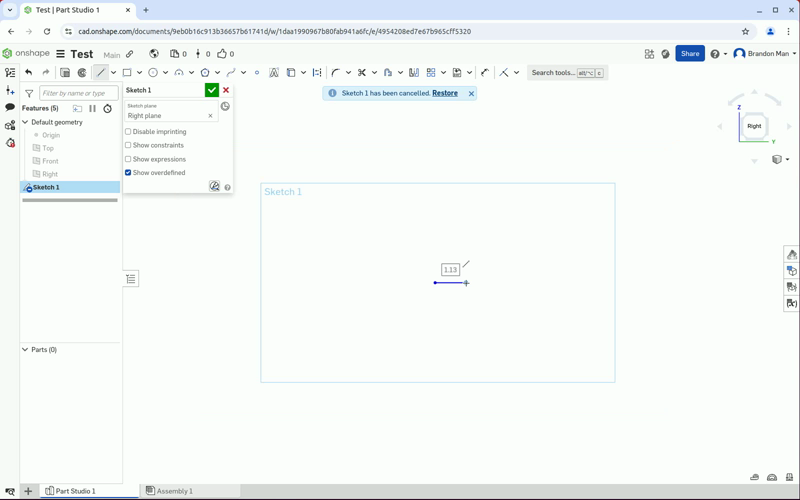
scroll(-6)
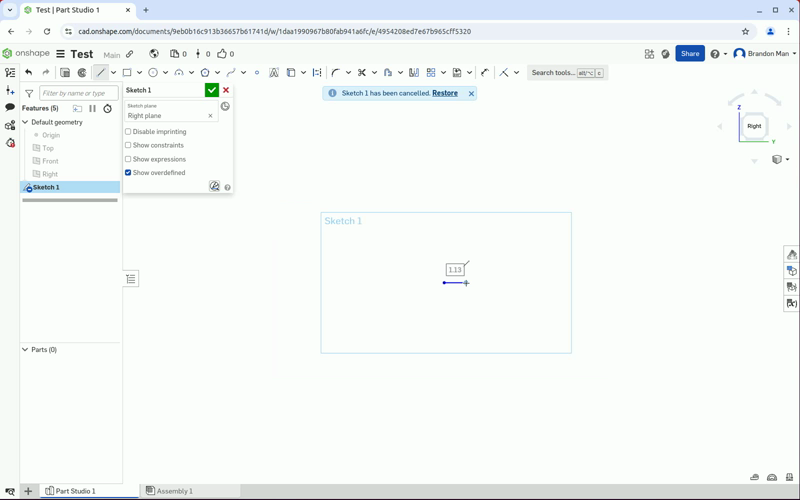
scroll(-6)
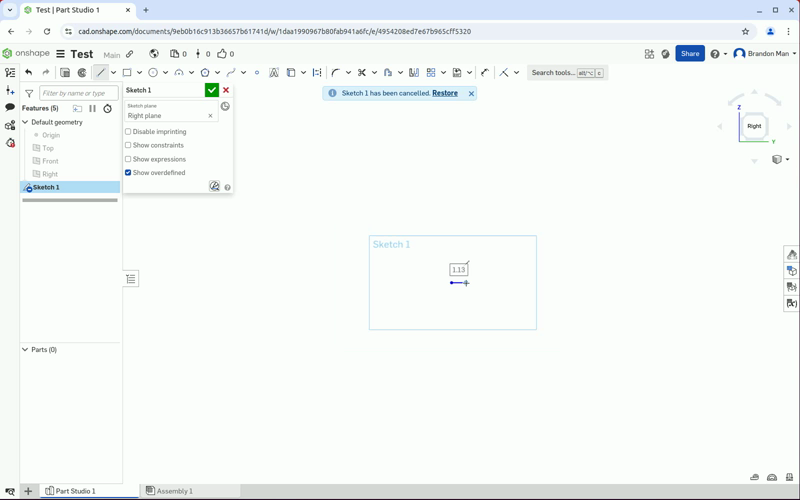
scroll(-6)
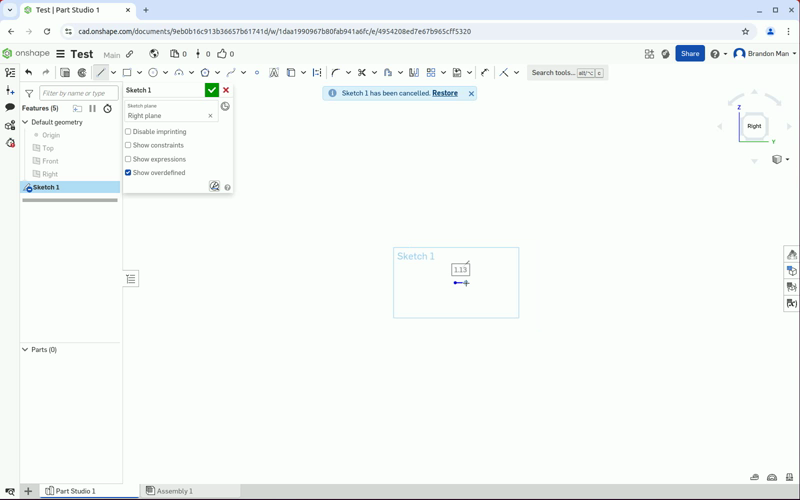
scroll(-6)
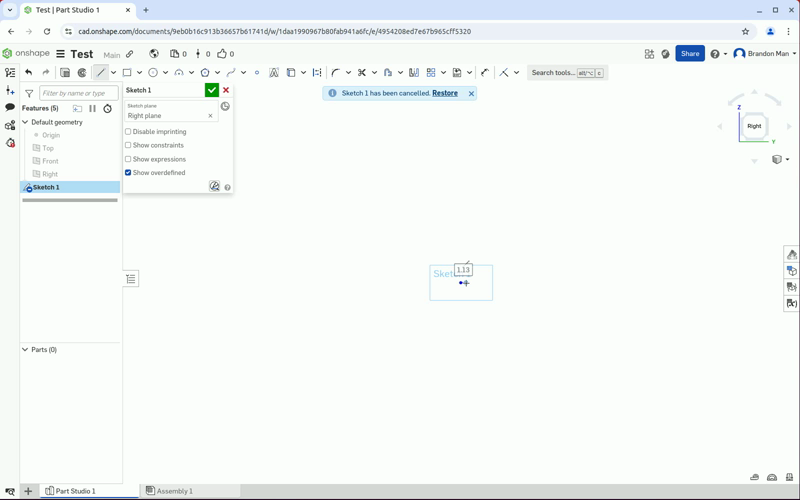
key_up(shift)
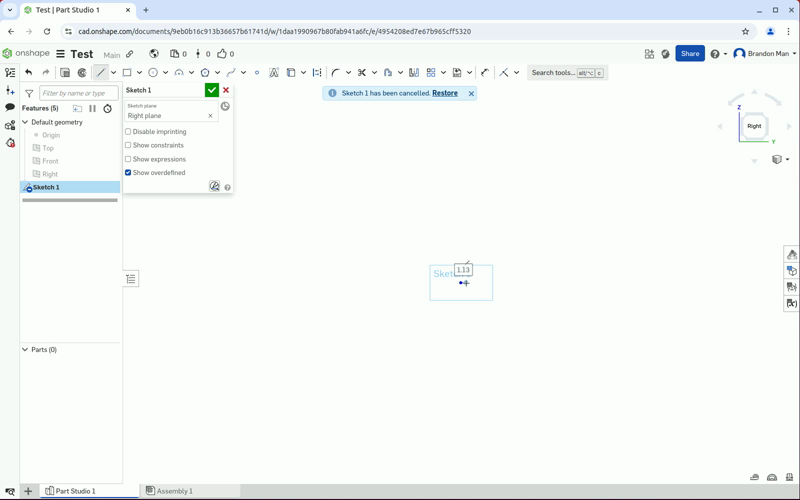
key_down(shift)
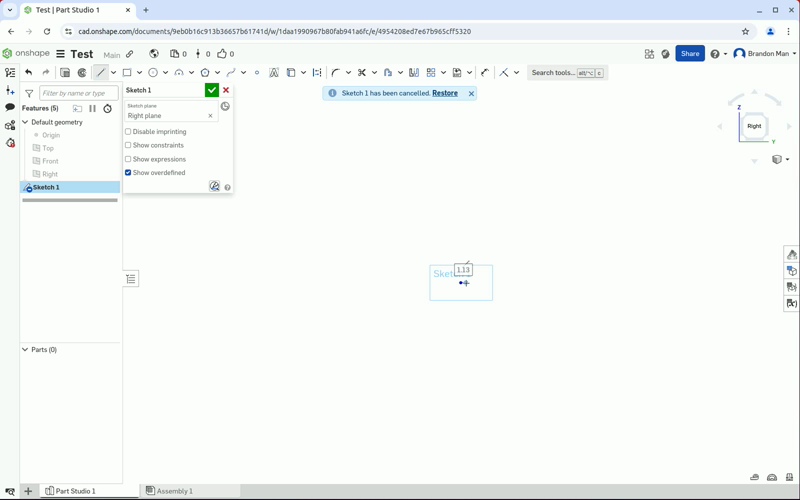
mouse_move(496, 282)
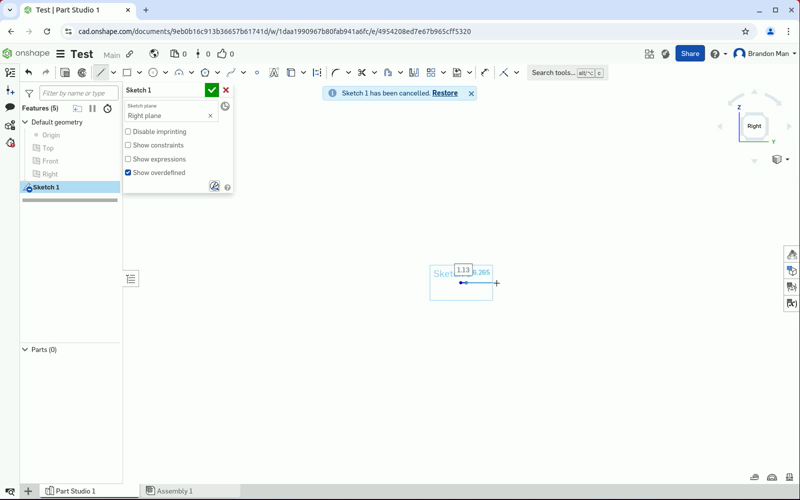
mouse_move(466, 277)
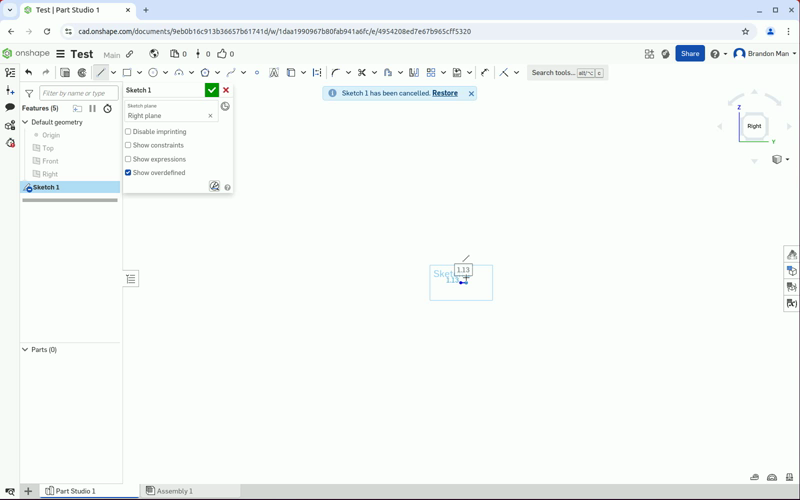
scroll(6)
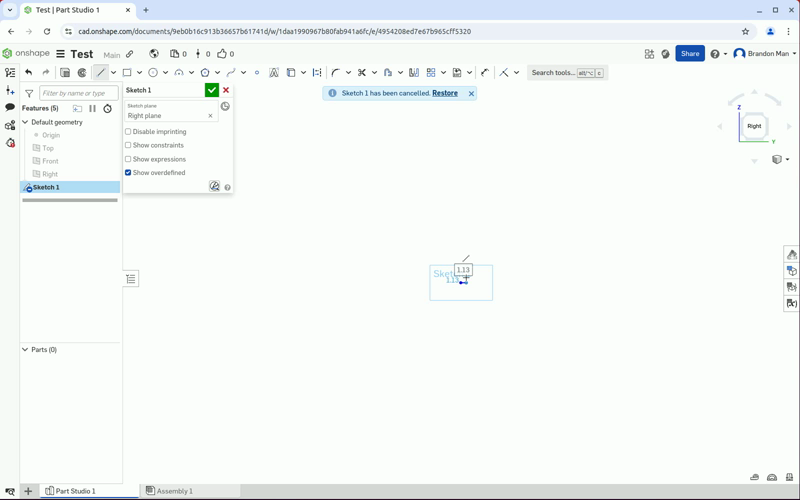
scroll(6)
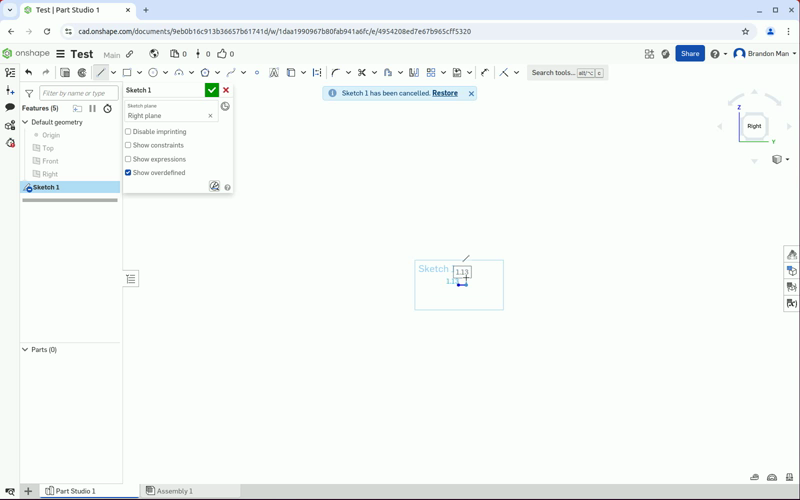
scroll(6)
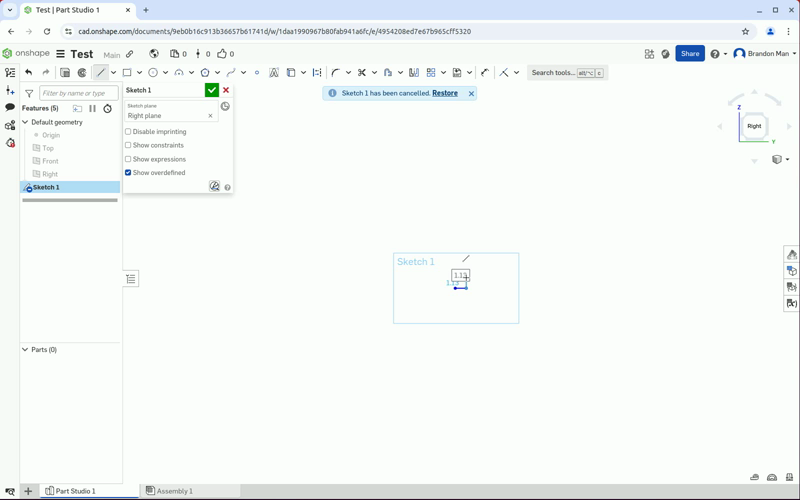
scroll(6)
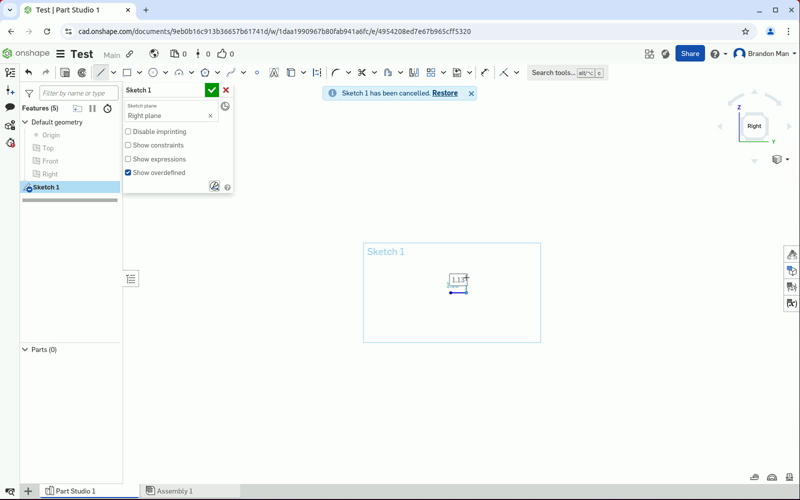
scroll(6)
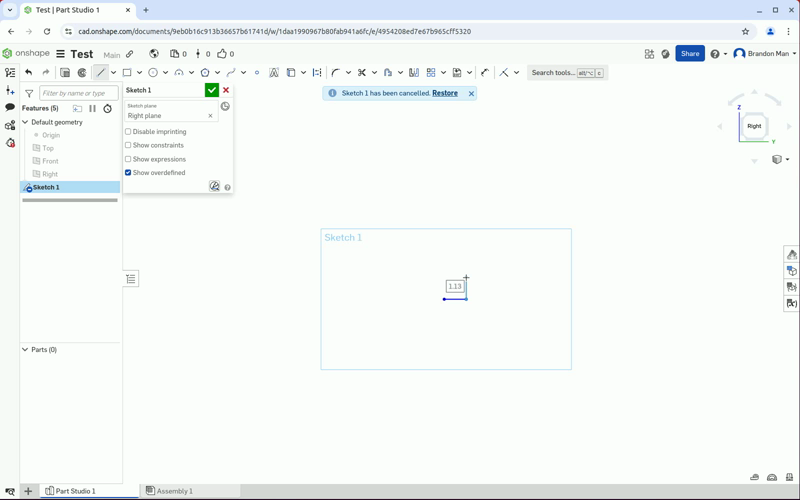
scroll(6)
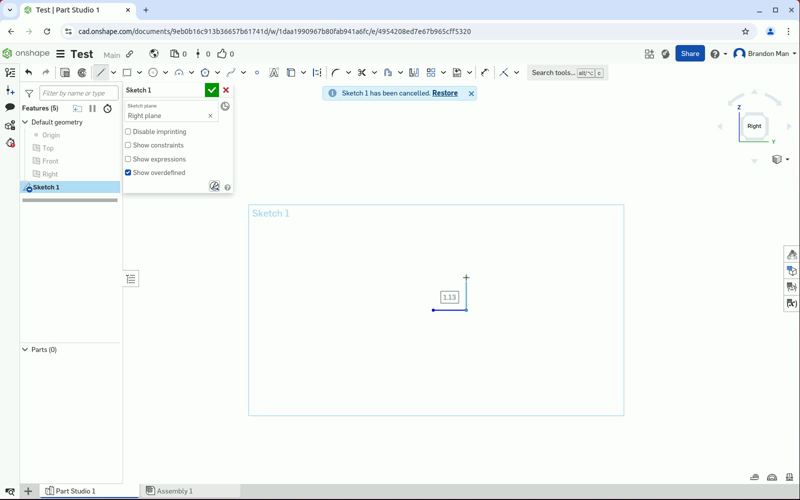
scroll(6)
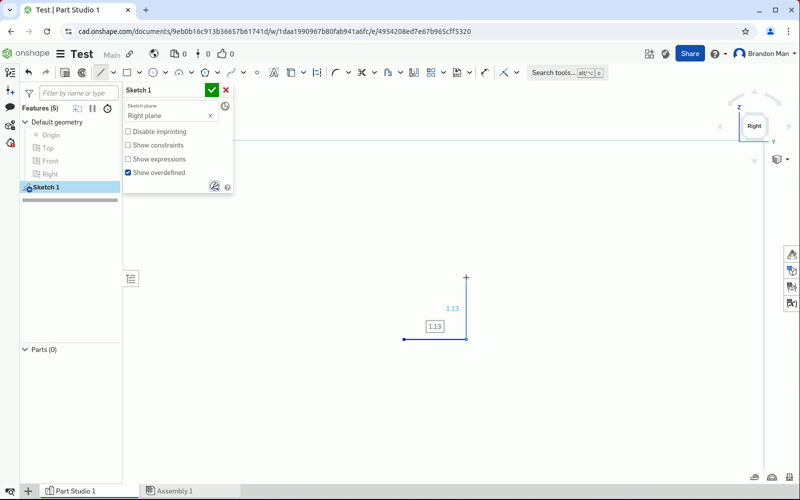
click(466, 277)
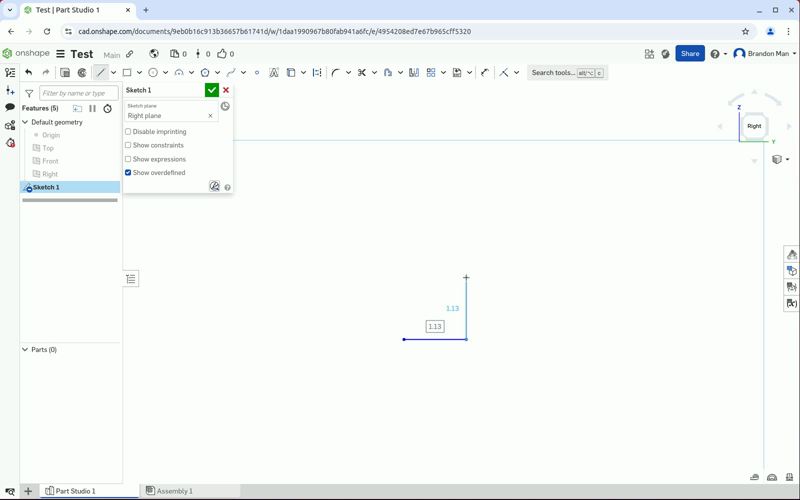
scroll(-6)
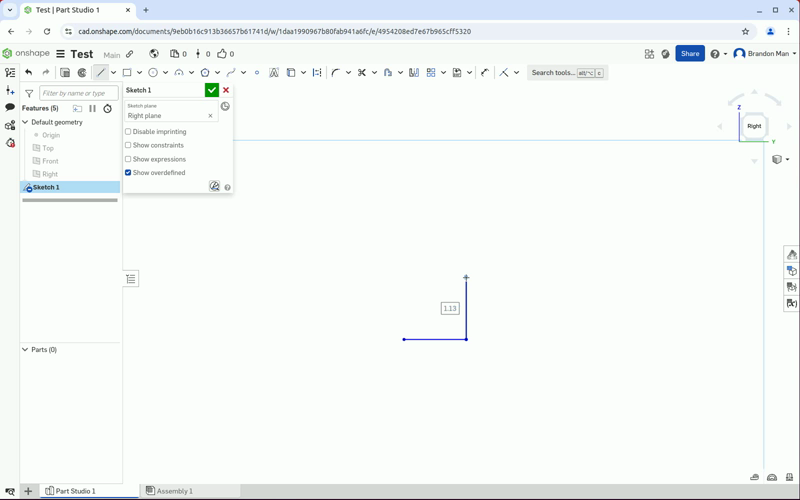
scroll(-6)
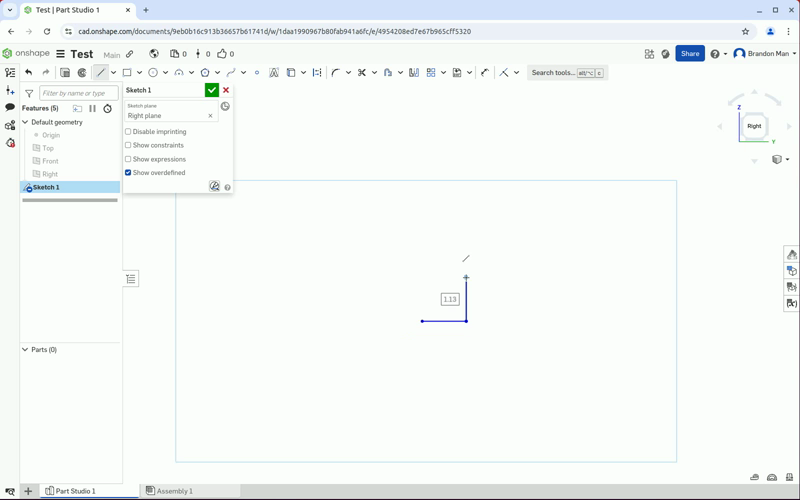
scroll(-6)
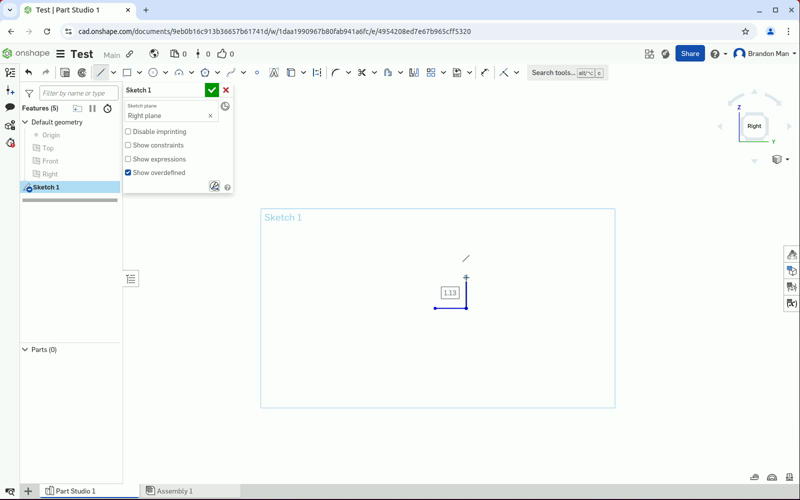
scroll(-6)
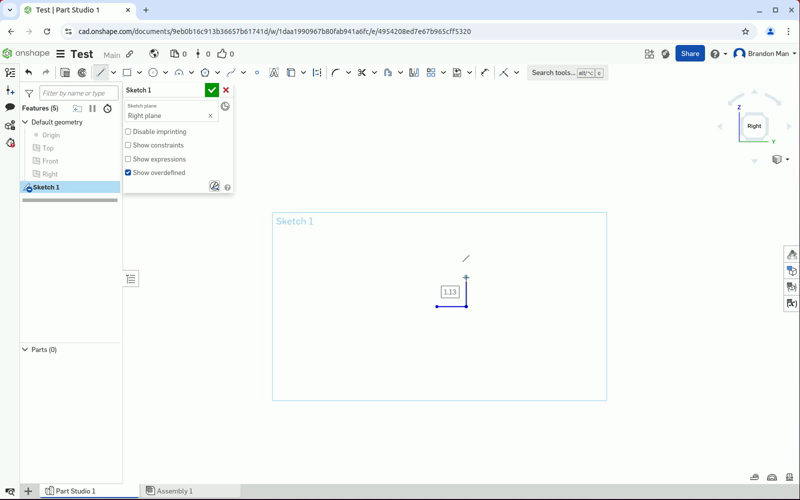
scroll(-6)
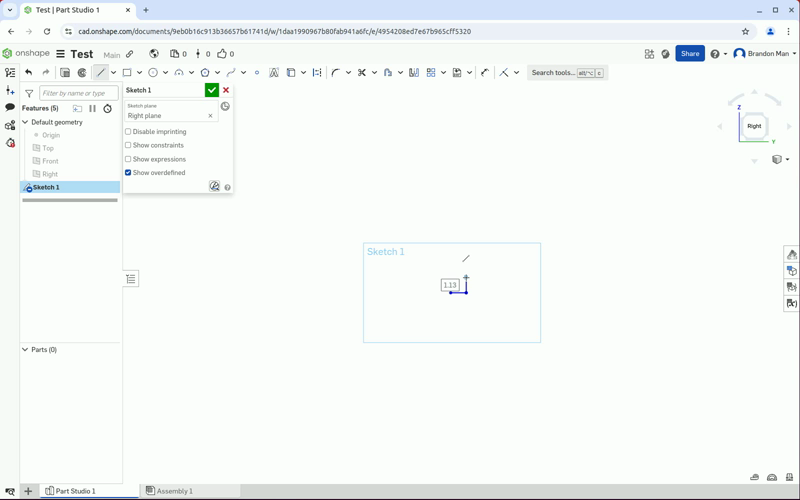
scroll(-6)
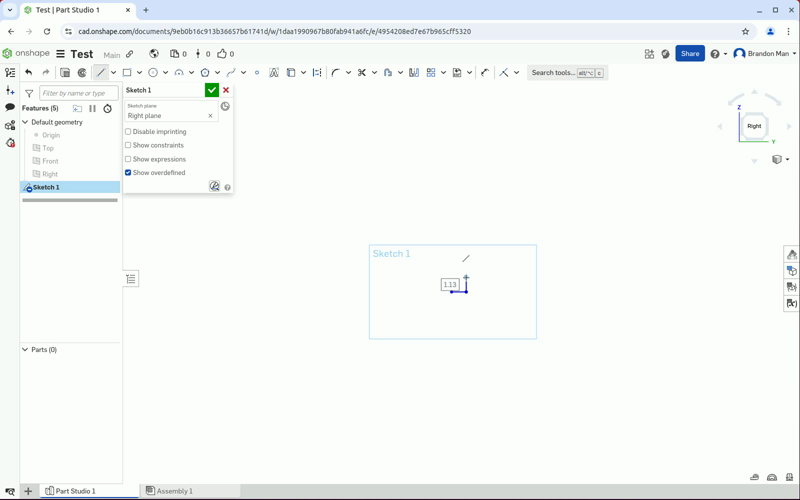
scroll(-6)
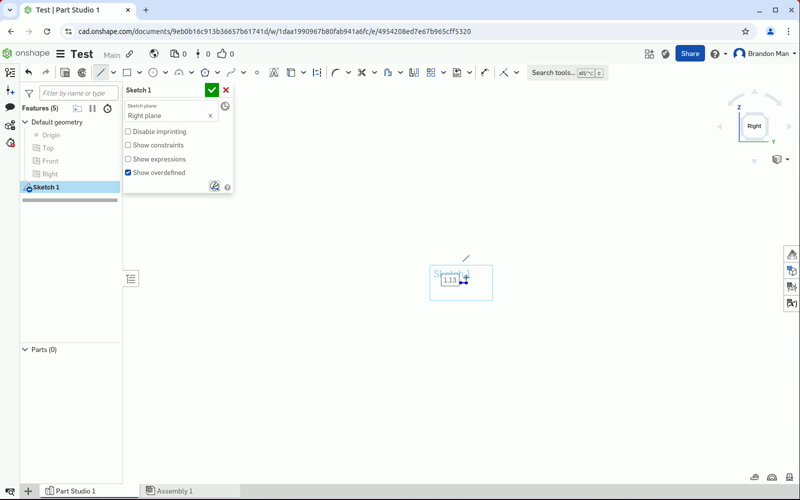
key_up(shift)
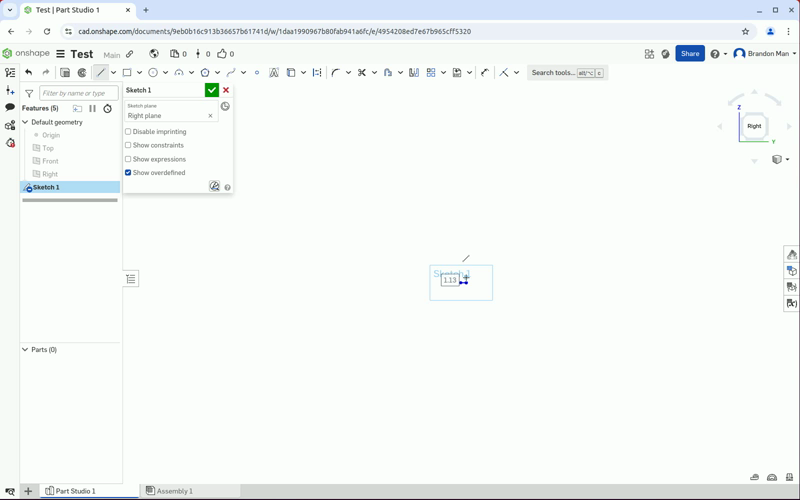
key_down(shift)
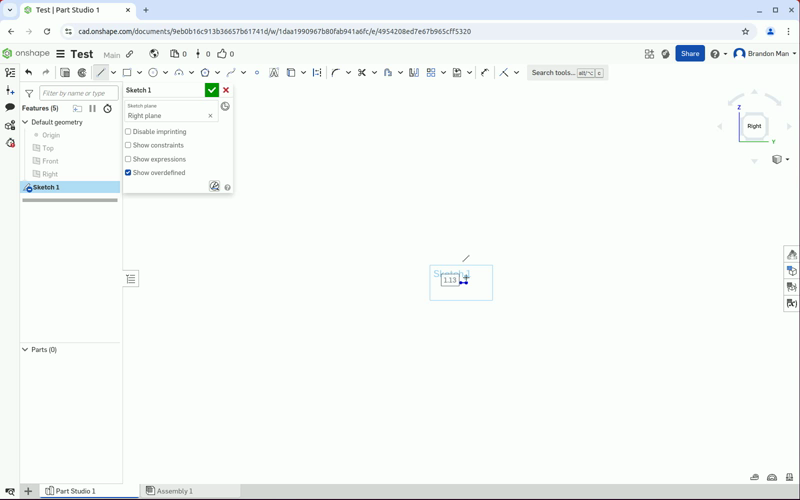
mouse_move(496, 277)
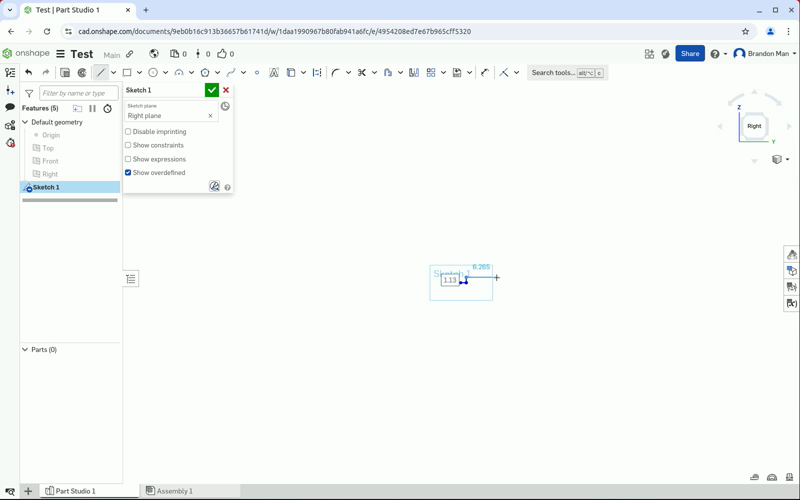
mouse_move(460, 277)
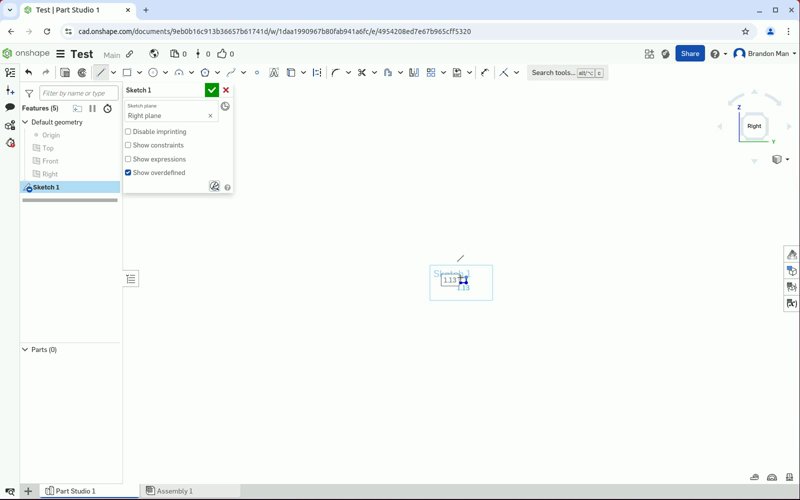
scroll(6)
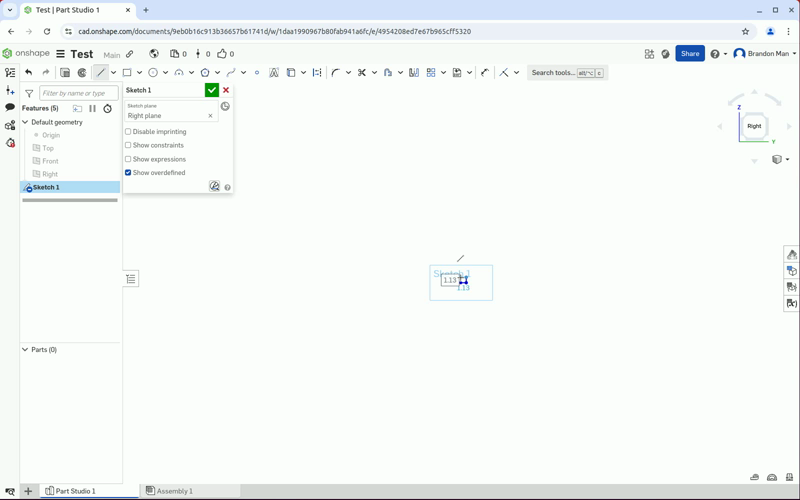
scroll(6)
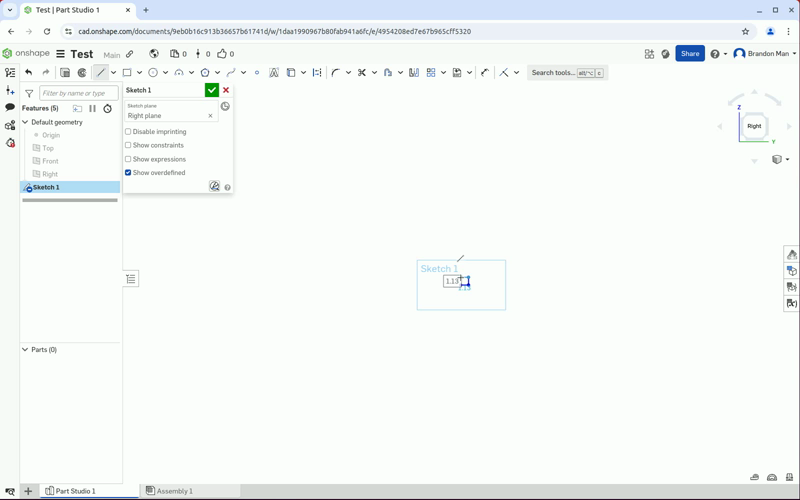
scroll(6)
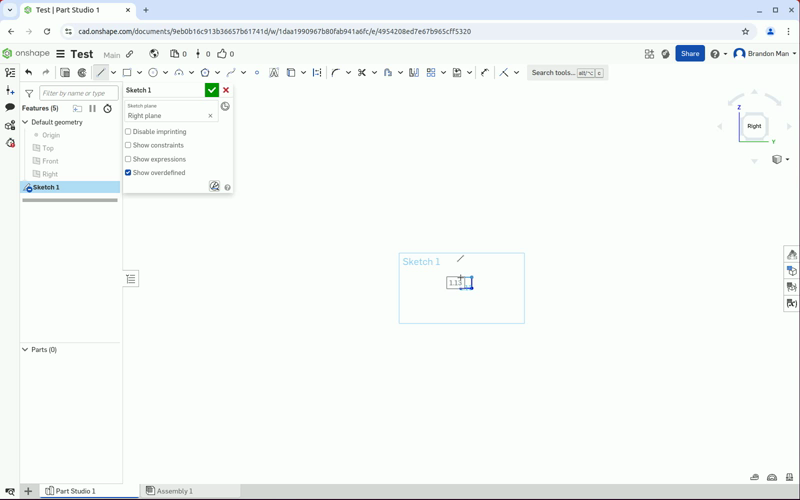
scroll(6)
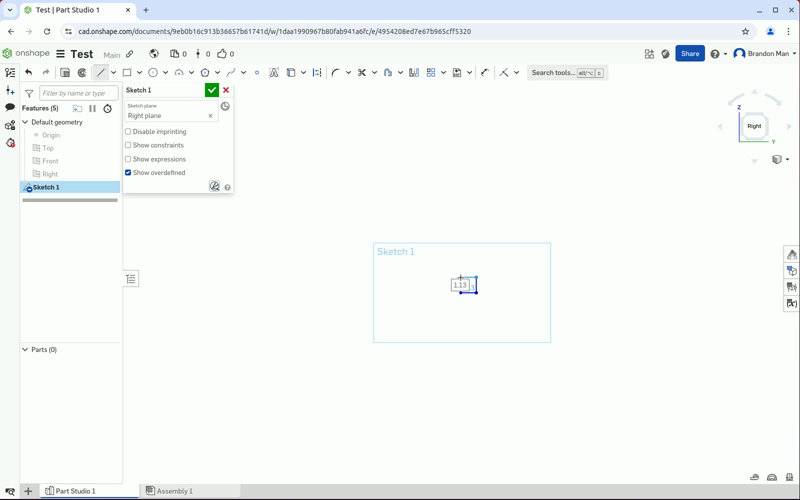
scroll(6)
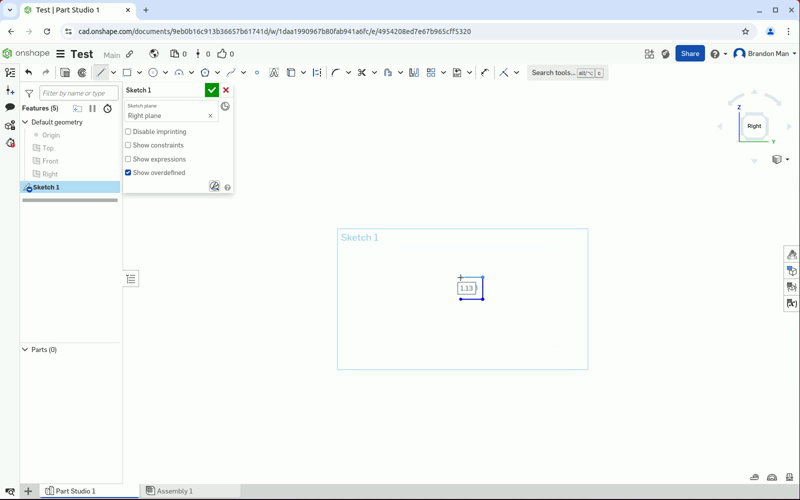
scroll(6)
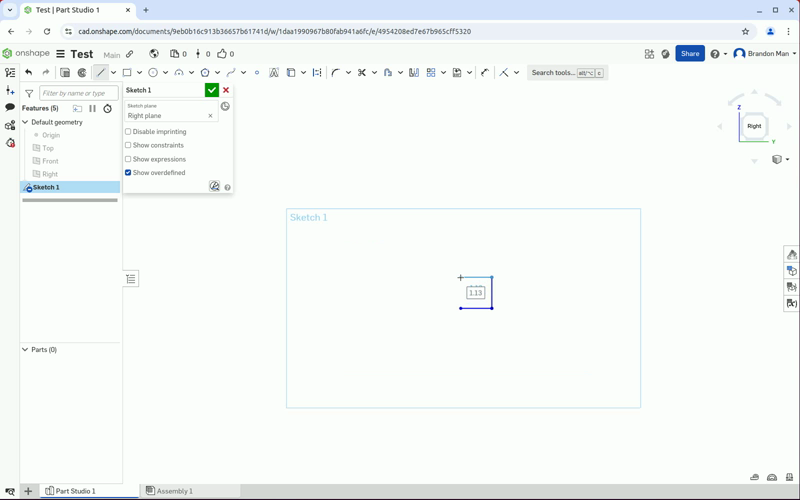
scroll(6)
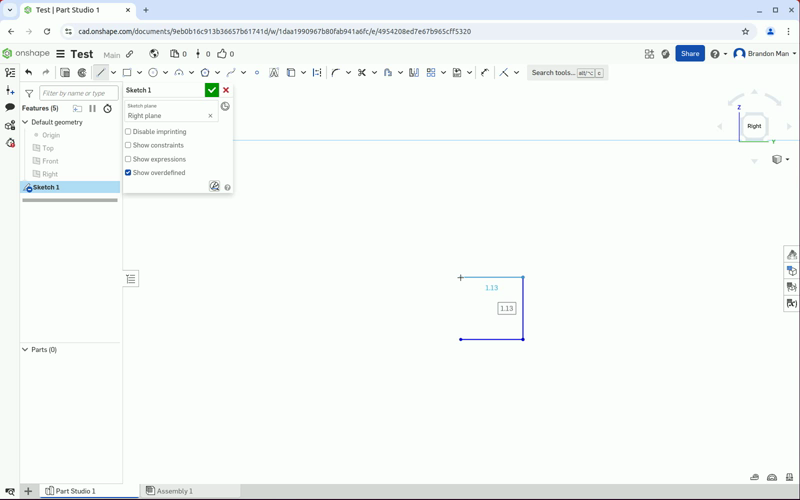
click(460, 277)
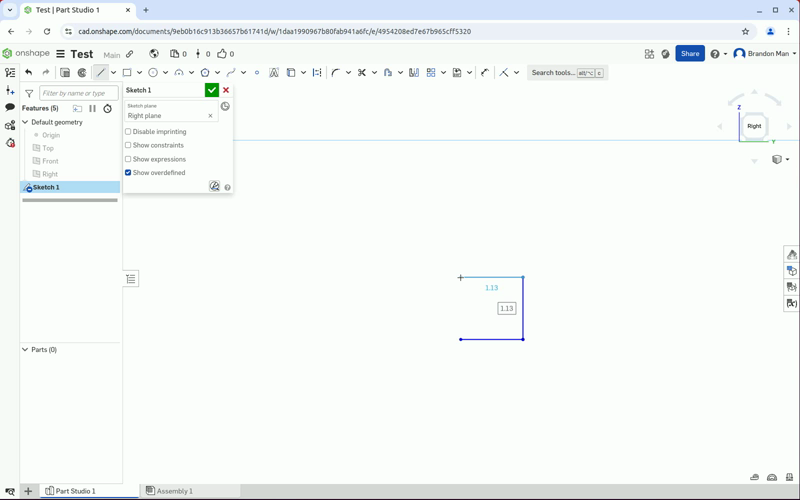
scroll(-6)
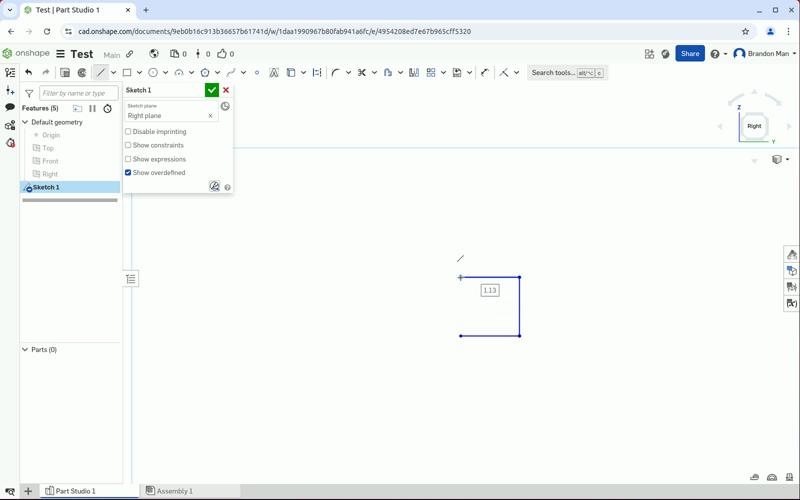
scroll(-6)
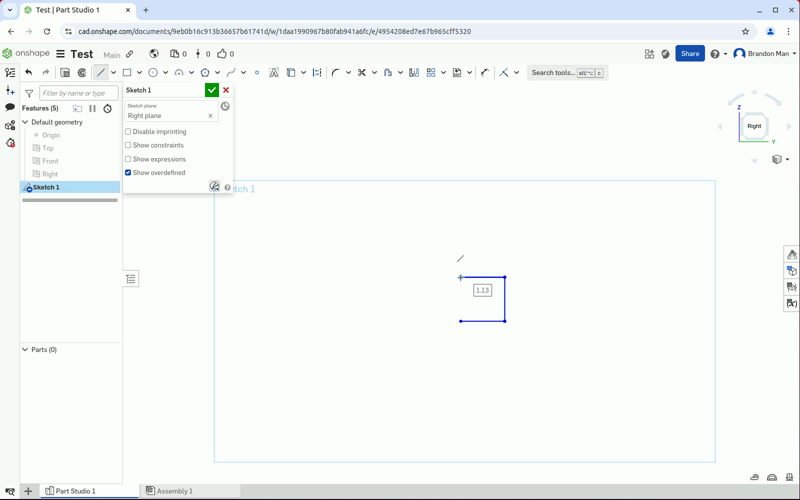
scroll(-6)
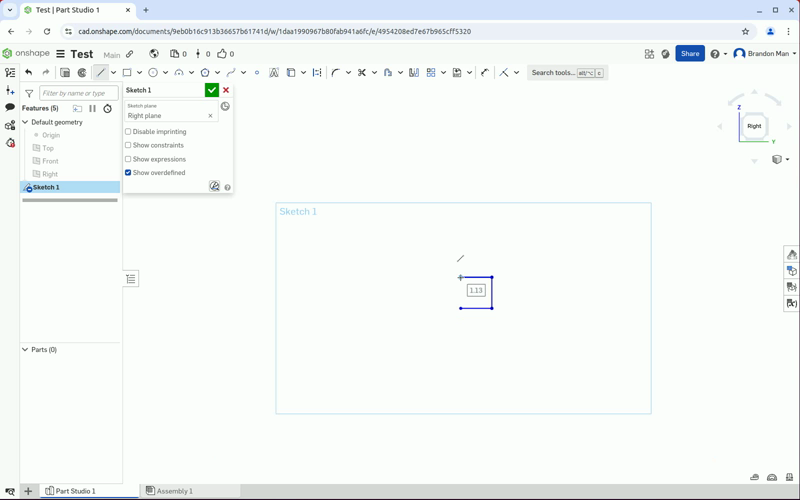
scroll(-6)
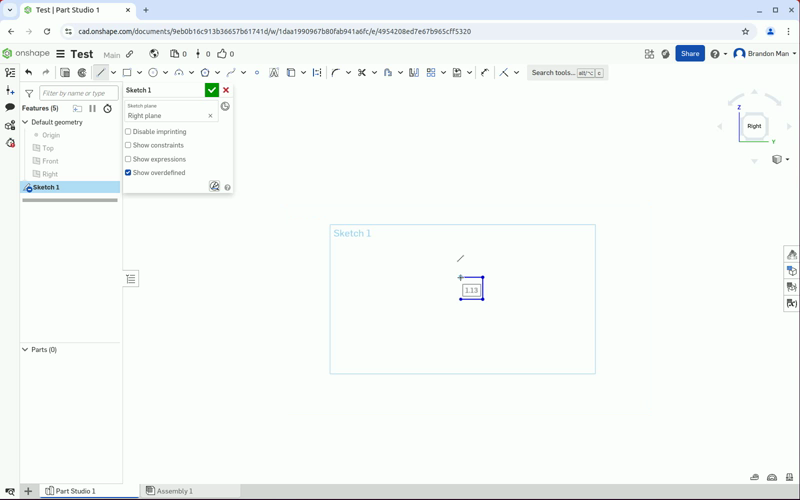
scroll(-6)
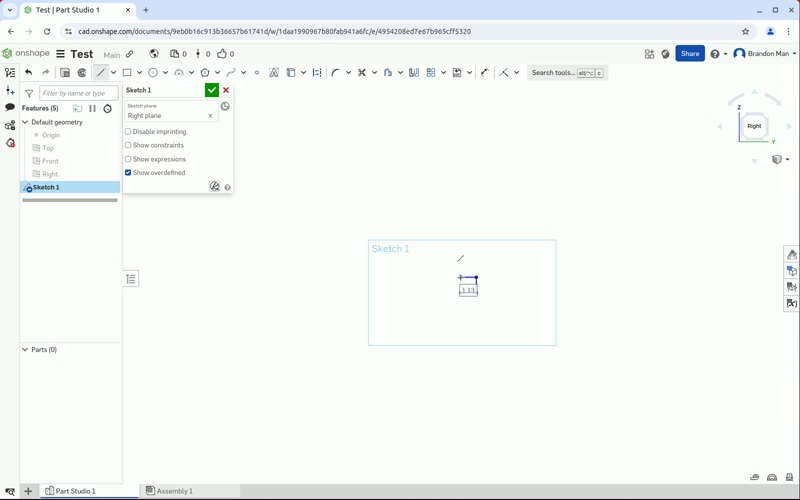
scroll(-6)
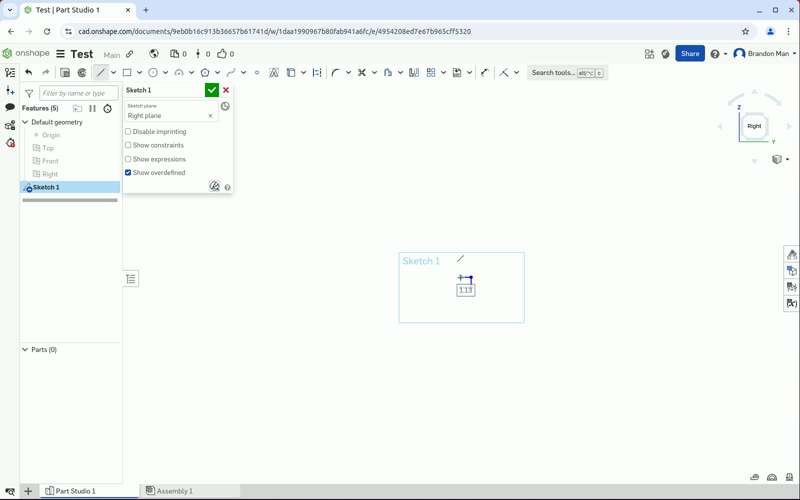
scroll(-6)
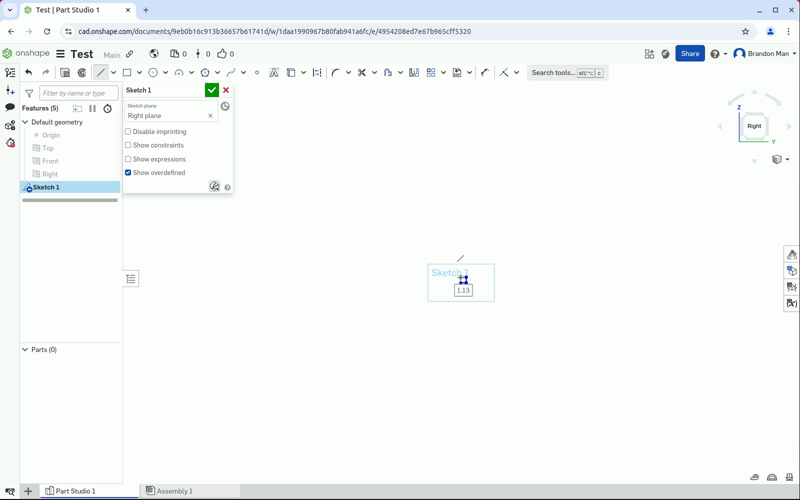
key_up(shift)
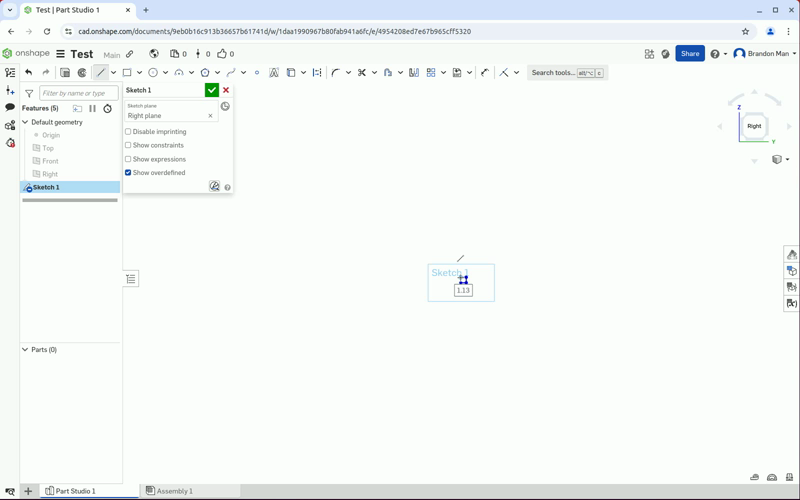
mouse_move(490, 277)
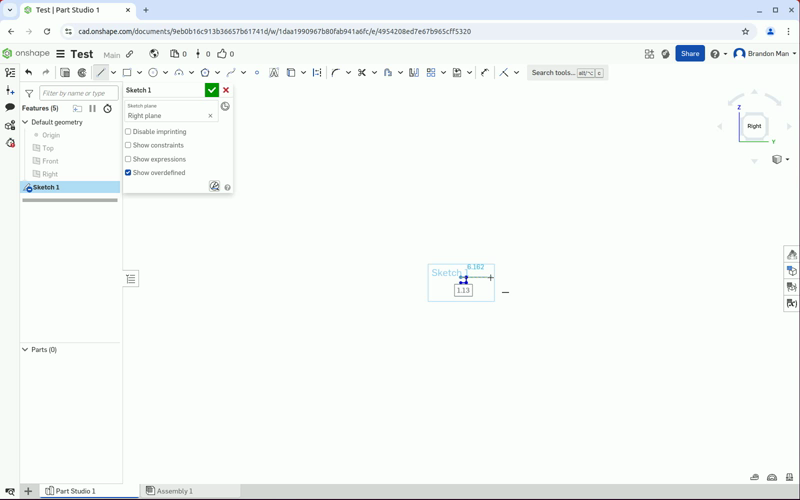
key_down(shift)
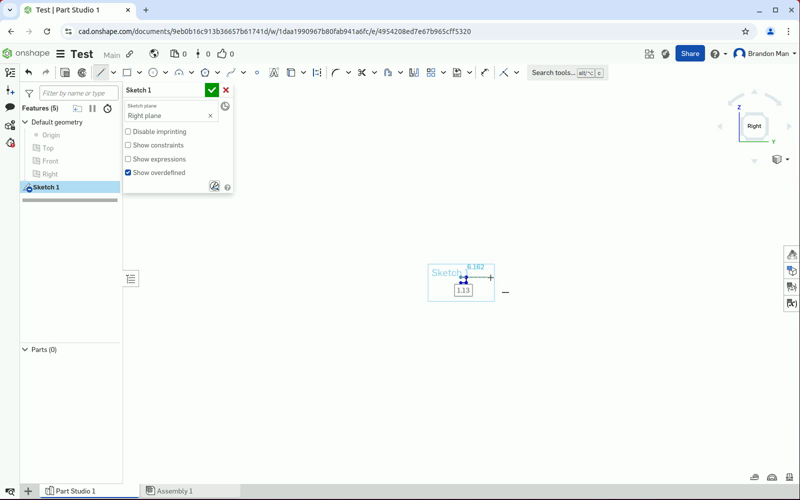
mouse_move(460, 282)
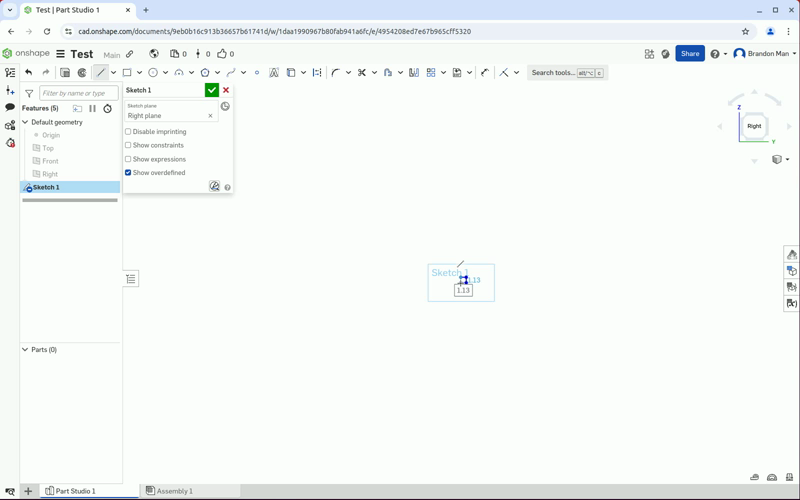
scroll(6)
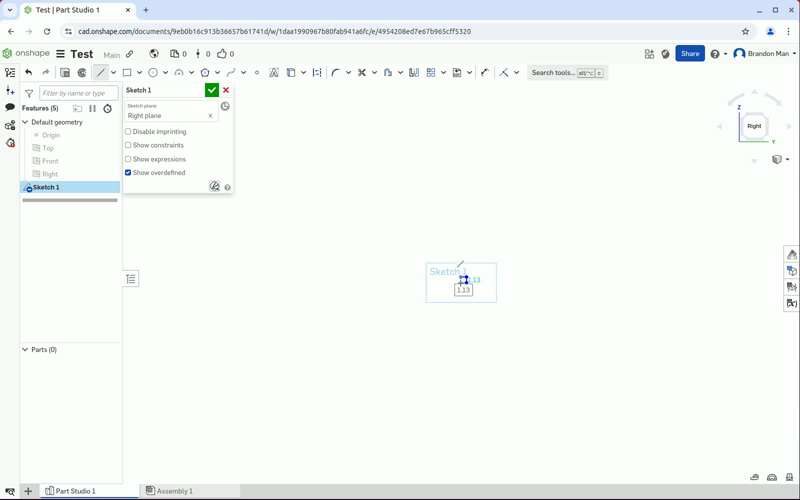
scroll(6)
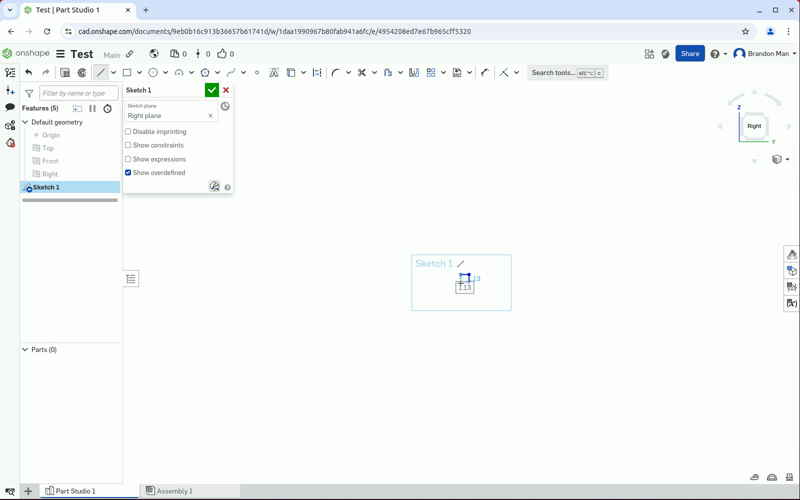
scroll(6)
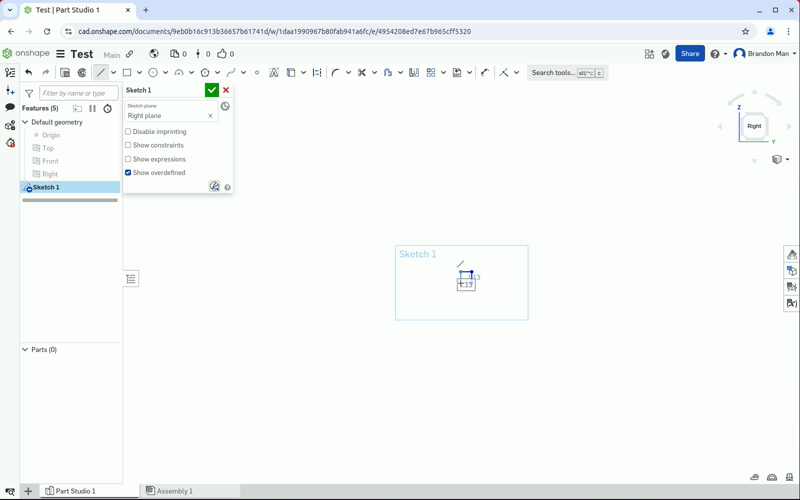
scroll(6)
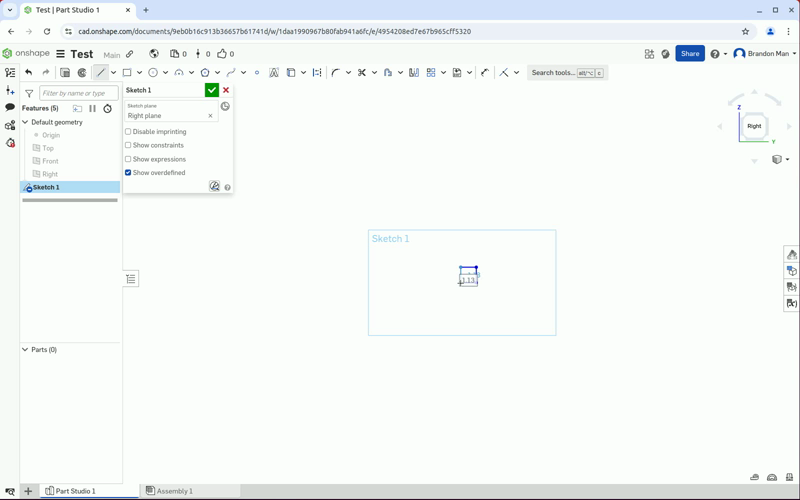
scroll(6)
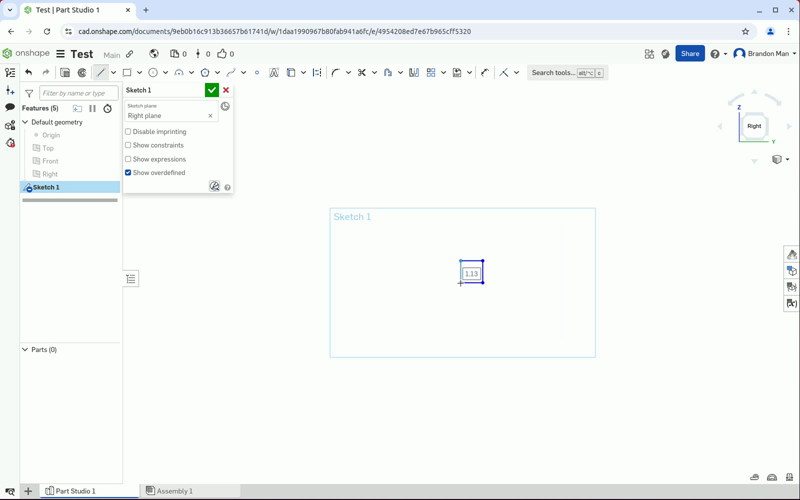
scroll(6)
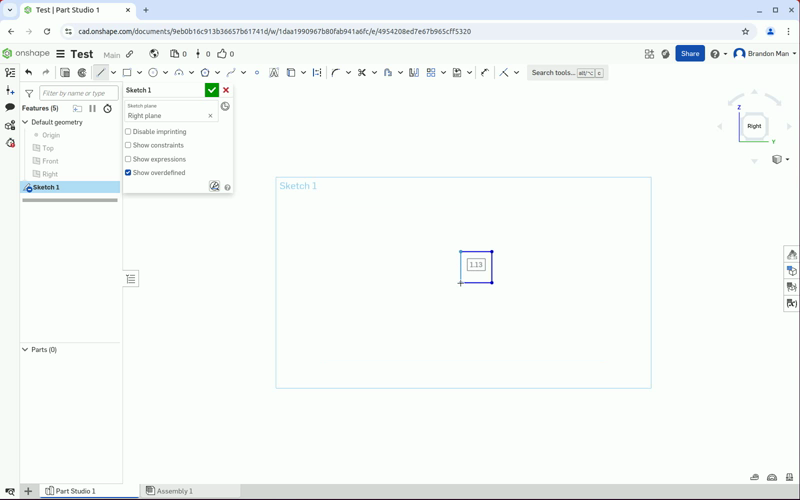
scroll(6)
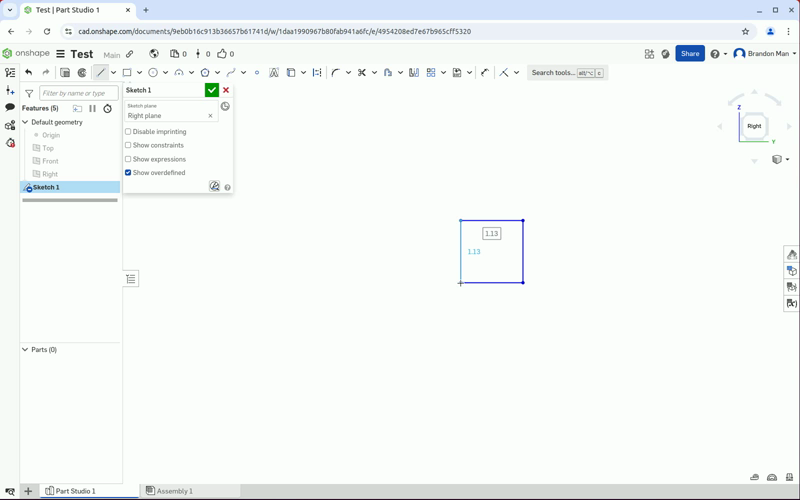
key_up(shift)
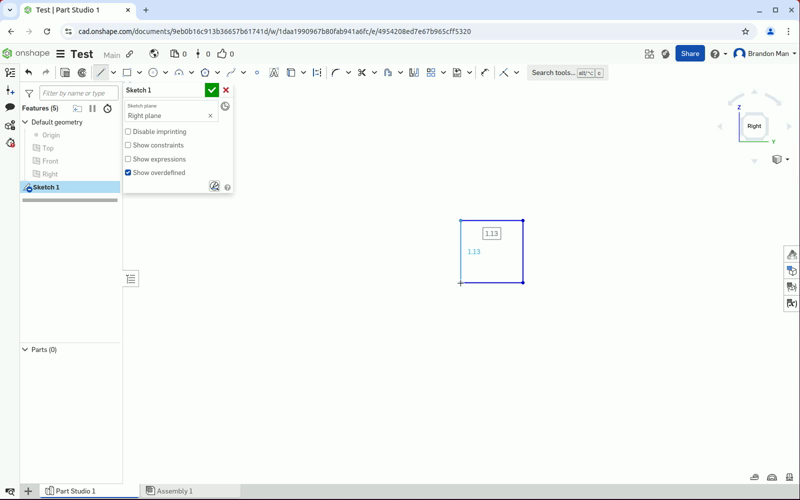
click(460, 282)
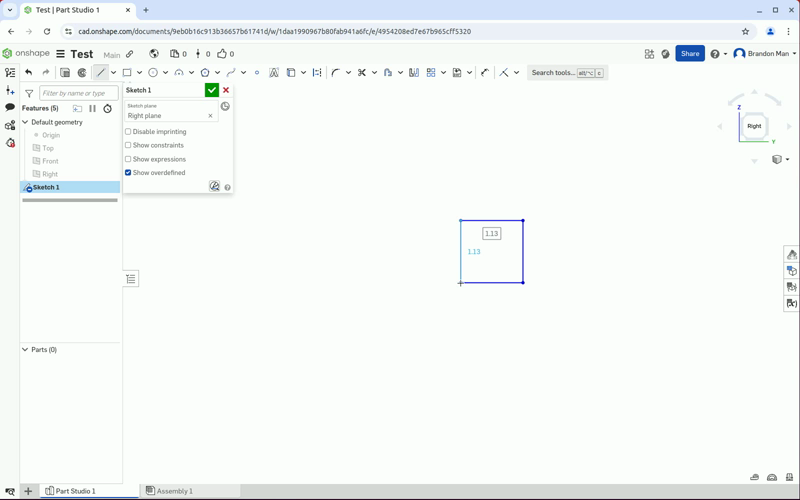
scroll(-6)
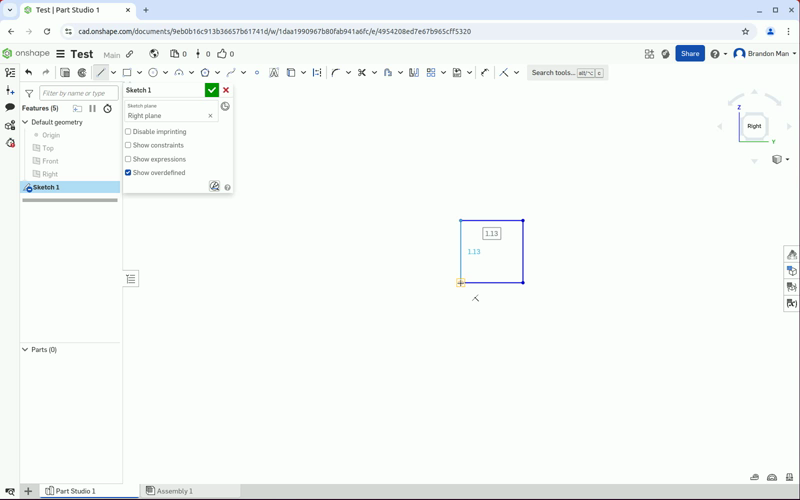
scroll(-6)
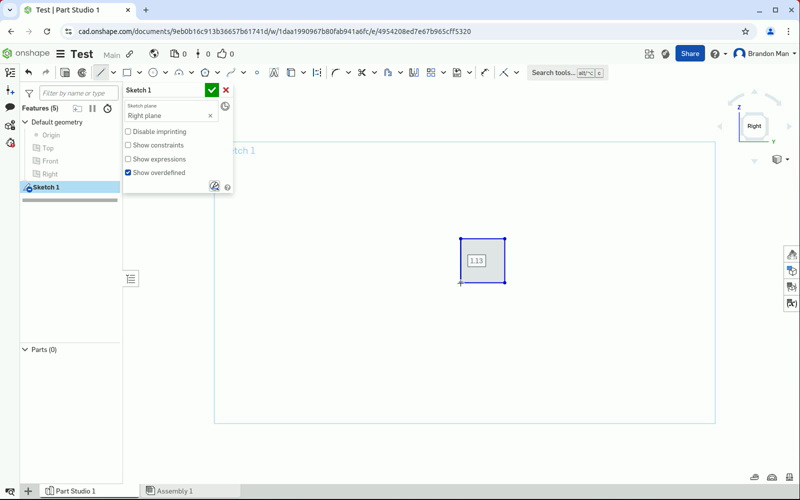
scroll(-6)
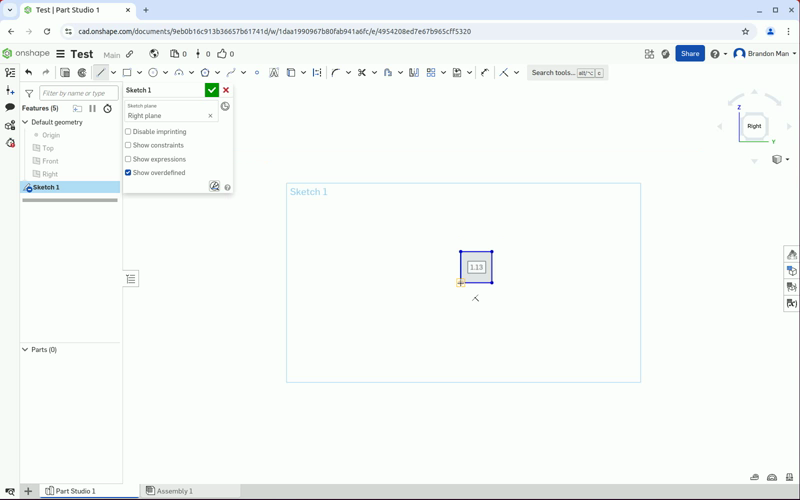
scroll(-6)
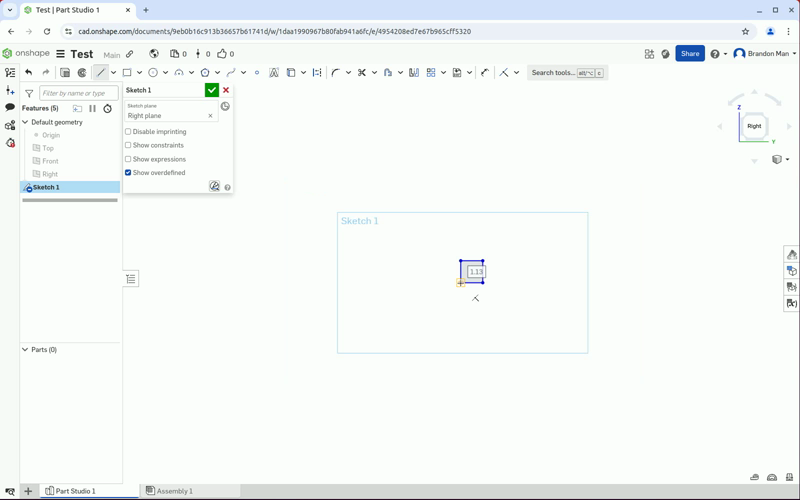
scroll(-6)
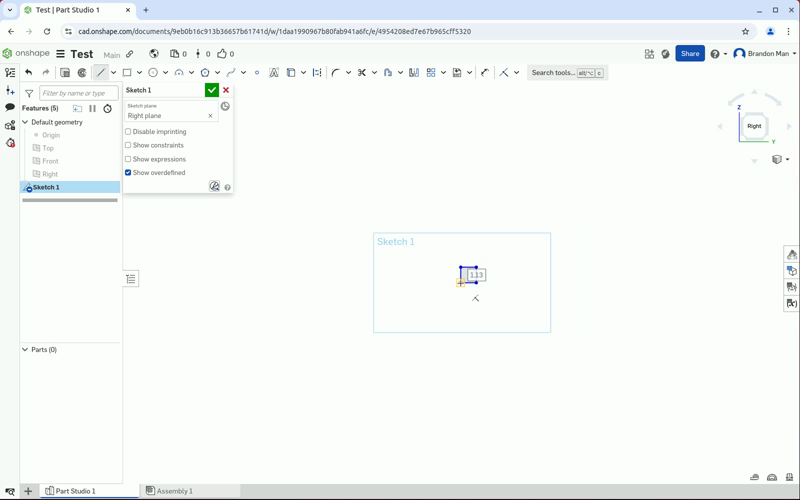
scroll(-6)
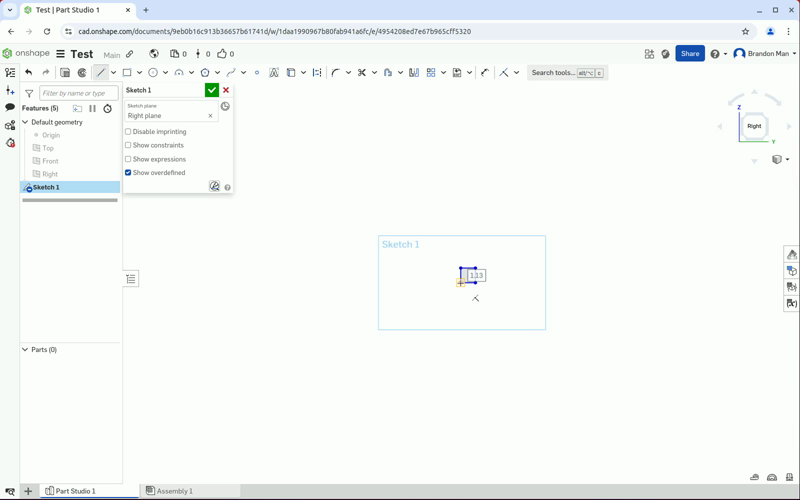
scroll(-6)
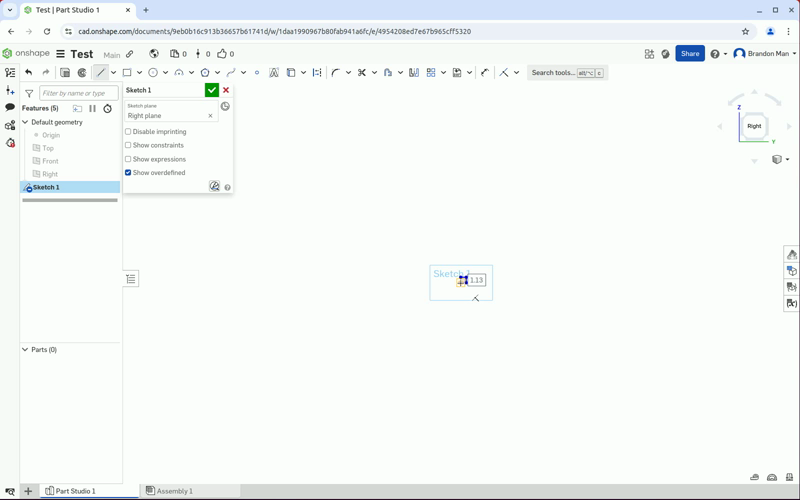
key(esc)
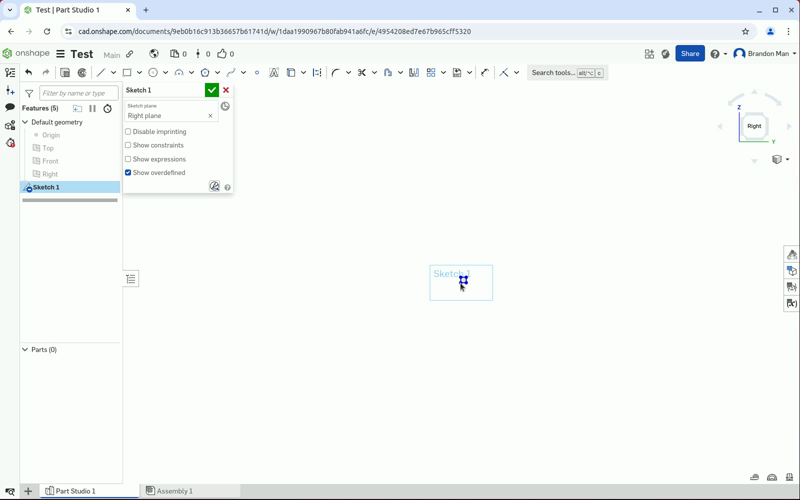
mouse_move(462, 280)
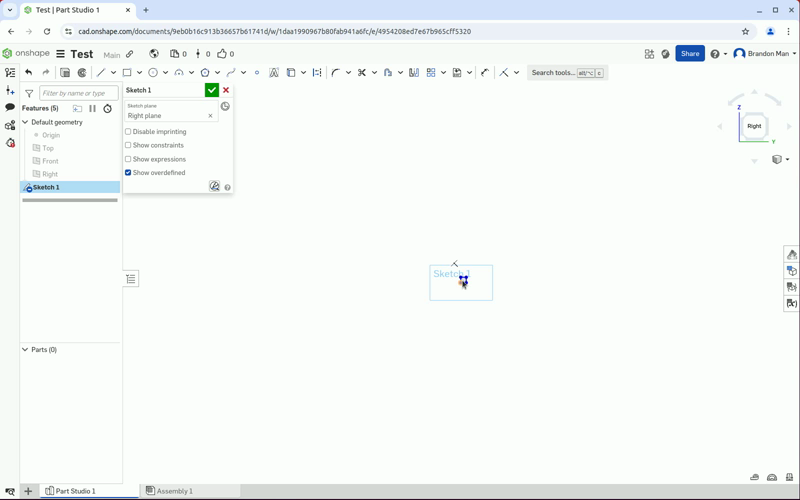
scroll(6)
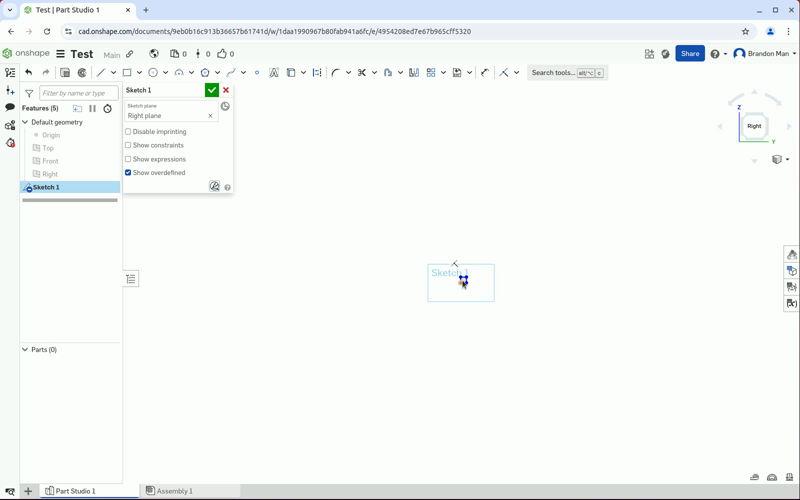
scroll(6)
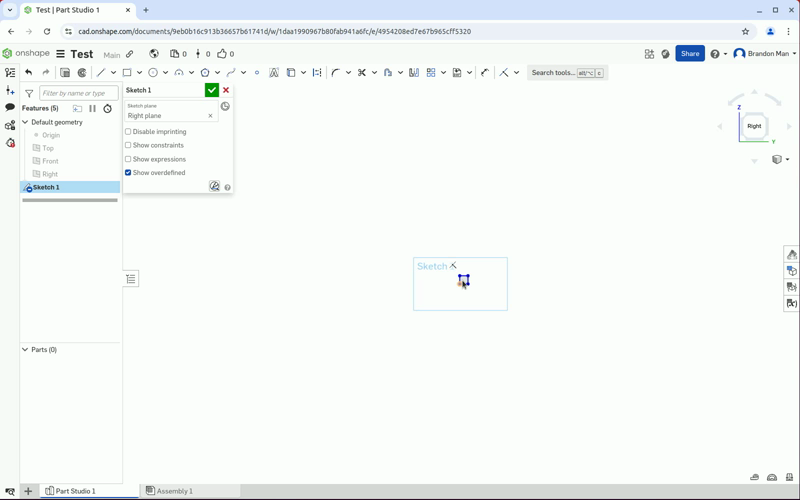
scroll(6)
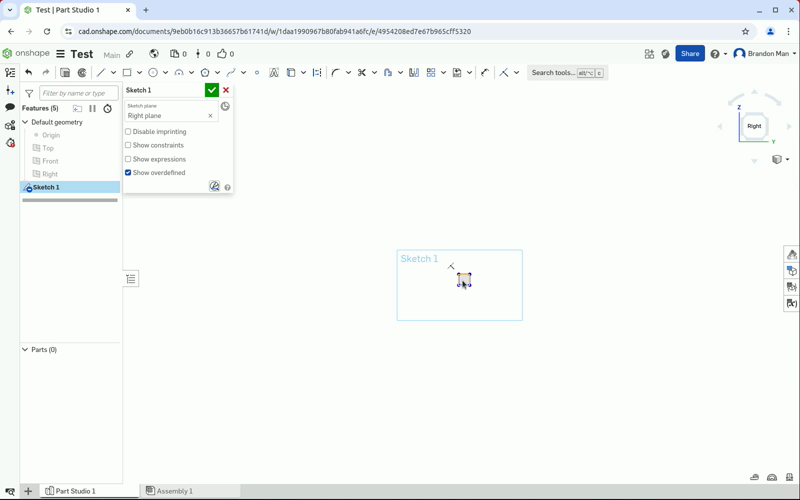
scroll(6)
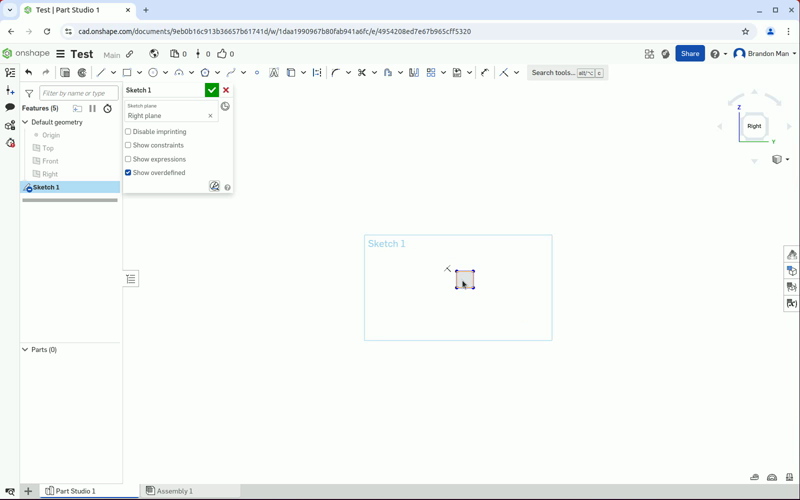
scroll(6)
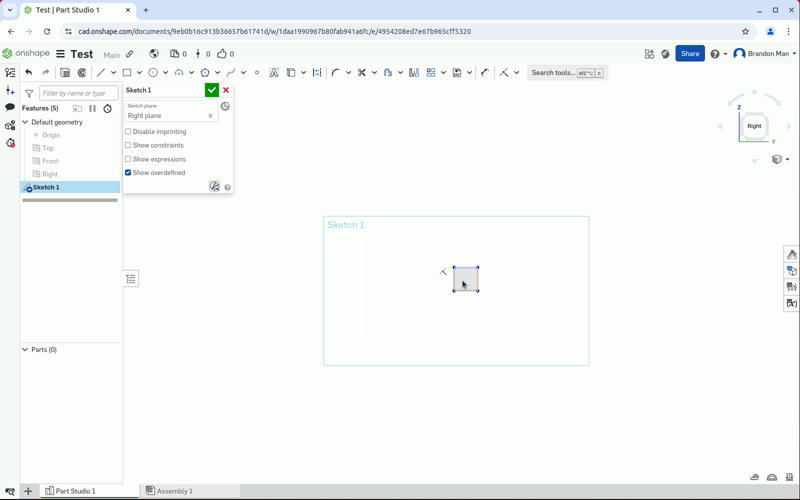
scroll(6)
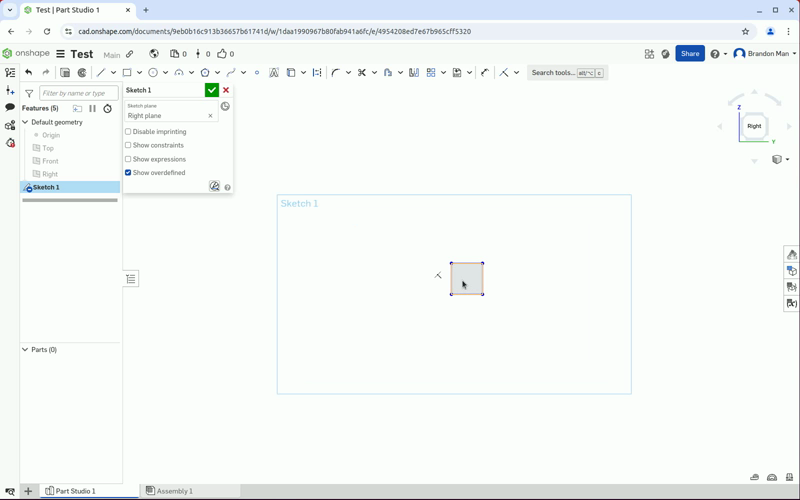
scroll(6)
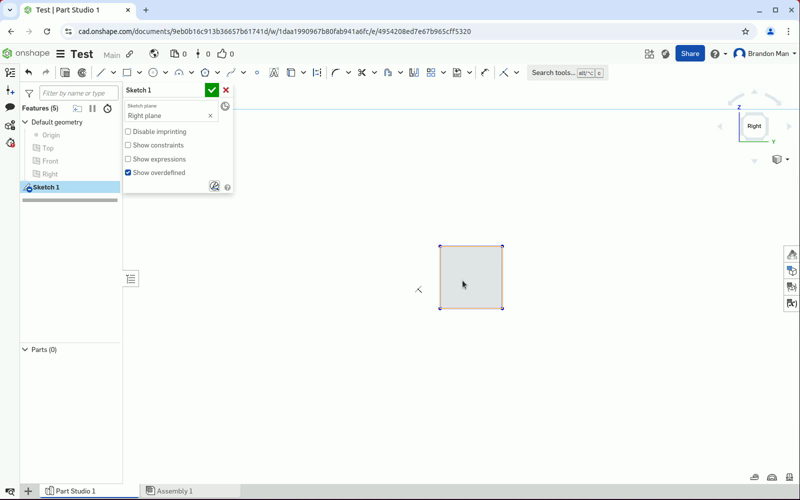
click(462, 280)
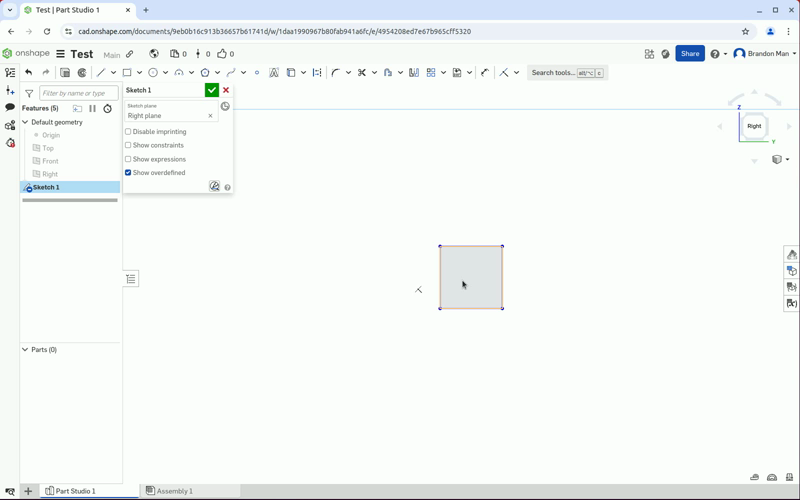
scroll(-6)
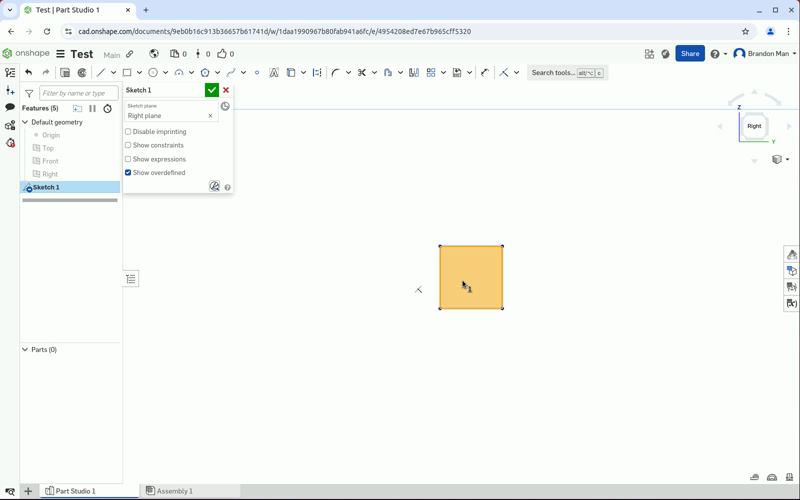
scroll(-6)
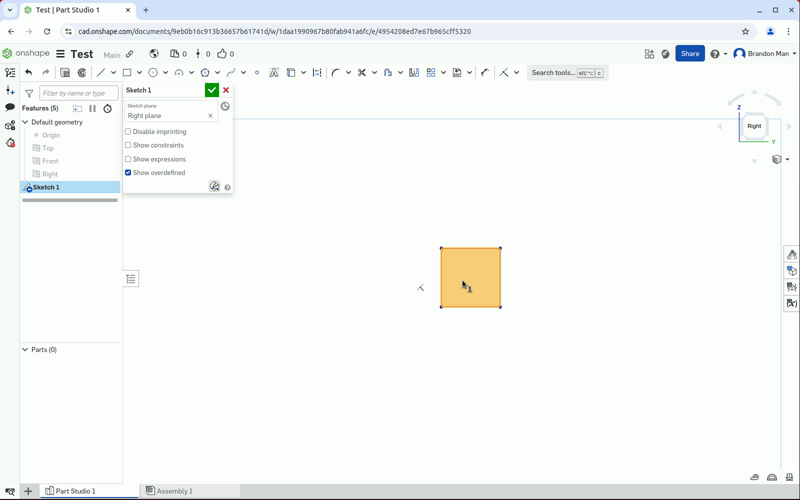
scroll(-6)
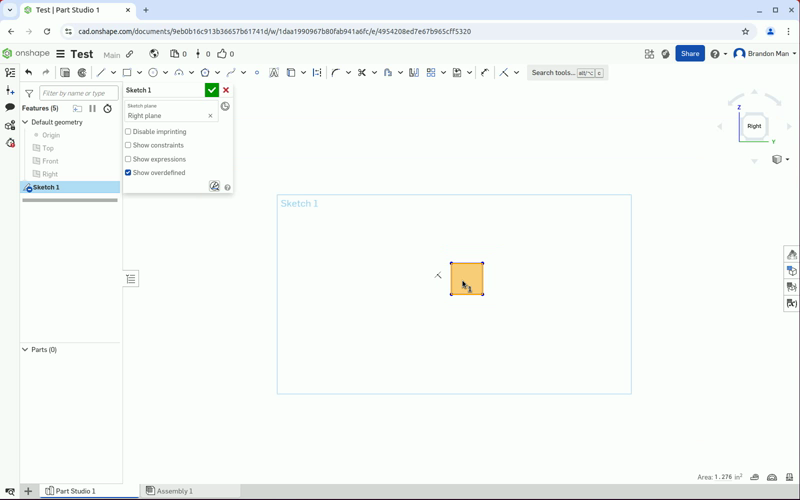
scroll(-6)
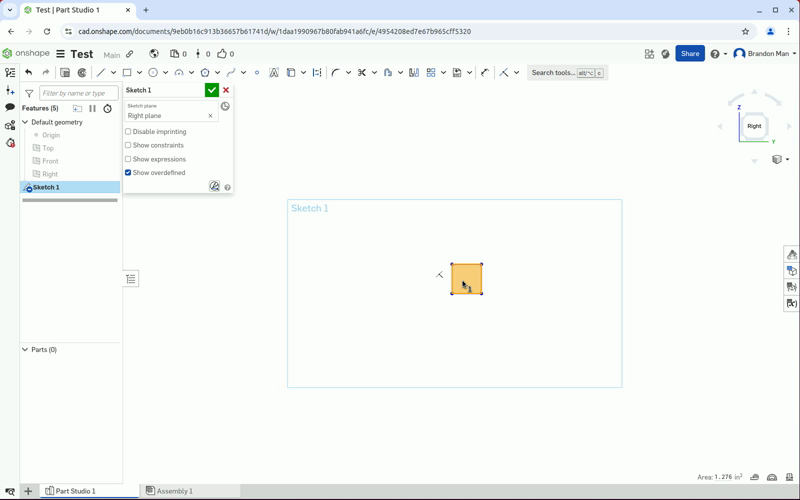
scroll(-6)
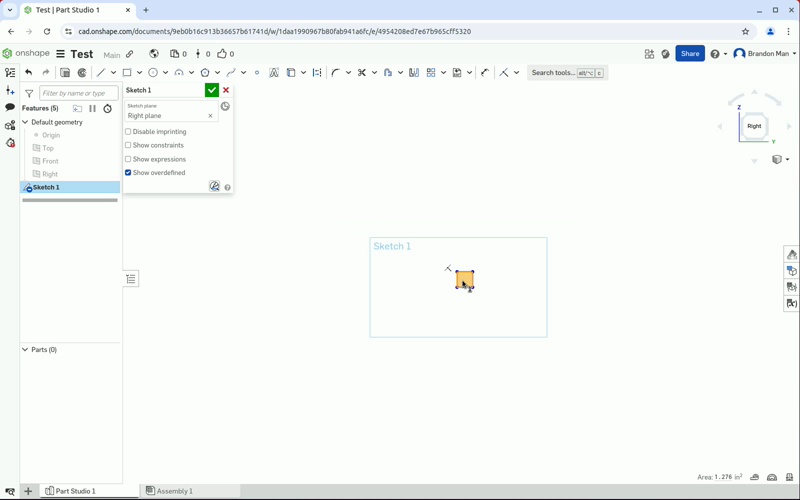
scroll(-6)
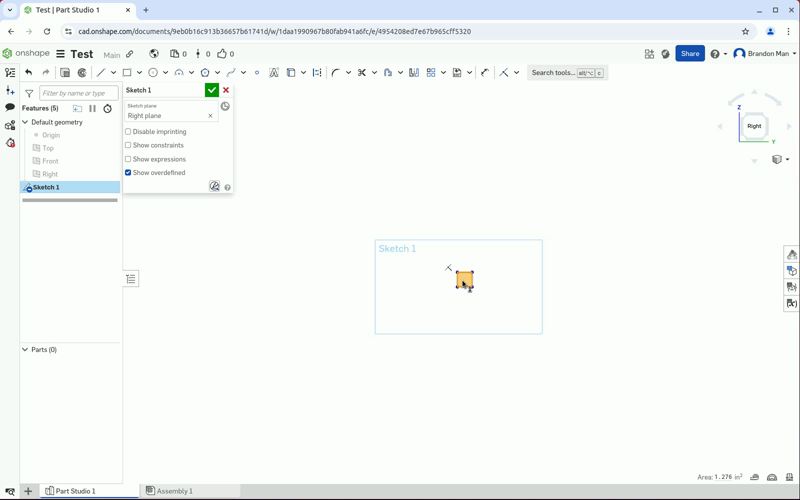
scroll(-6)
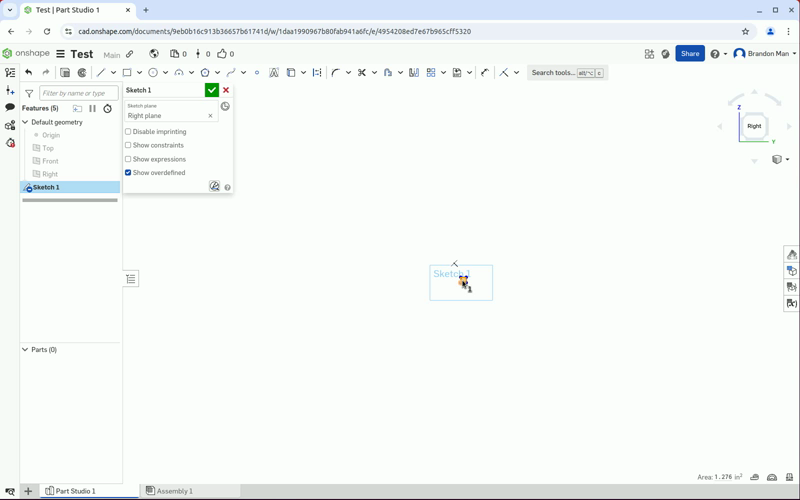
mouse_move(73, 352)
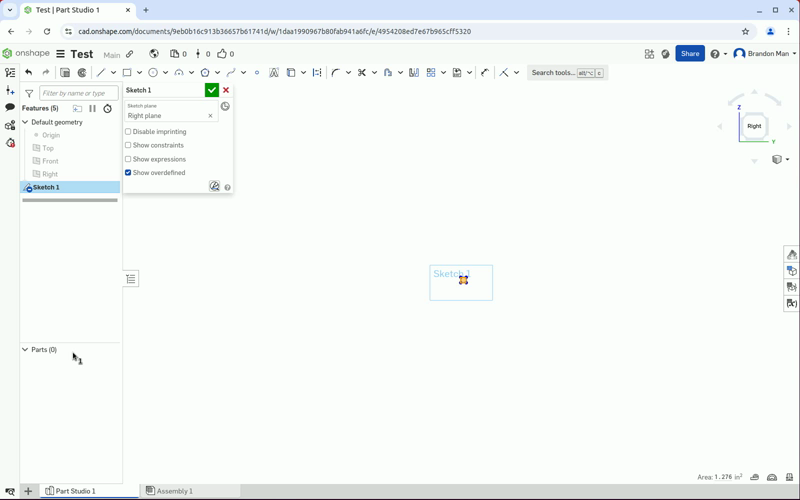
key(shift+y)
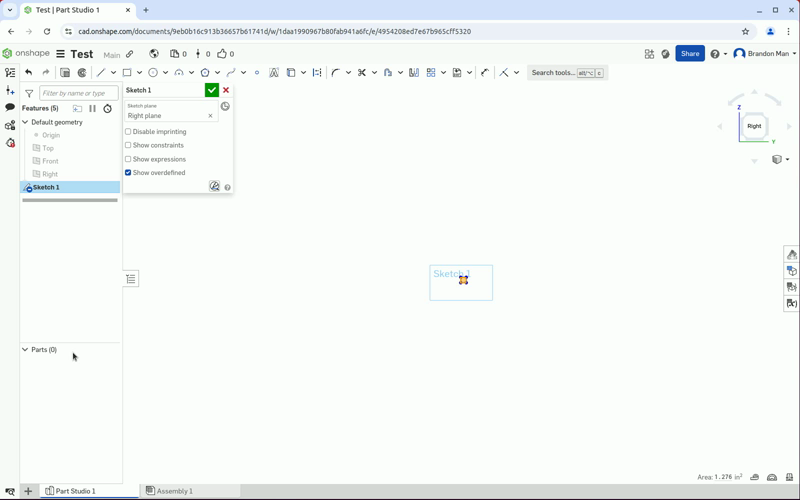
key(shift+e)
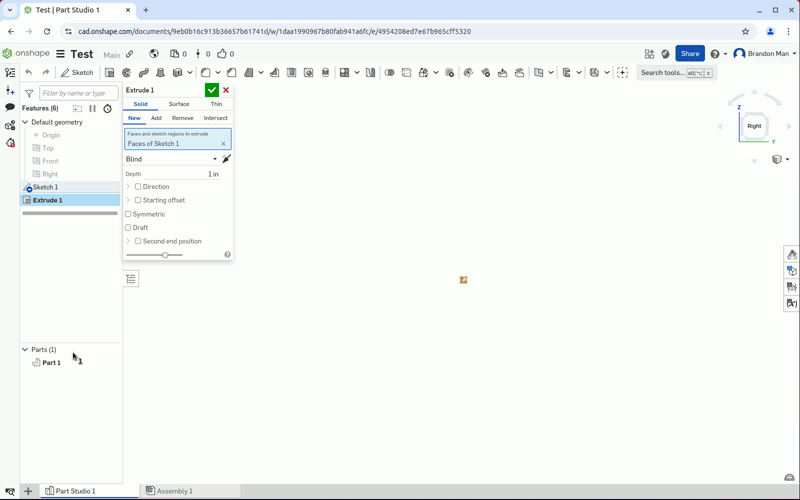
mouse_move(143, 106)
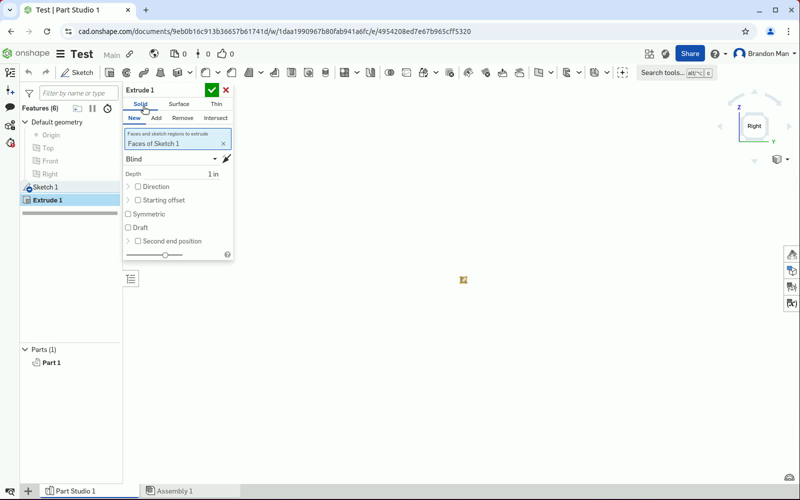
click(143, 106)
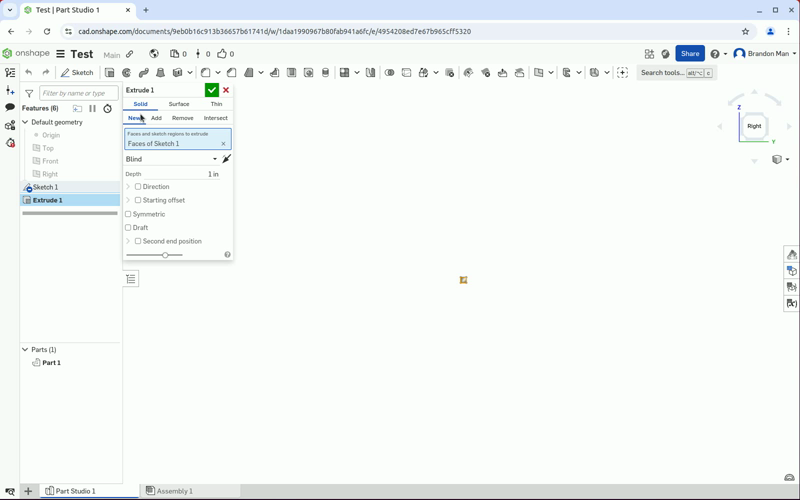
mouse_move(137, 120)
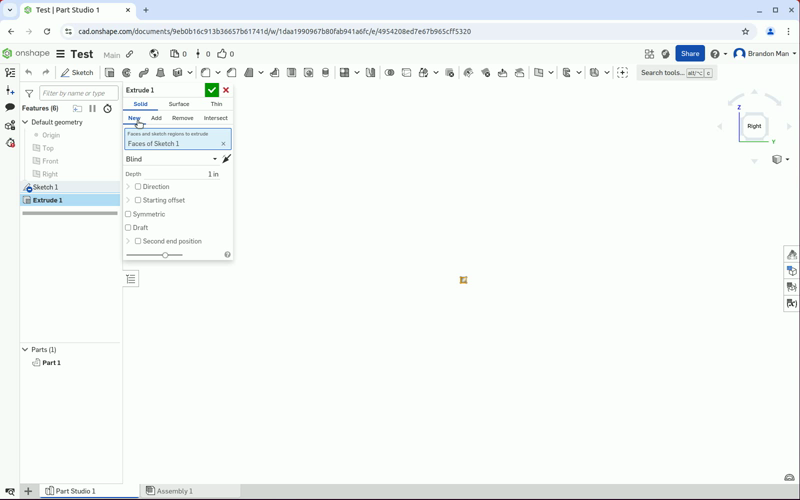
click(137, 120)
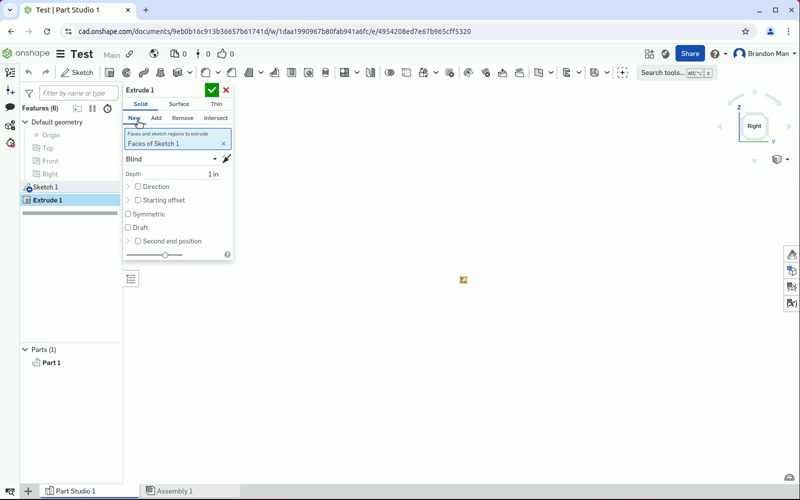
key(tab, 4)
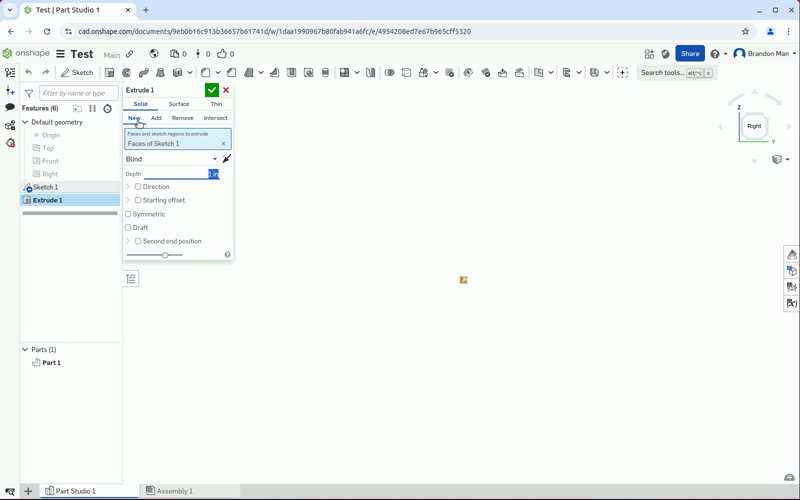
text(46.216)
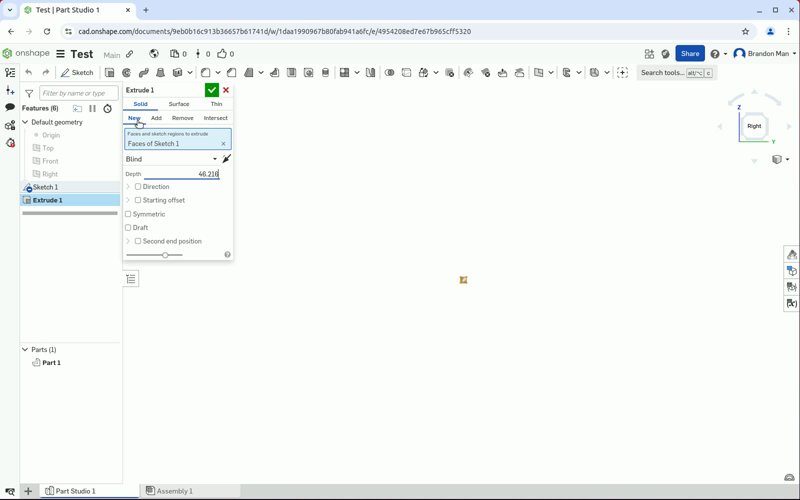
key(tab, 3)
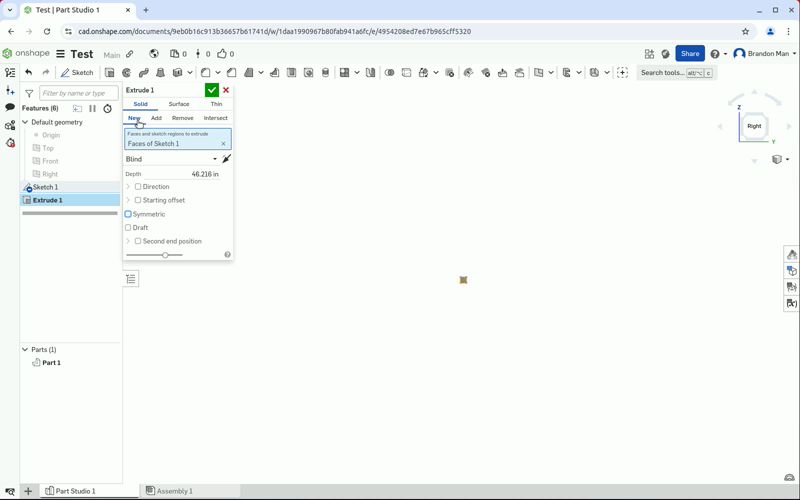
key(space)
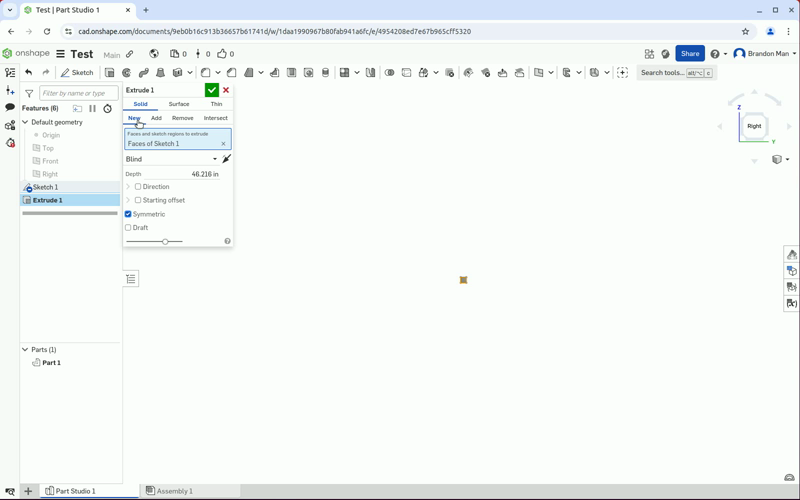
key(enter)
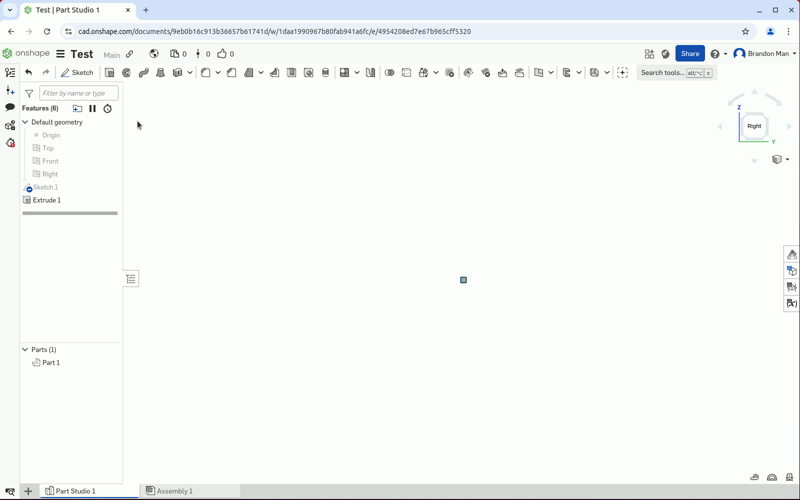
key(shift+h)
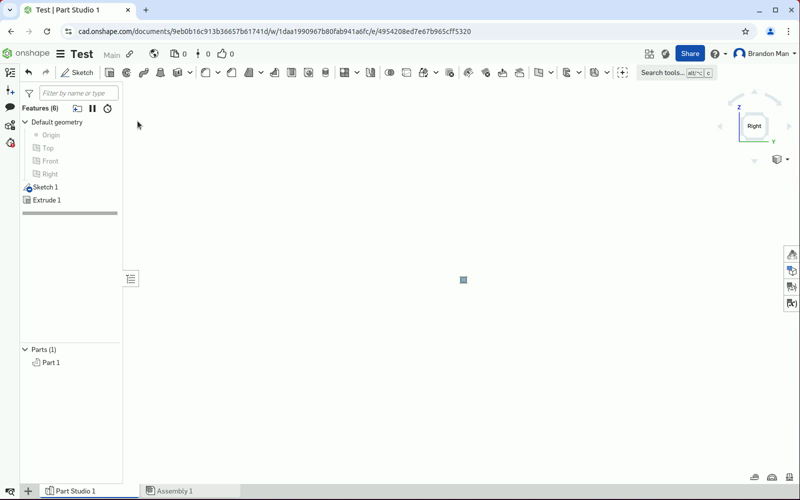
key(shift+h)
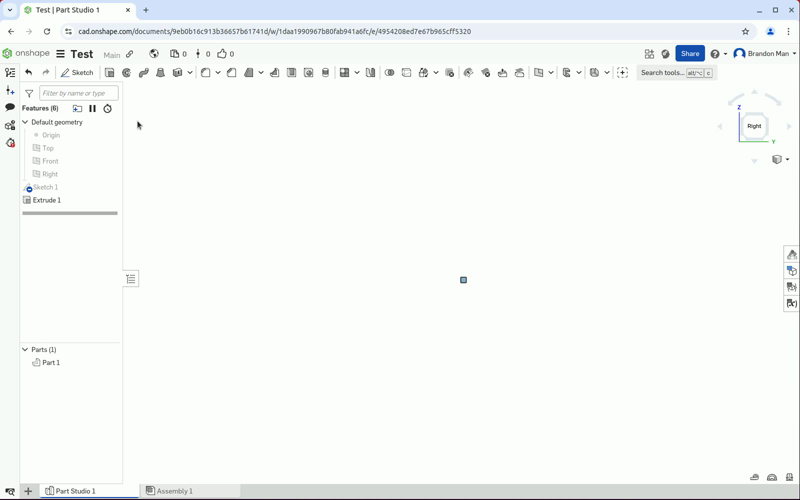
mouse_move(73, 189)
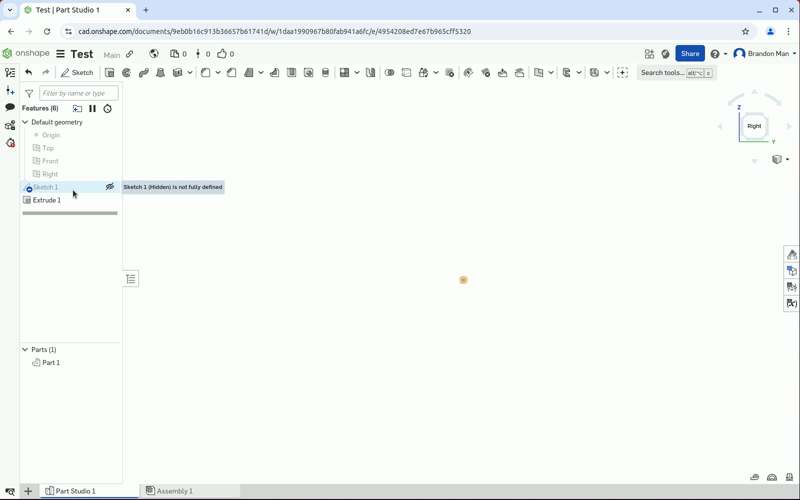
click(73, 189)
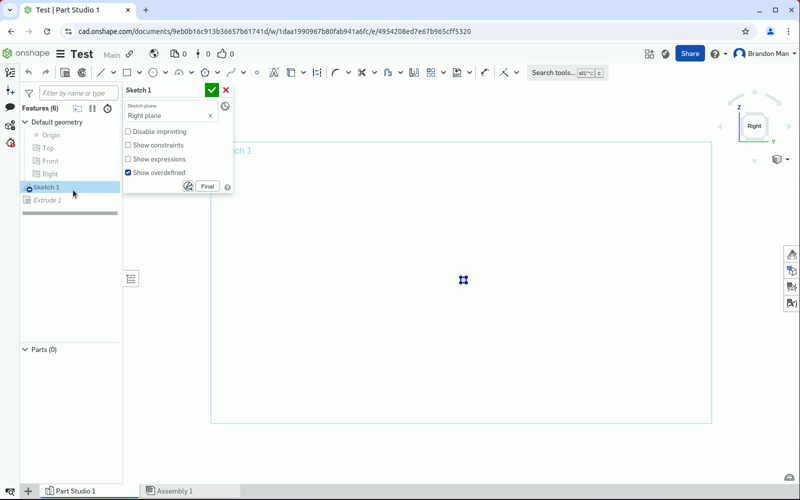
mouse_move(229, 92)
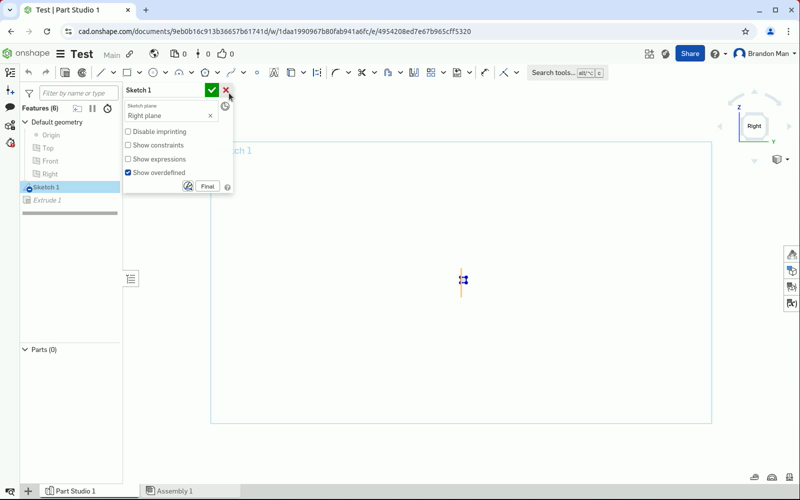
click(229, 92)
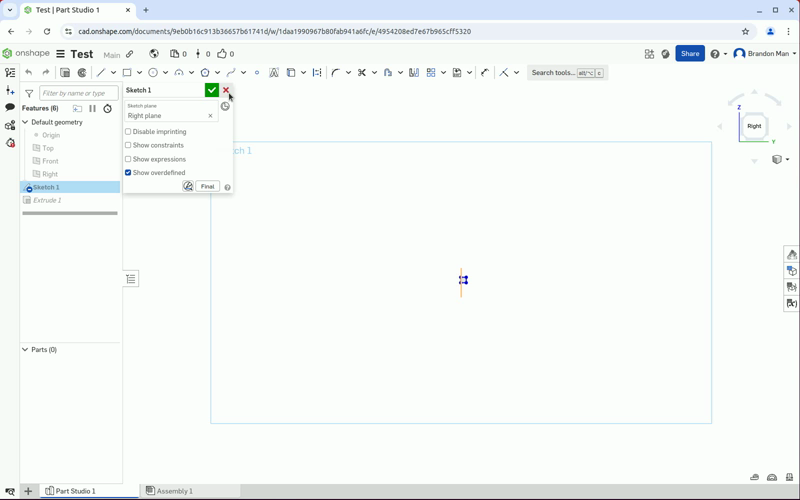
key(shift+s)
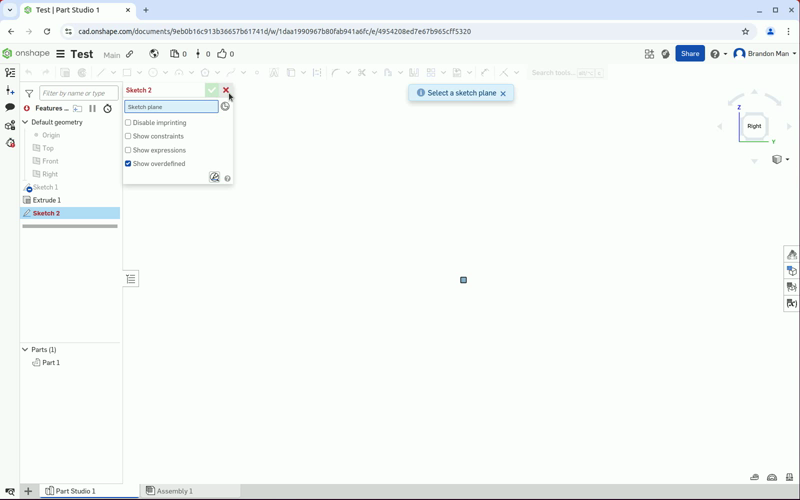
mouse_move(73, 176)
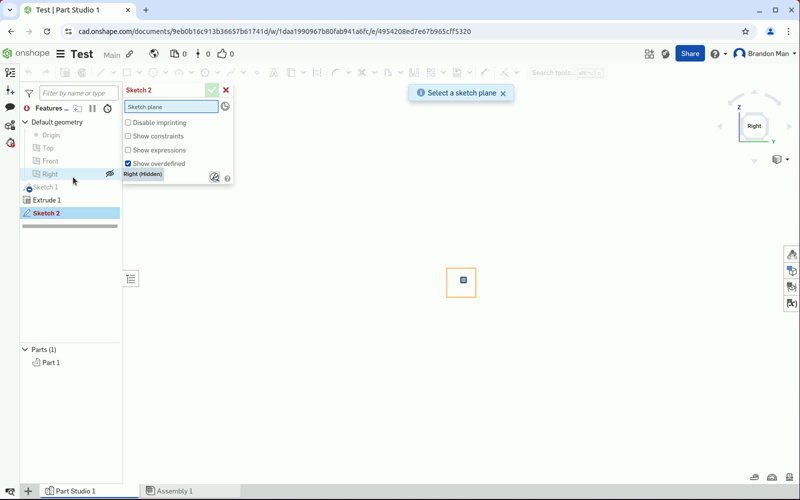
click(73, 176)
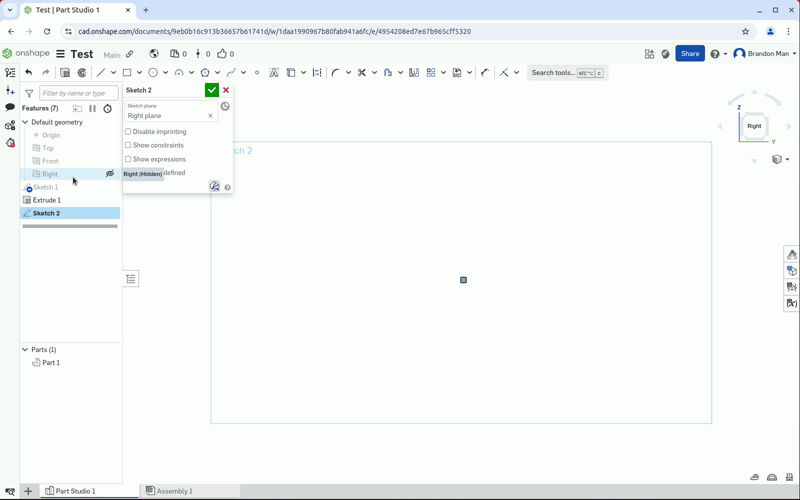
mouse_move(73, 352)
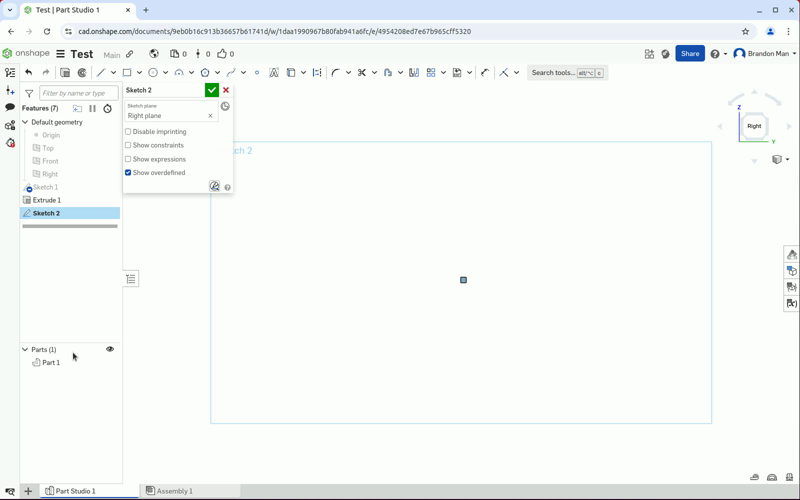
key(y)
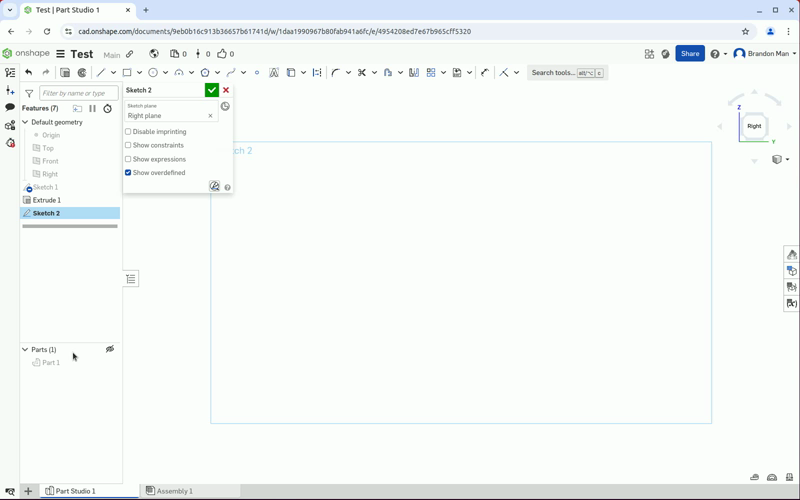
key(l)
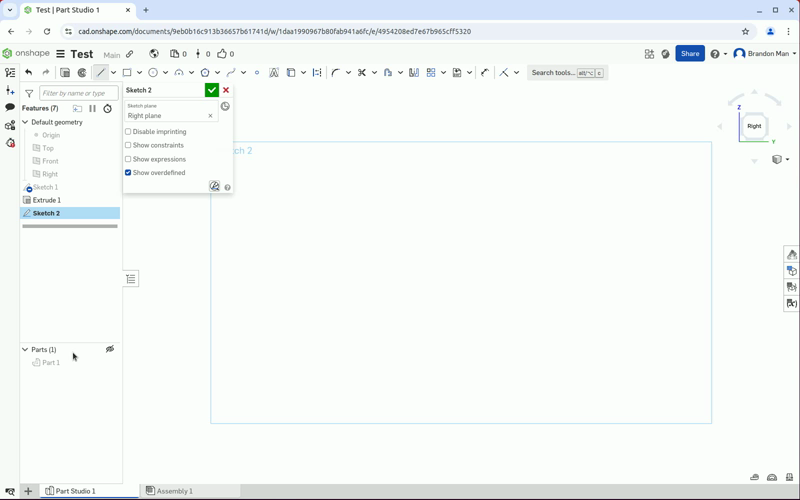
key_down(shift)
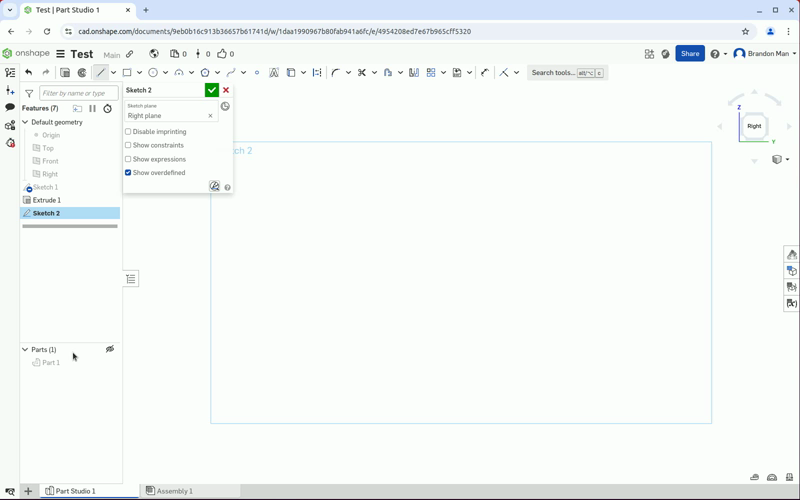
mouse_move(489, 282)
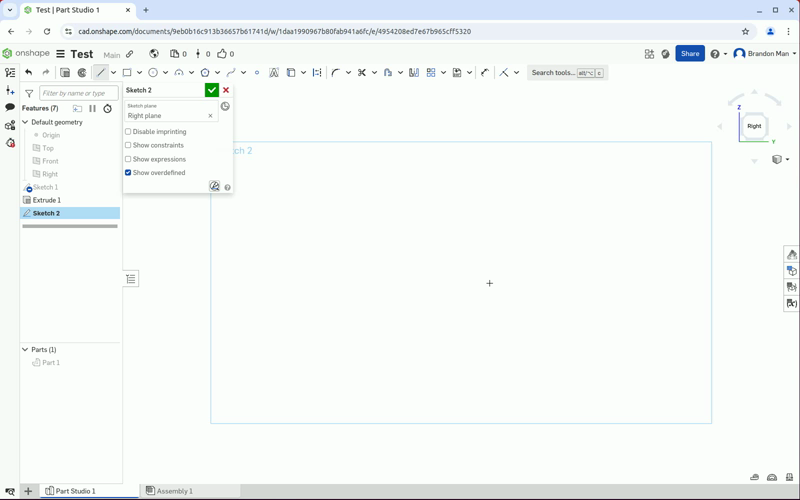
click(489, 282)
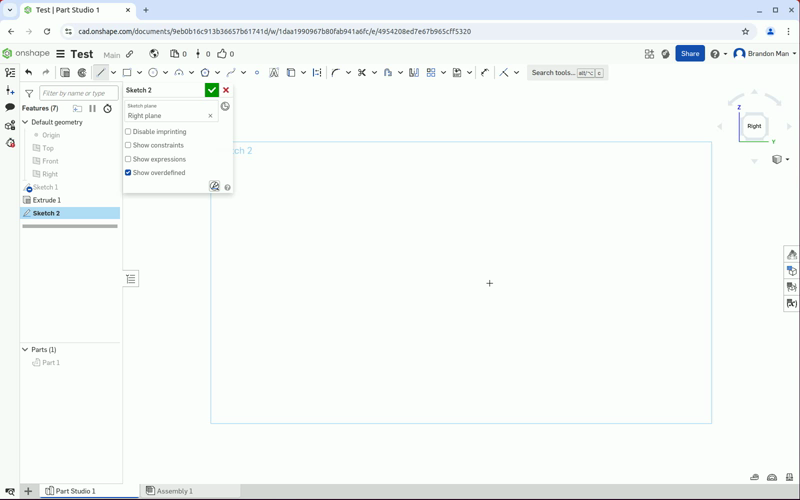
key_up(shift)
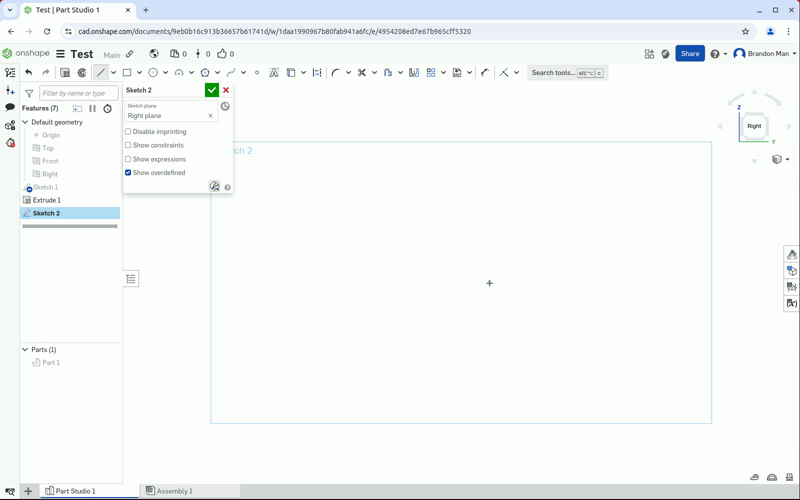
key_down(shift)
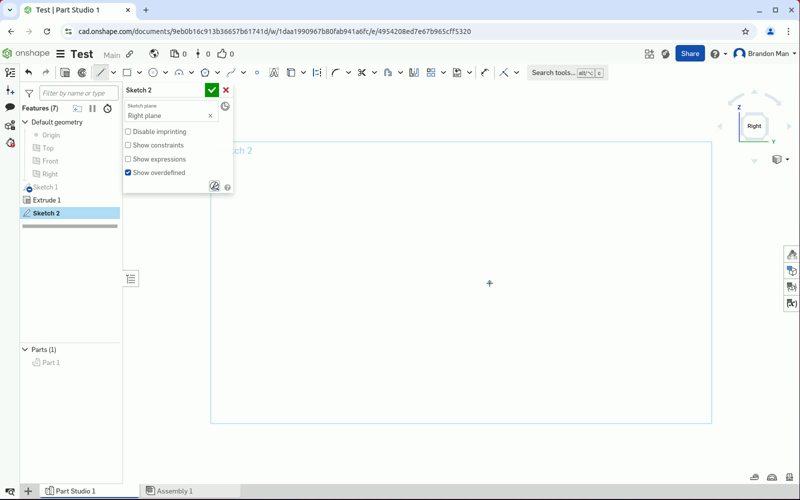
mouse_move(519, 282)
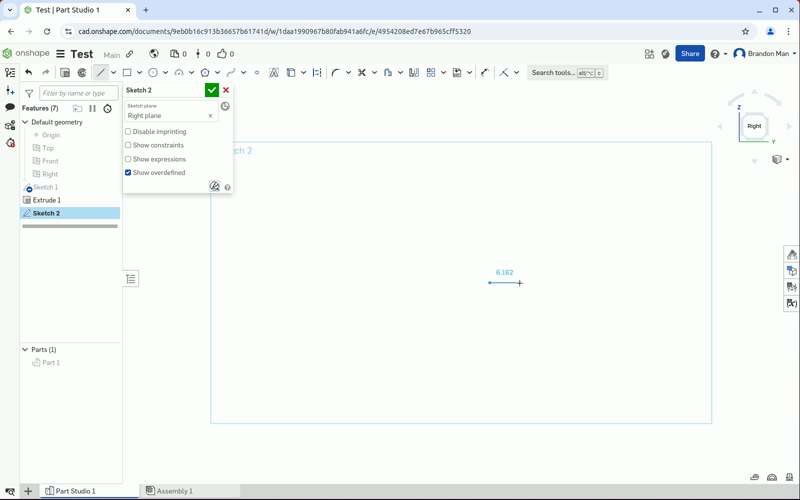
mouse_move(495, 282)
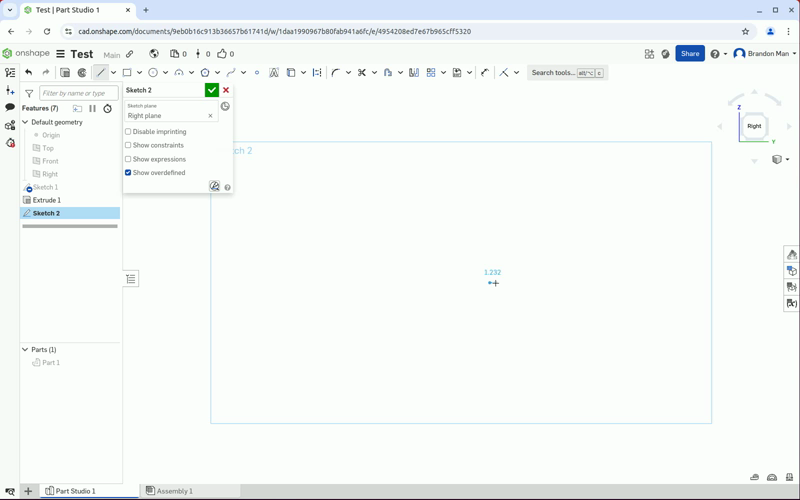
scroll(6)
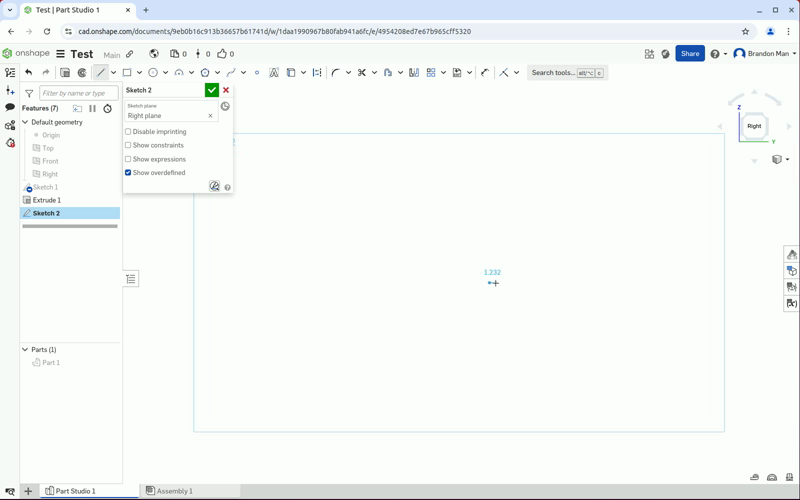
scroll(6)
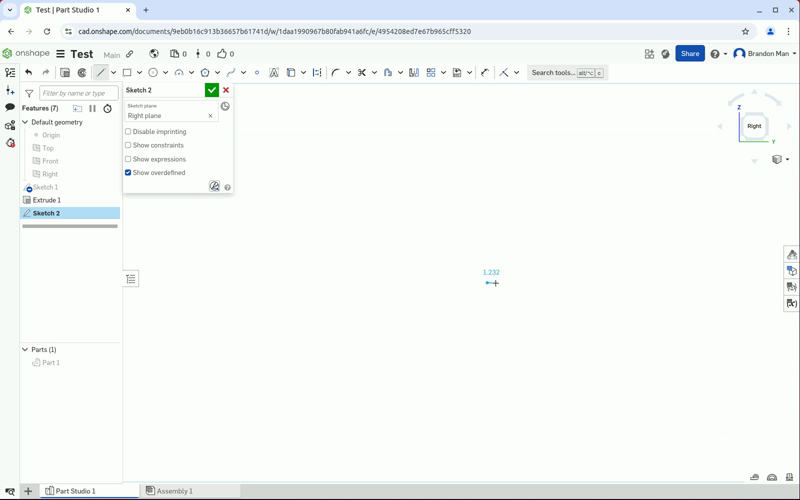
scroll(6)
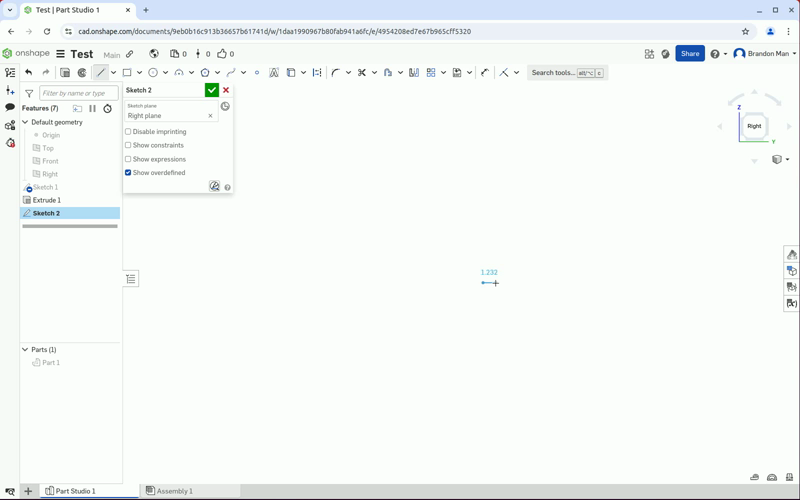
scroll(6)
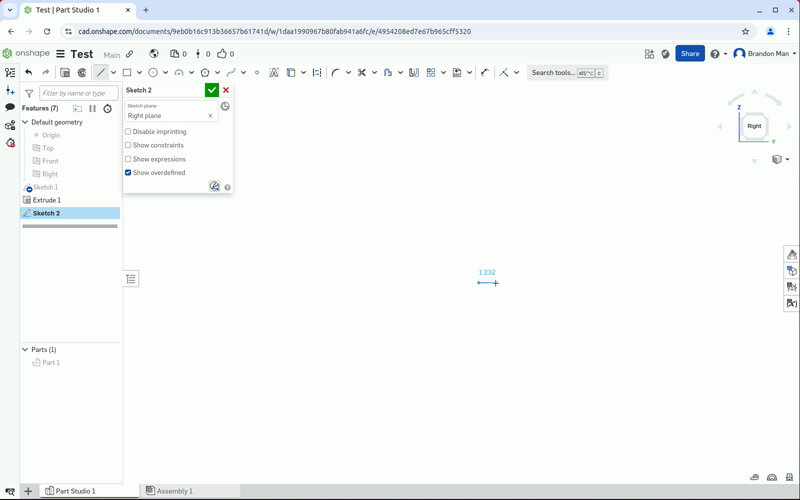
scroll(6)
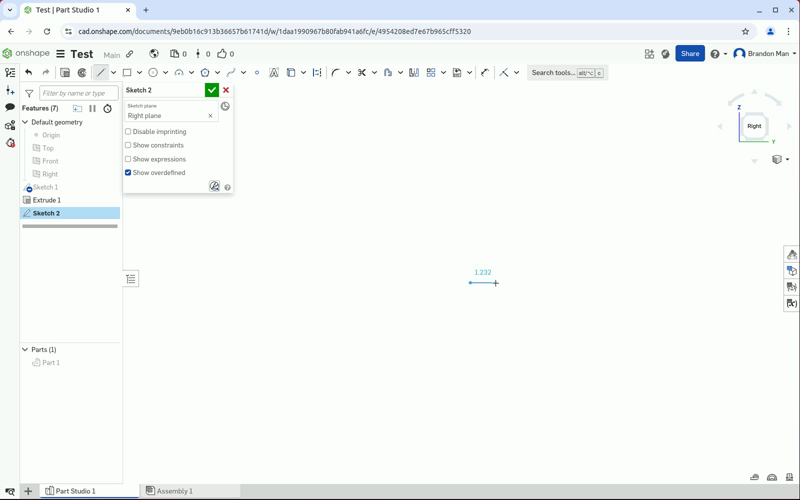
scroll(6)
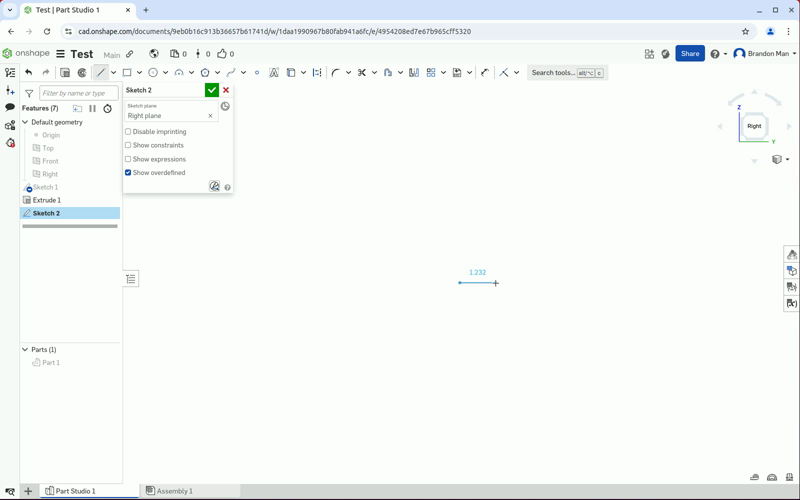
scroll(6)
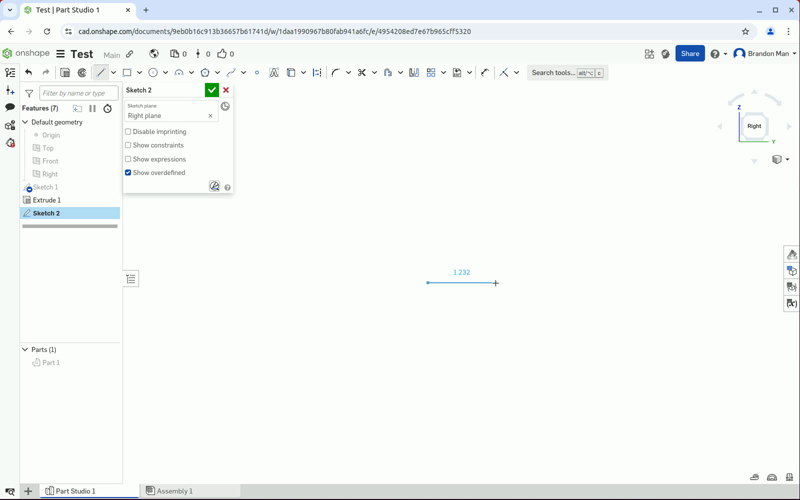
click(495, 282)
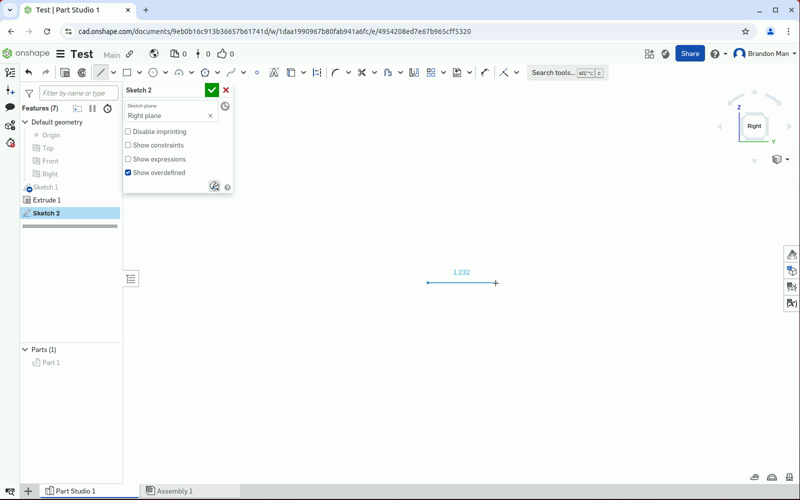
scroll(-6)
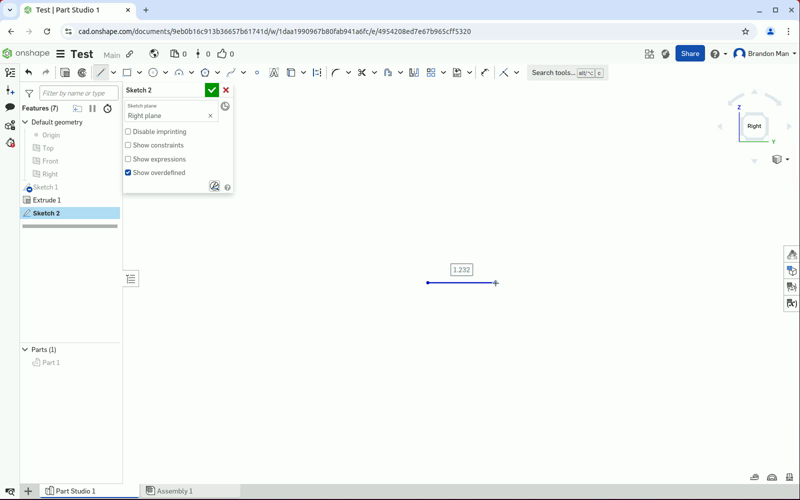
scroll(-6)
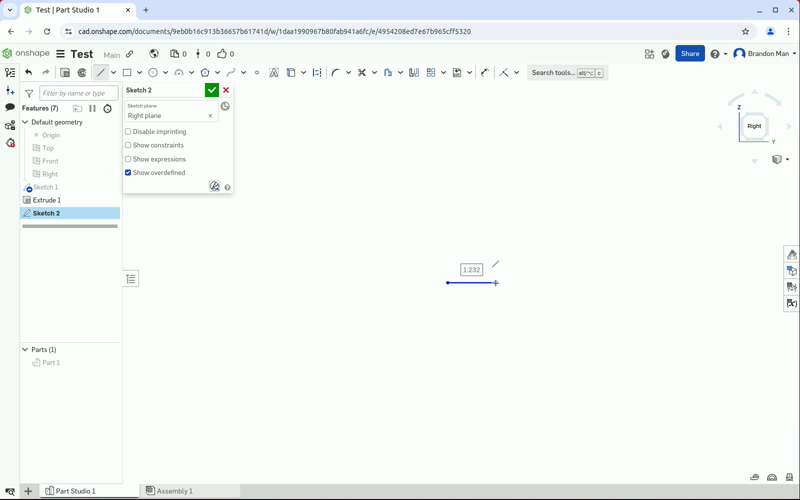
scroll(-6)
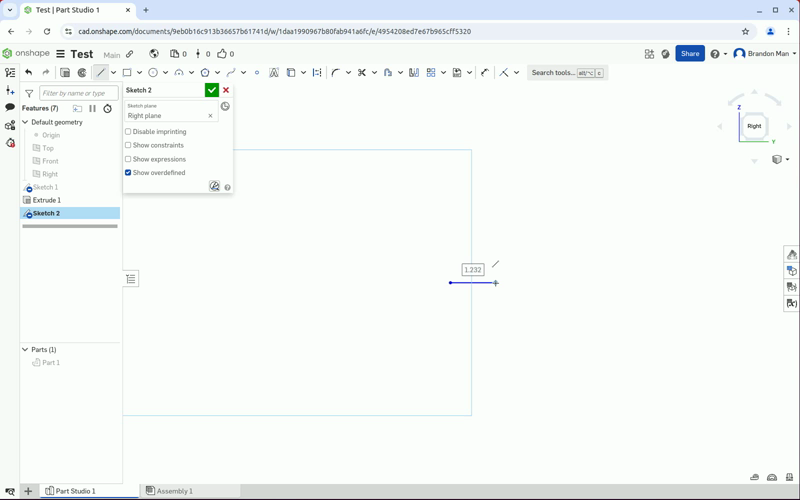
scroll(-6)
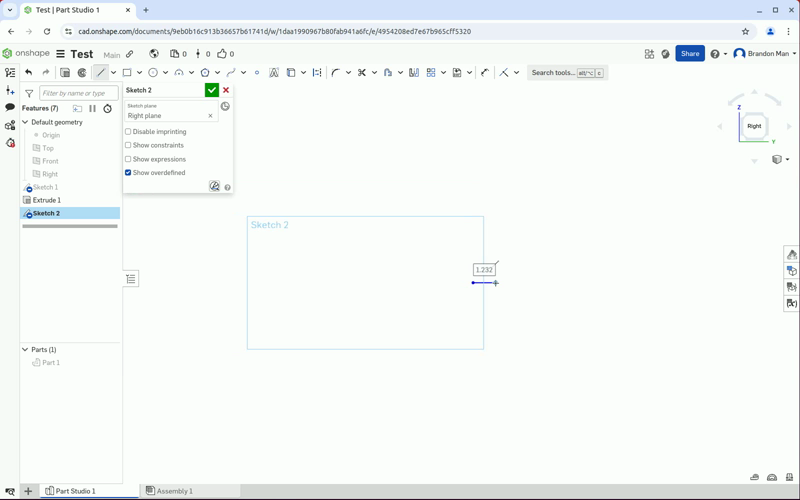
scroll(-6)
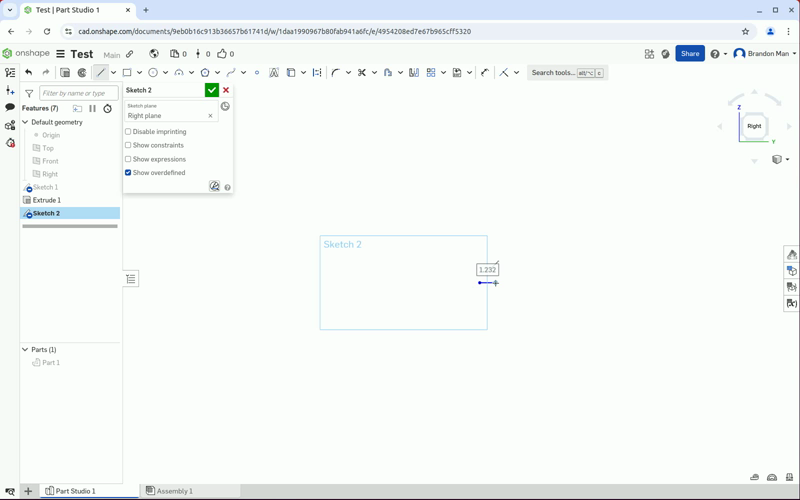
scroll(-6)
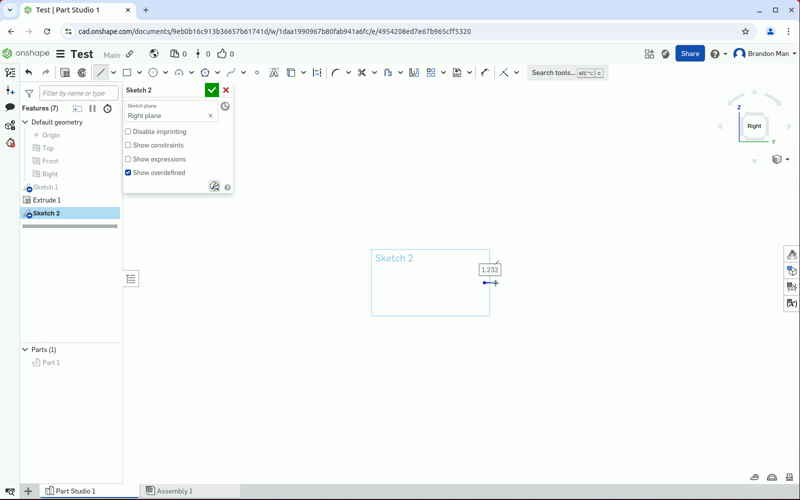
scroll(-6)
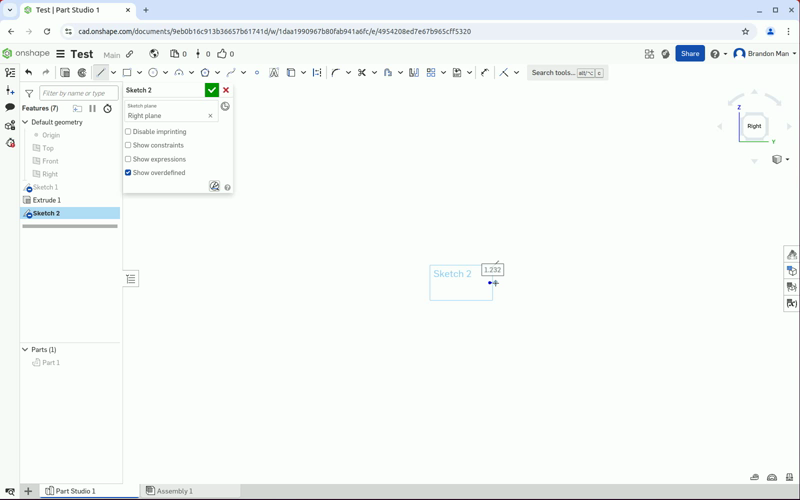
key_up(shift)
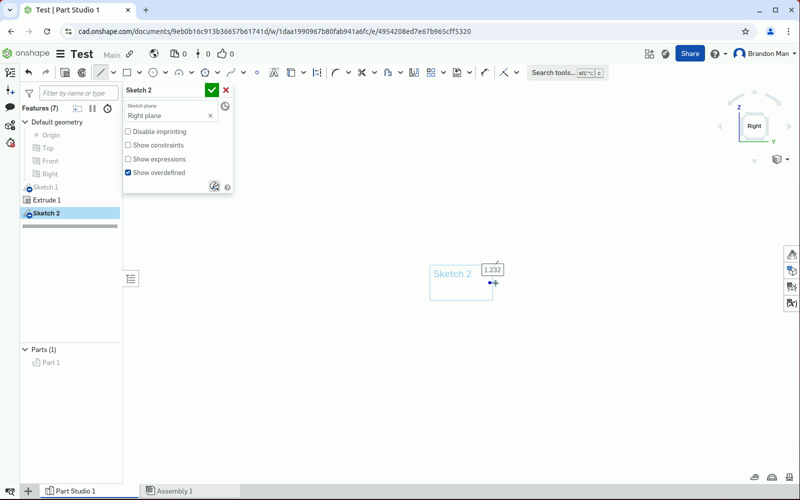
key_down(shift)
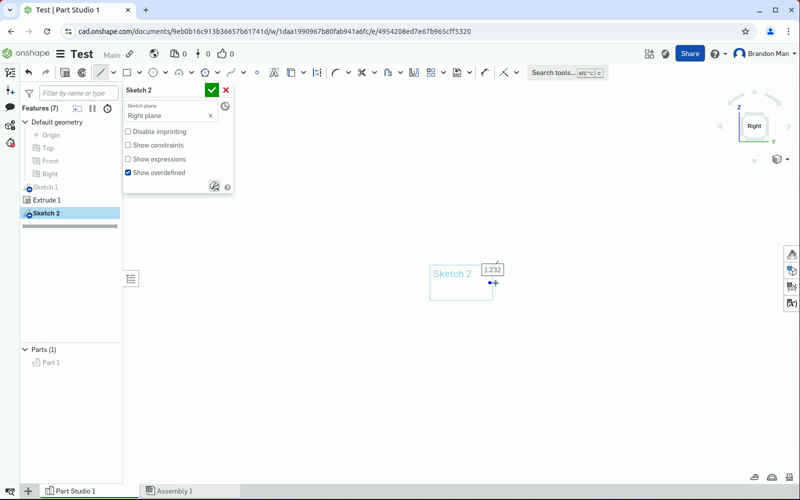
mouse_move(525, 282)
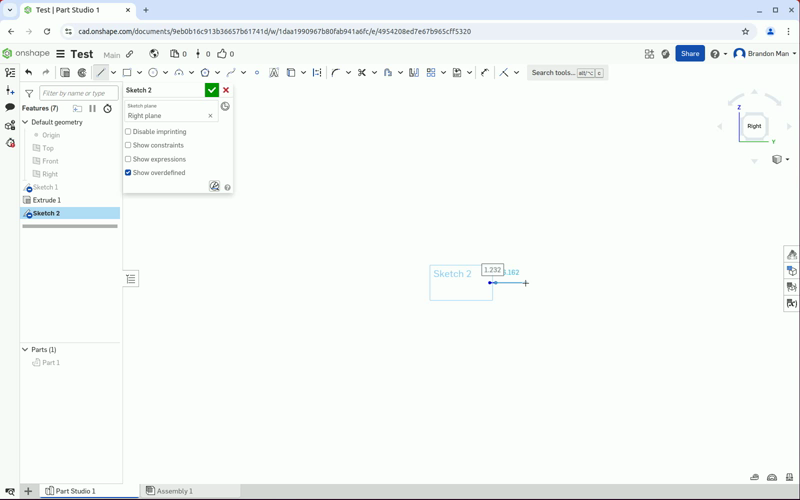
mouse_move(495, 277)
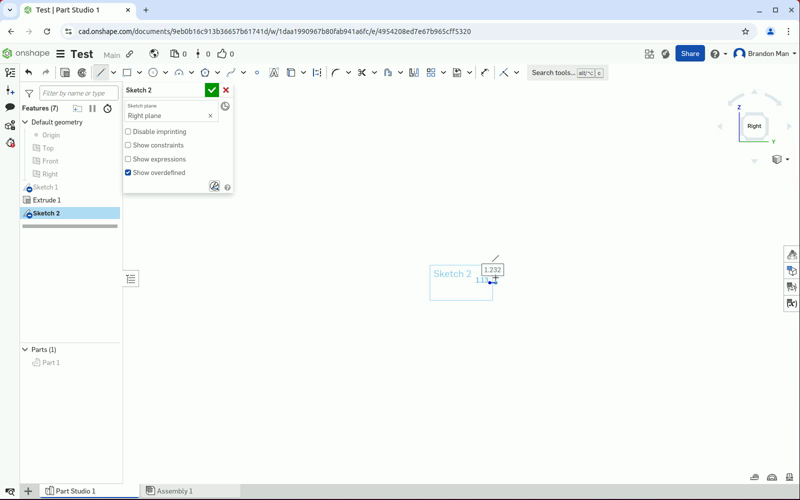
scroll(6)
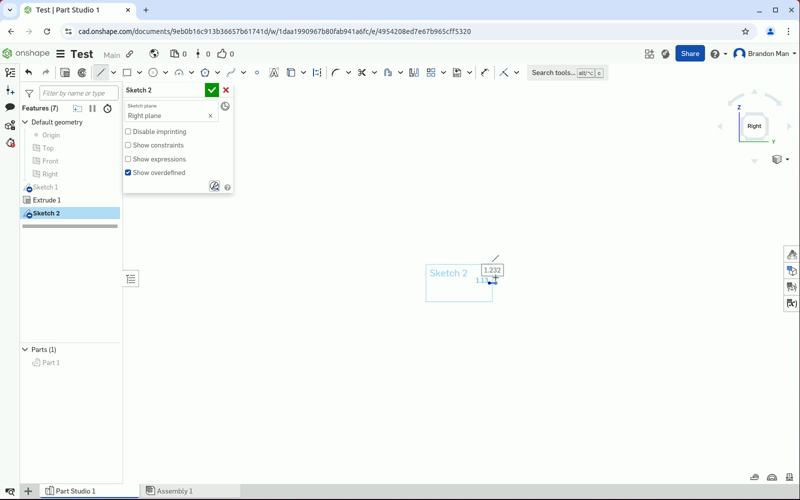
scroll(6)
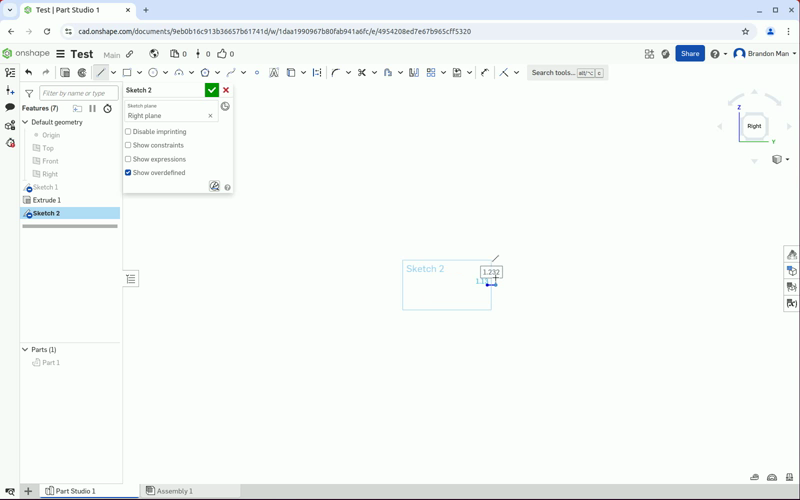
scroll(6)
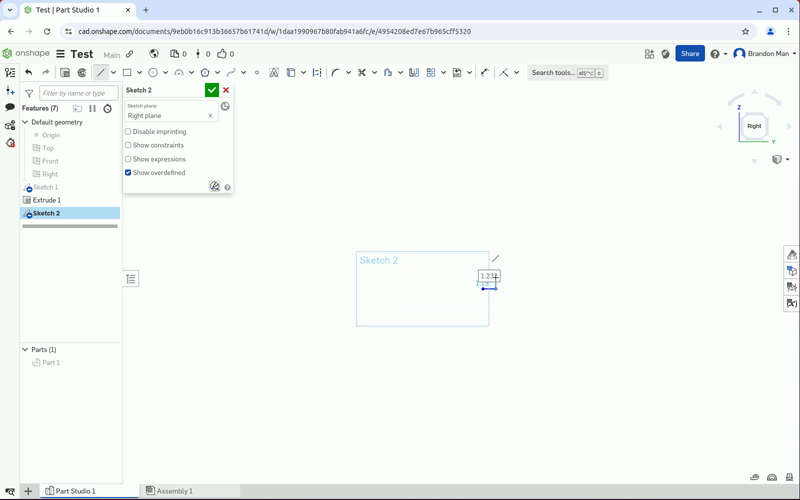
scroll(6)
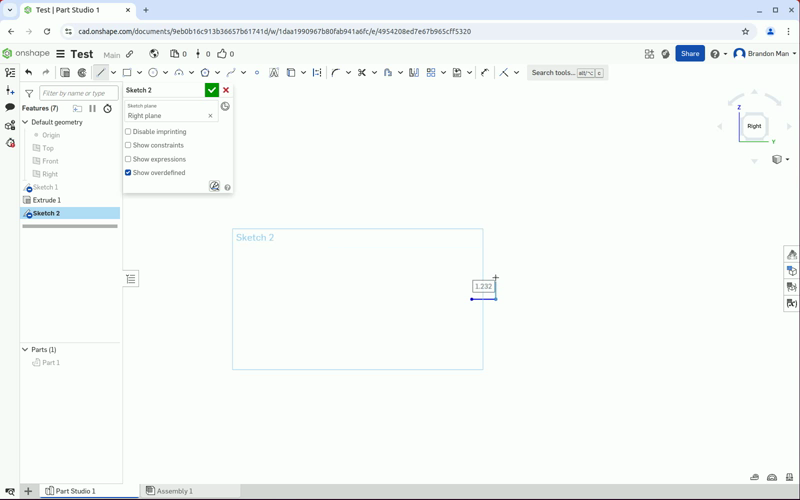
scroll(6)
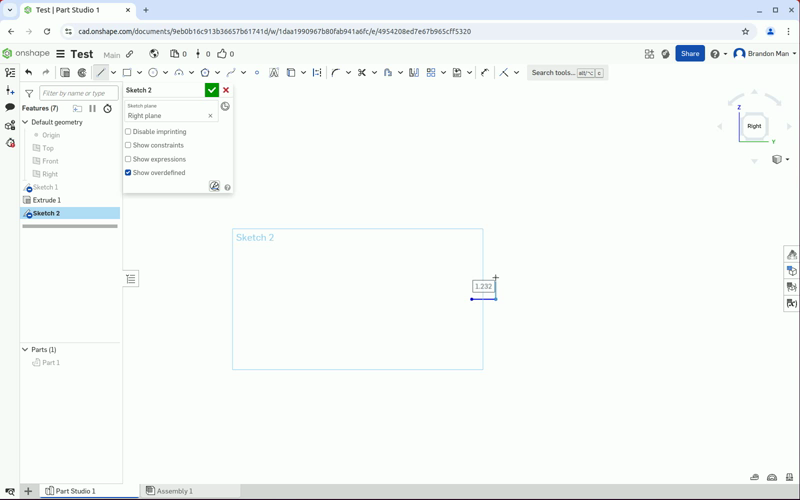
scroll(6)
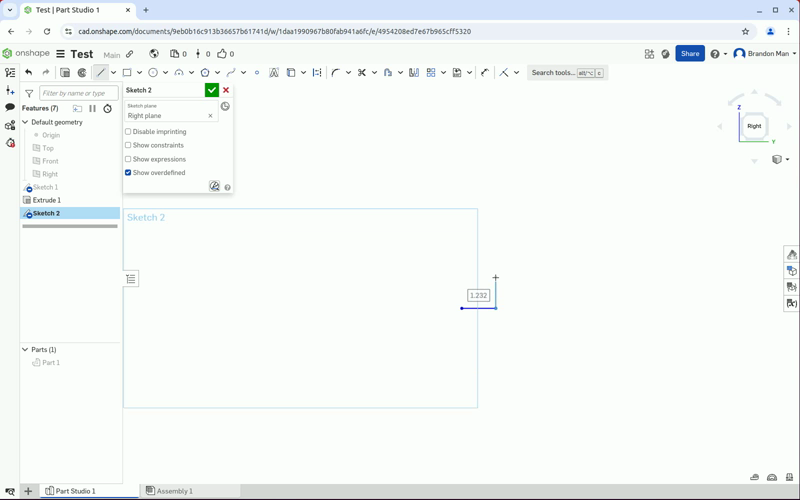
scroll(6)
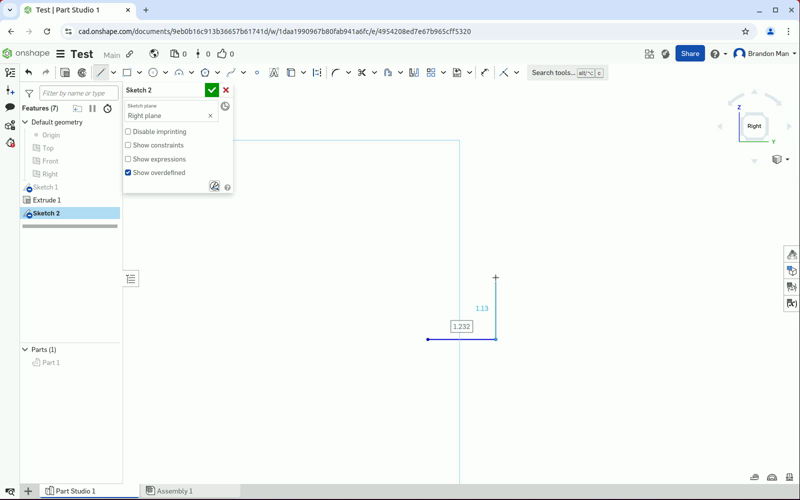
click(495, 277)
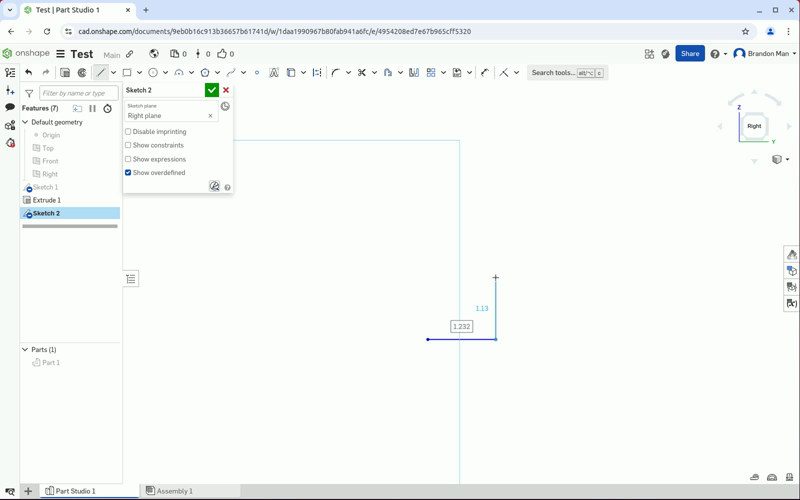
scroll(-6)
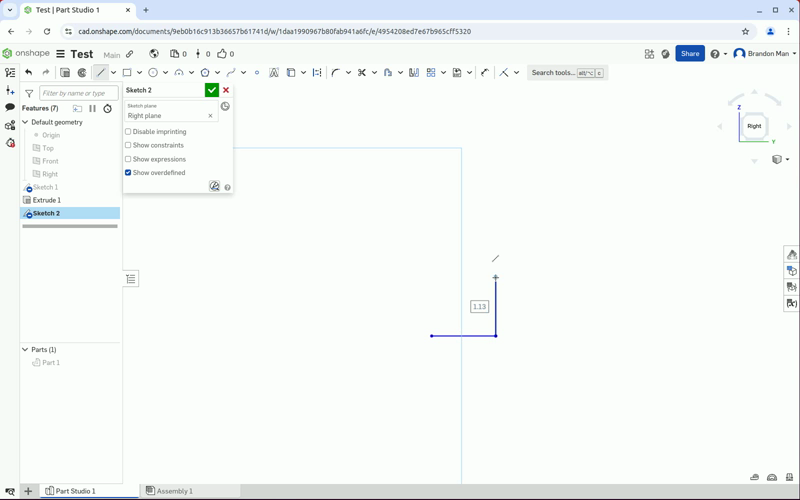
scroll(-6)
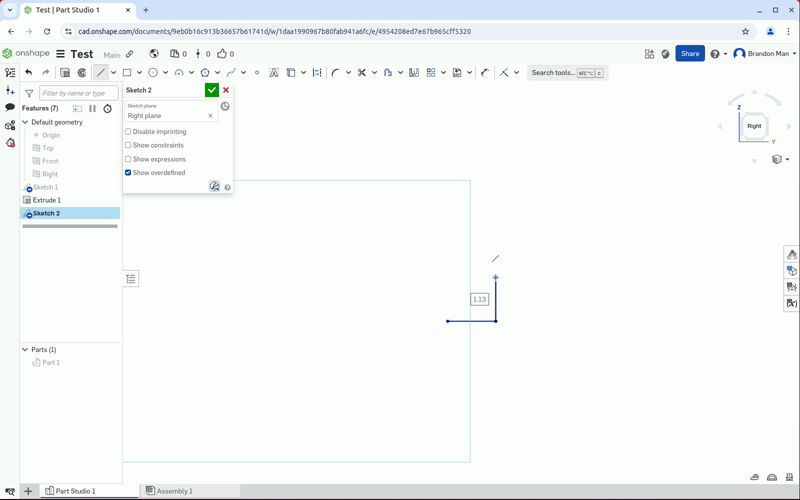
scroll(-6)
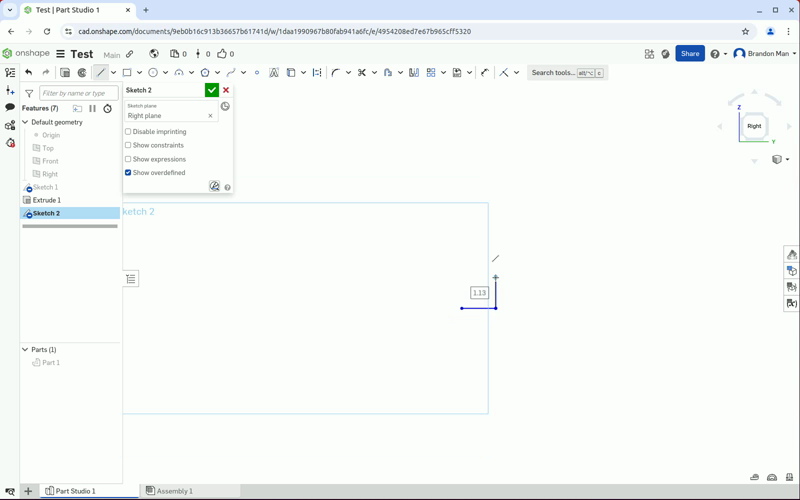
scroll(-6)
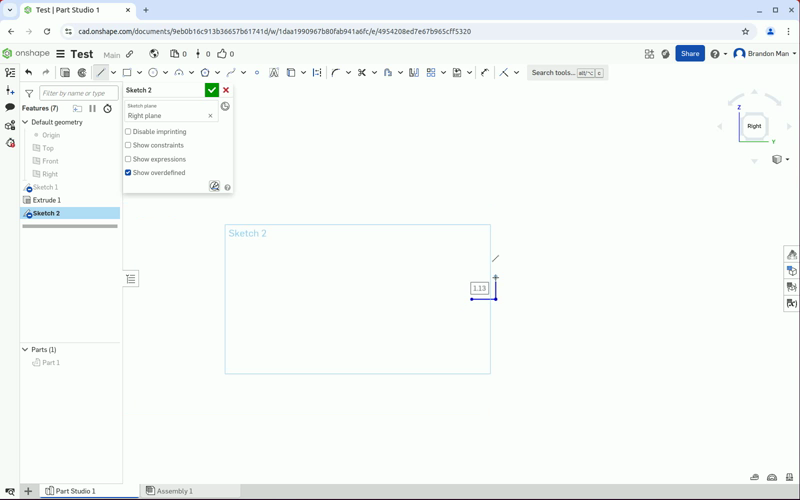
scroll(-6)
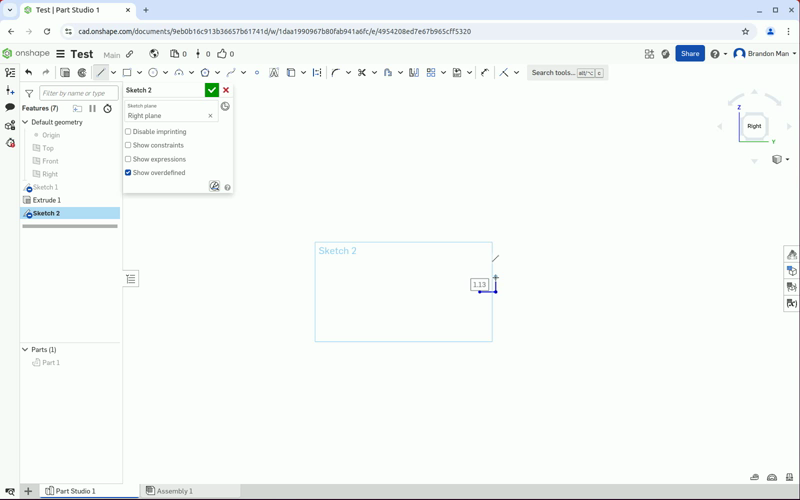
scroll(-6)
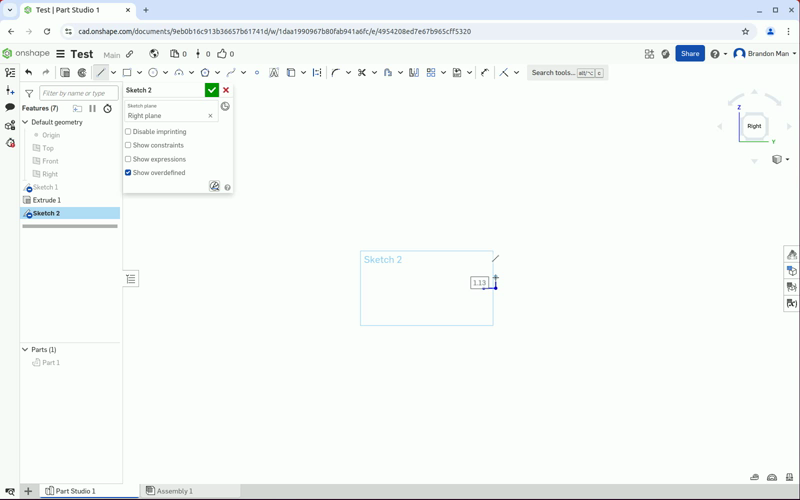
scroll(-6)
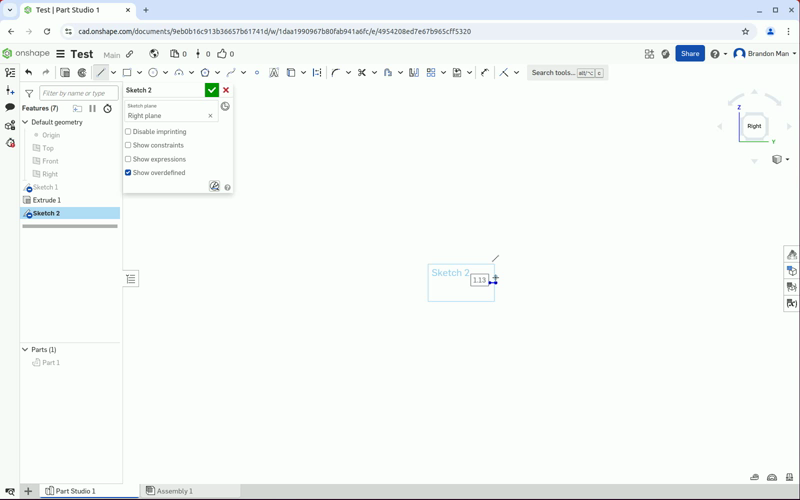
key_up(shift)
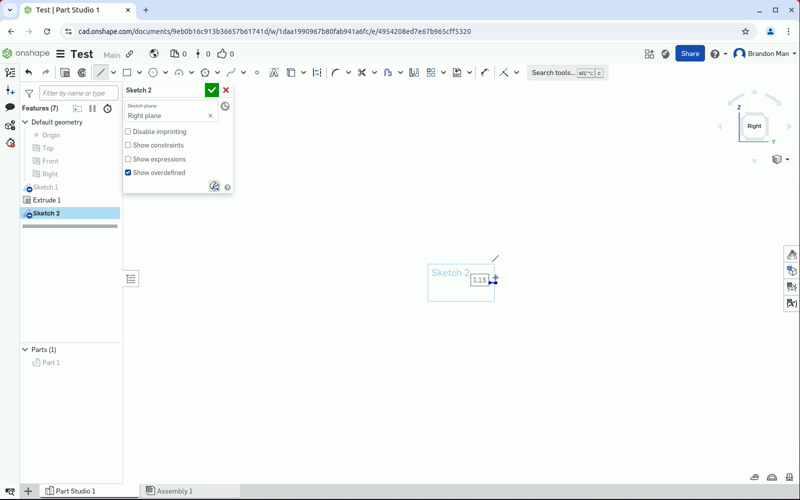
key_down(shift)
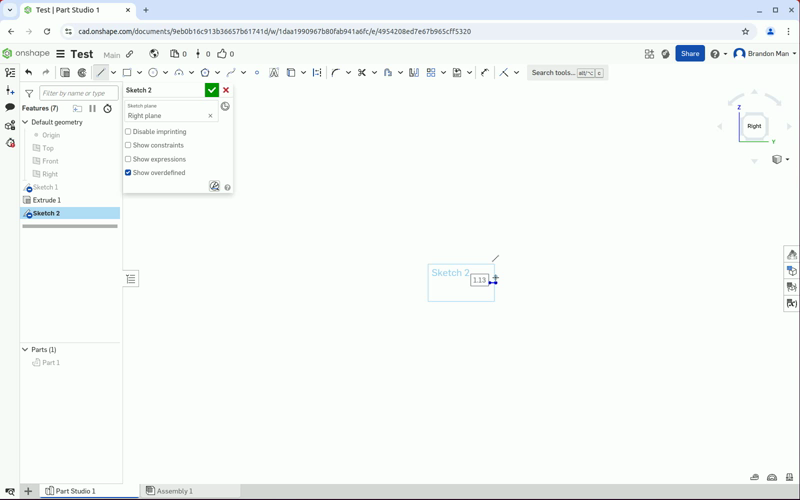
mouse_move(525, 277)
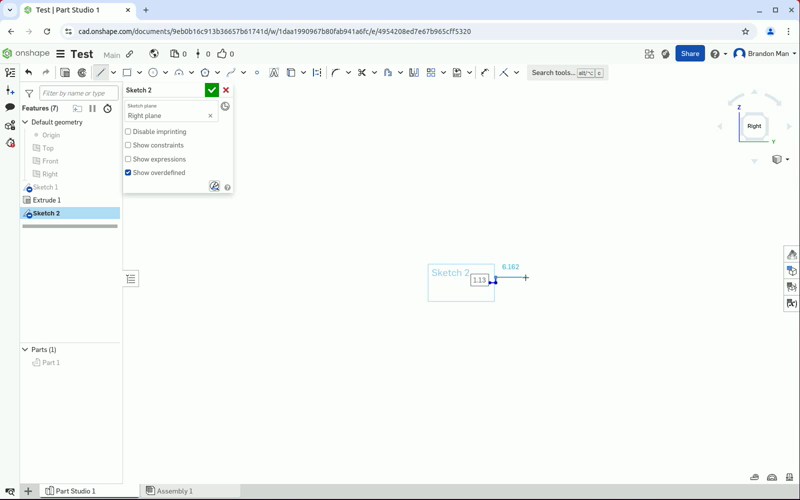
mouse_move(489, 277)
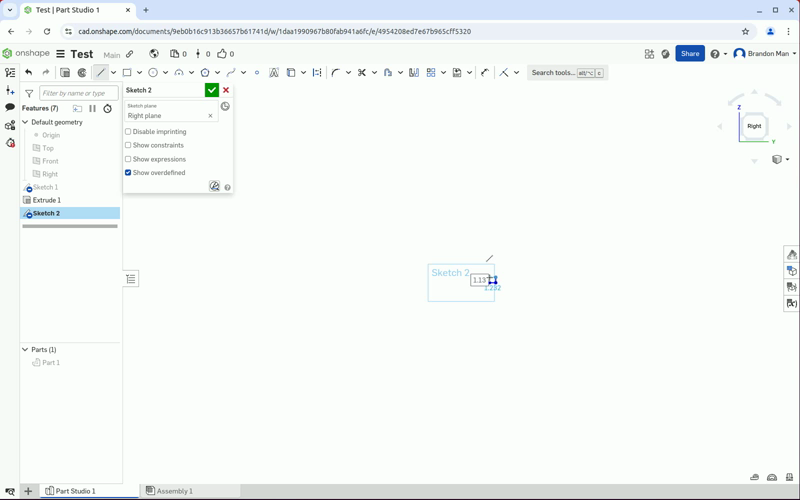
scroll(6)
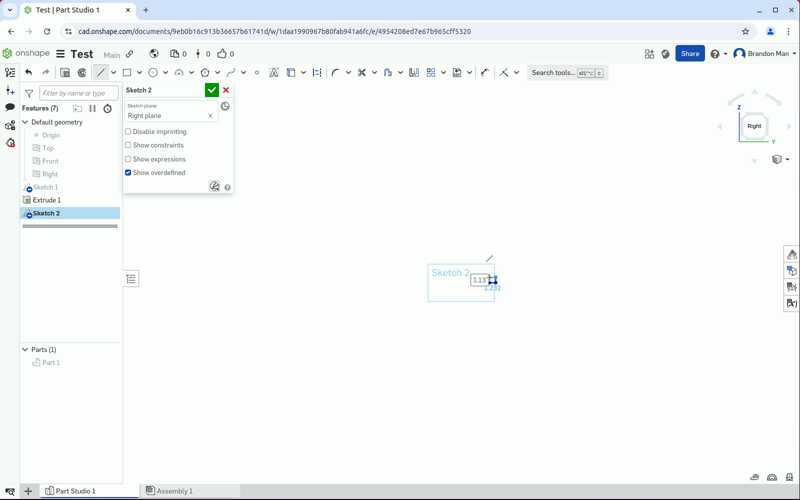
scroll(6)
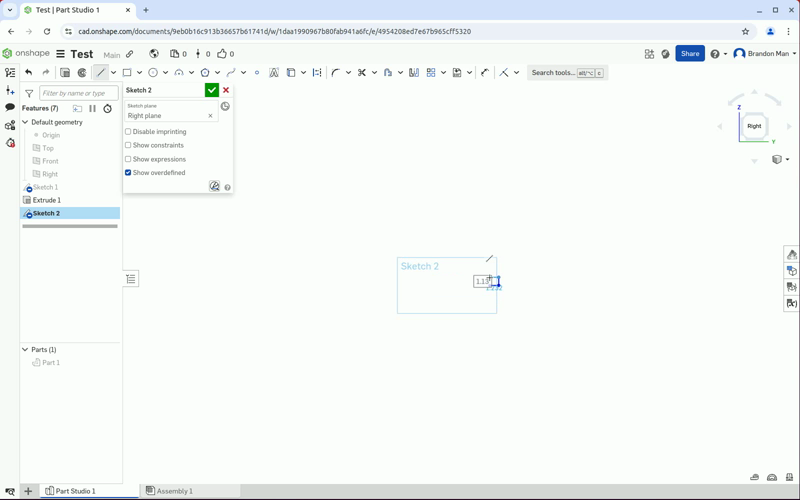
scroll(6)
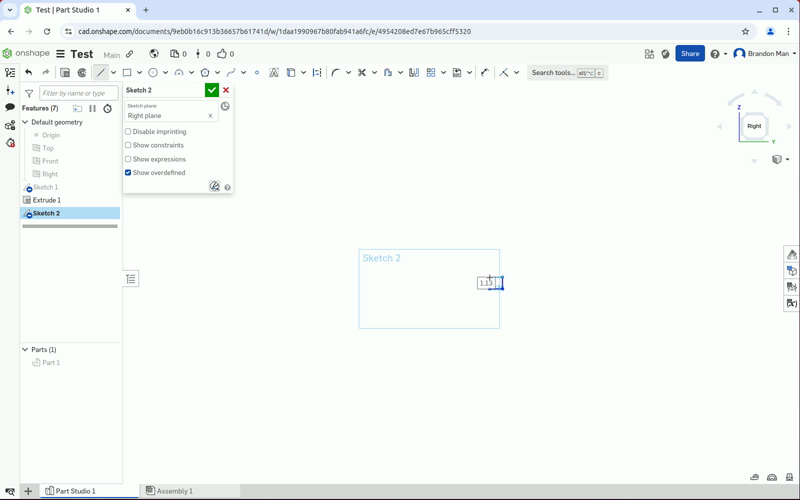
scroll(6)
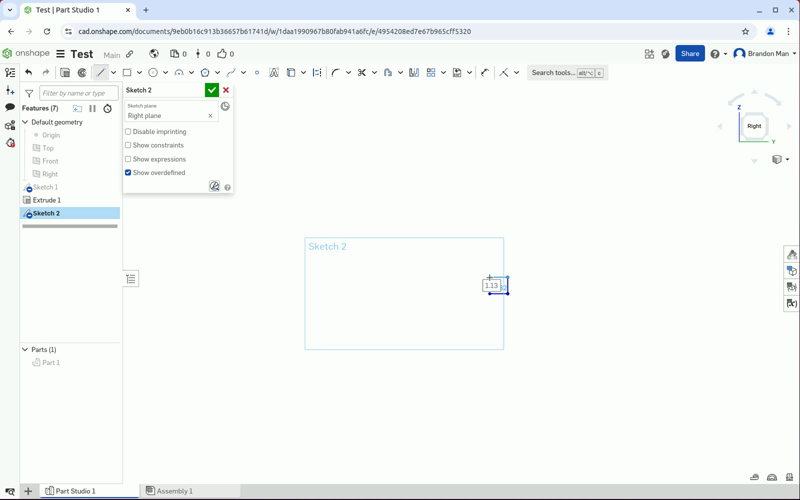
scroll(6)
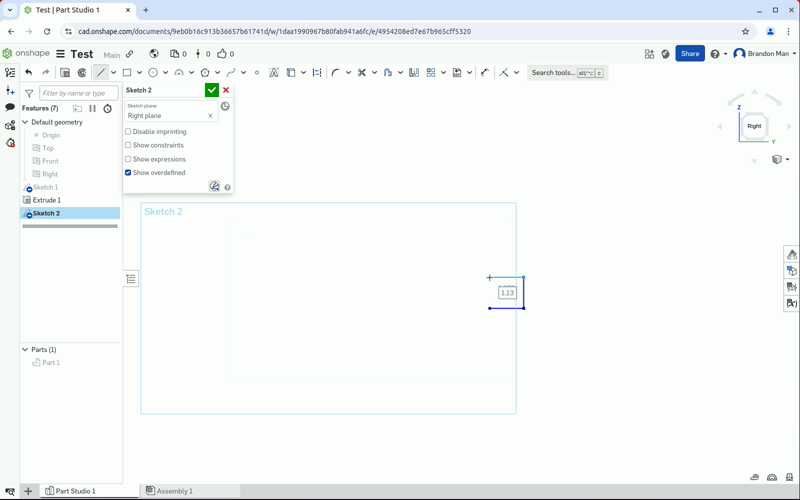
scroll(6)
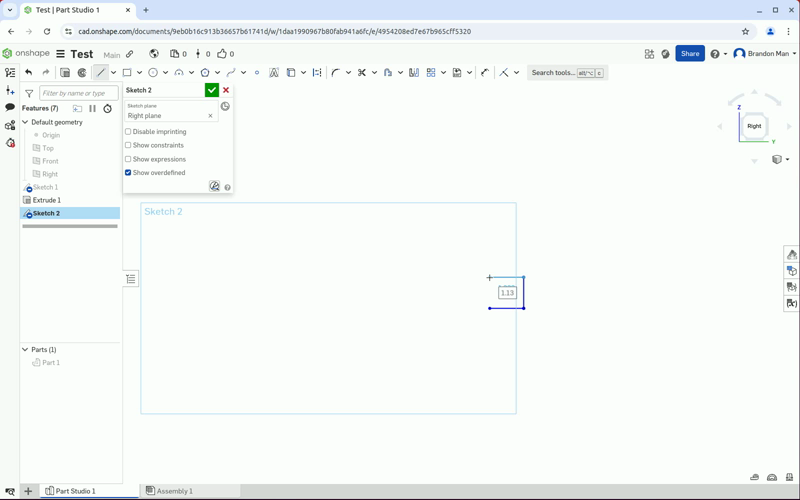
scroll(6)
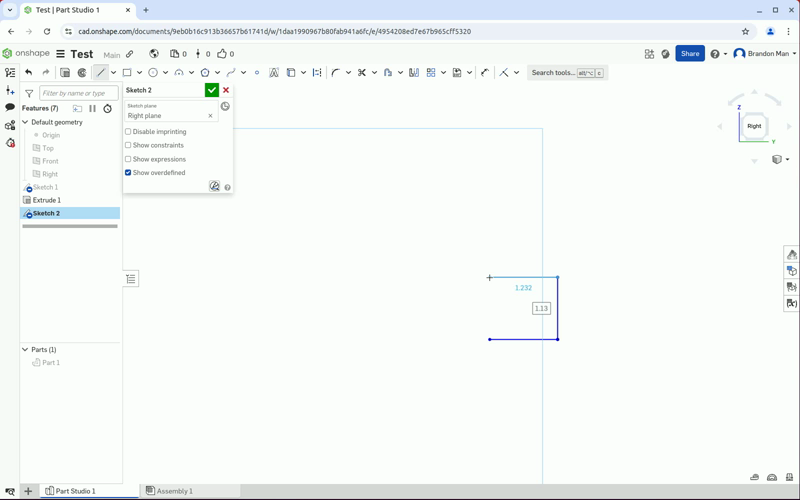
click(489, 277)
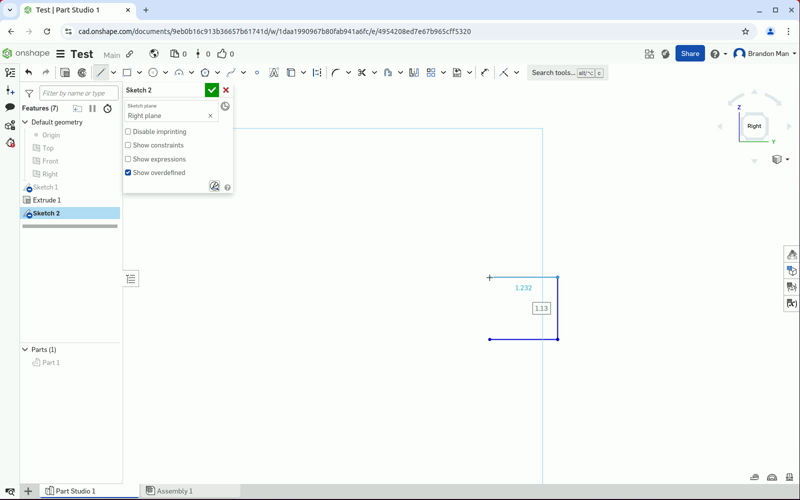
scroll(-6)
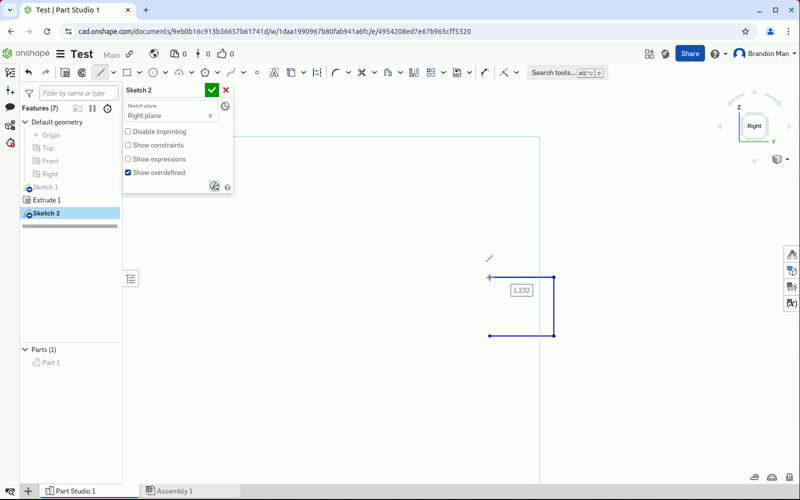
scroll(-6)
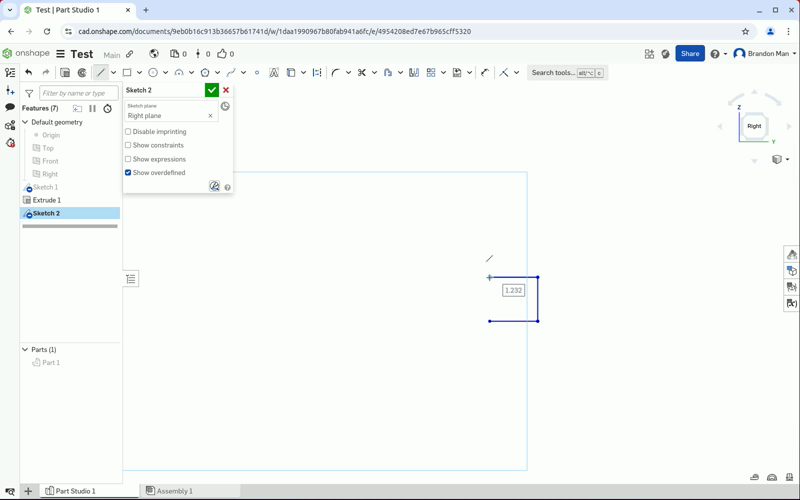
scroll(-6)
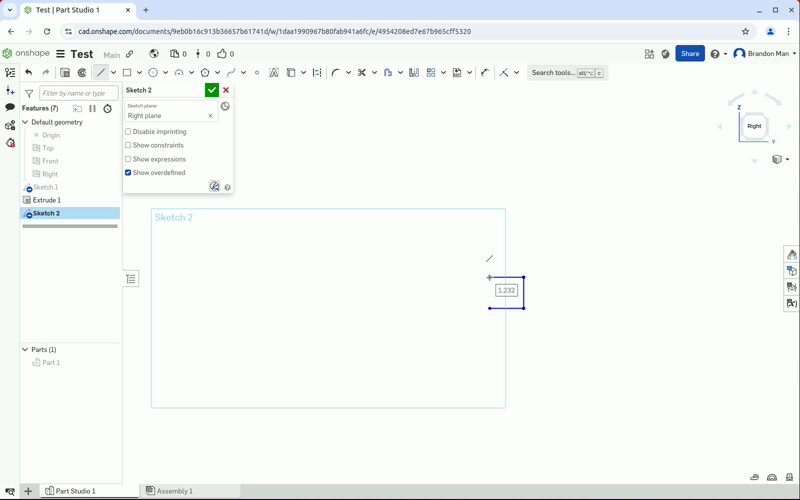
scroll(-6)
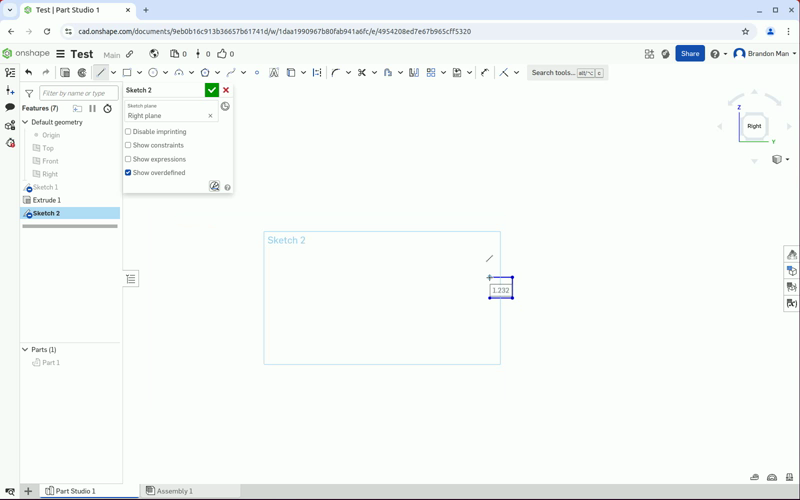
scroll(-6)
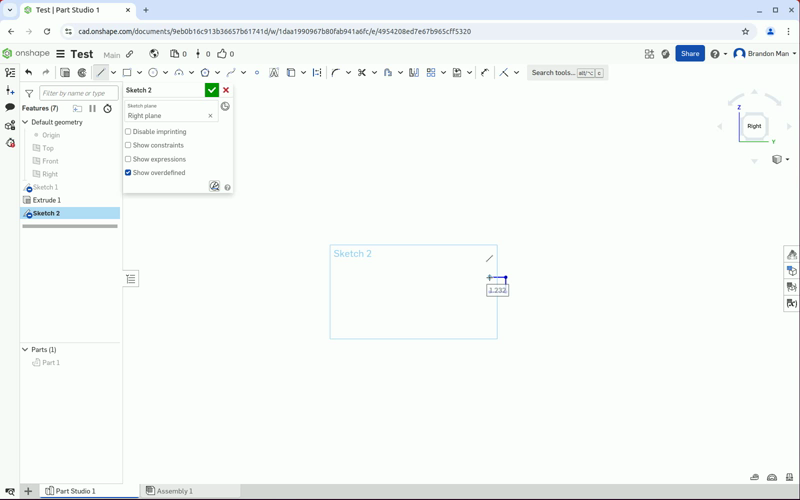
scroll(-6)
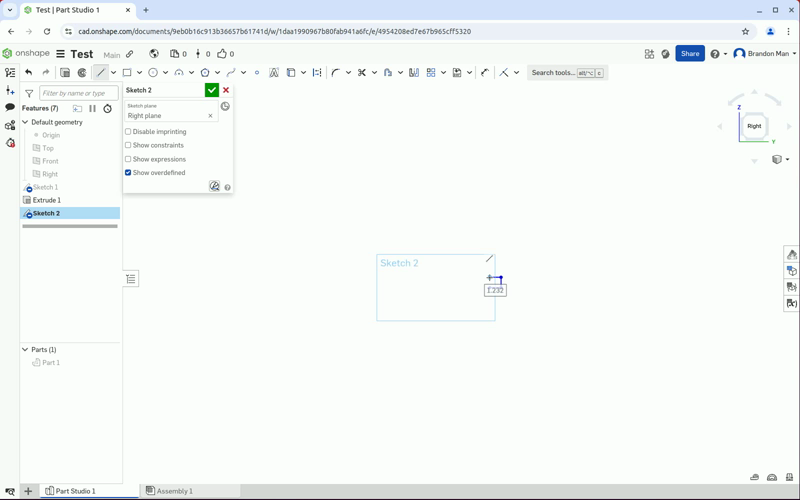
scroll(-6)
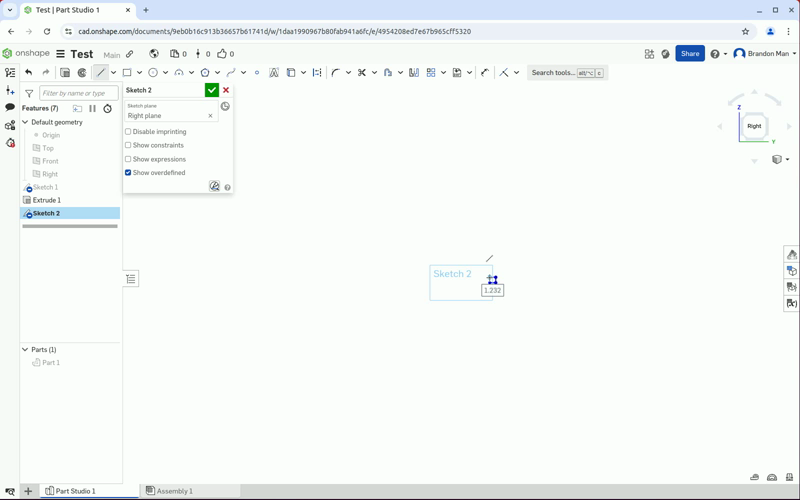
key_up(shift)
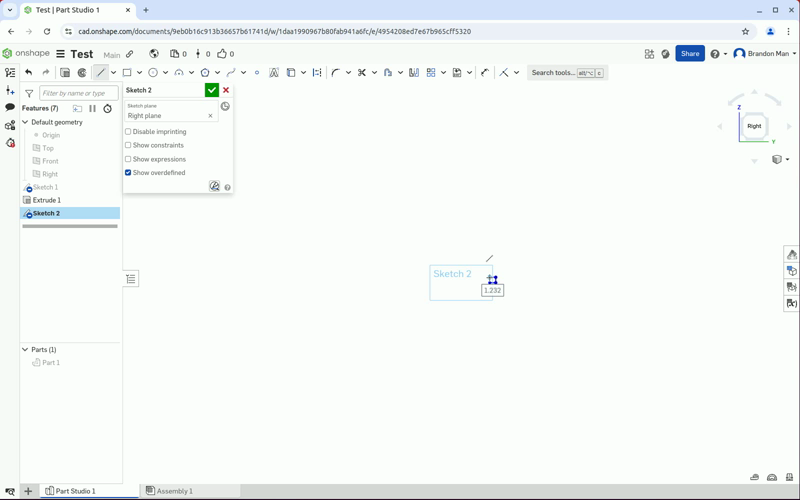
mouse_move(519, 277)
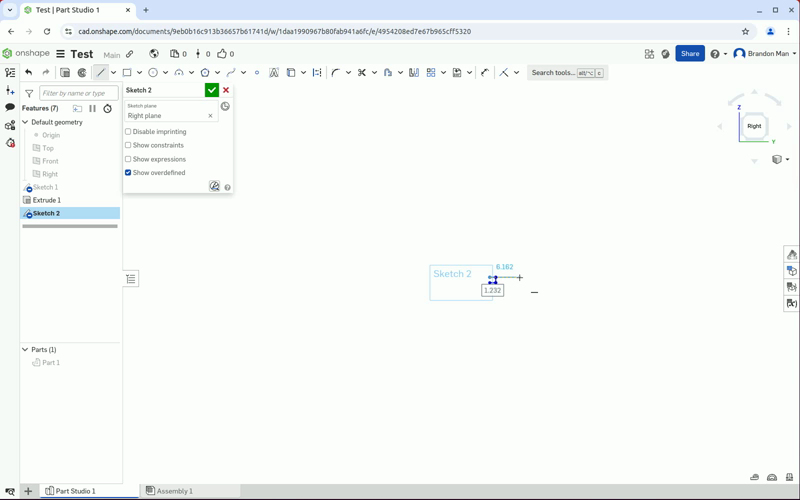
key_down(shift)
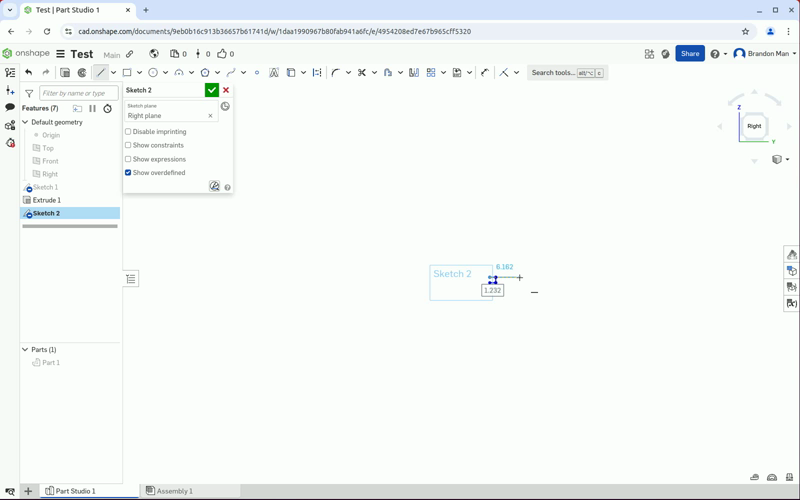
mouse_move(489, 282)
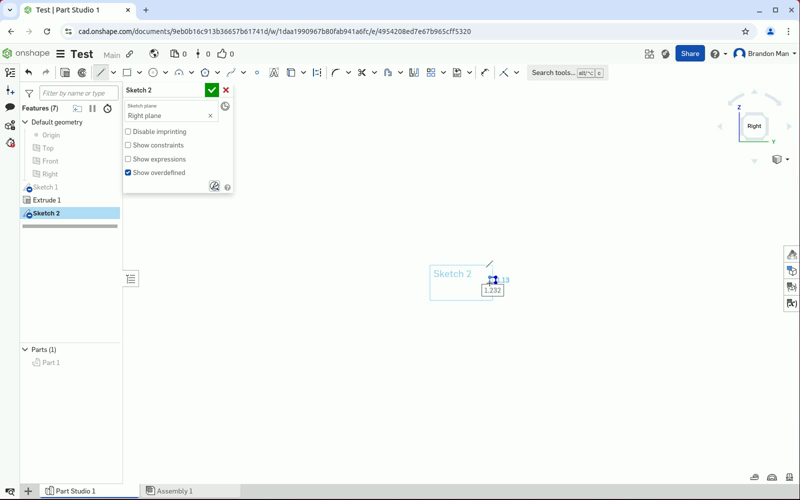
scroll(6)
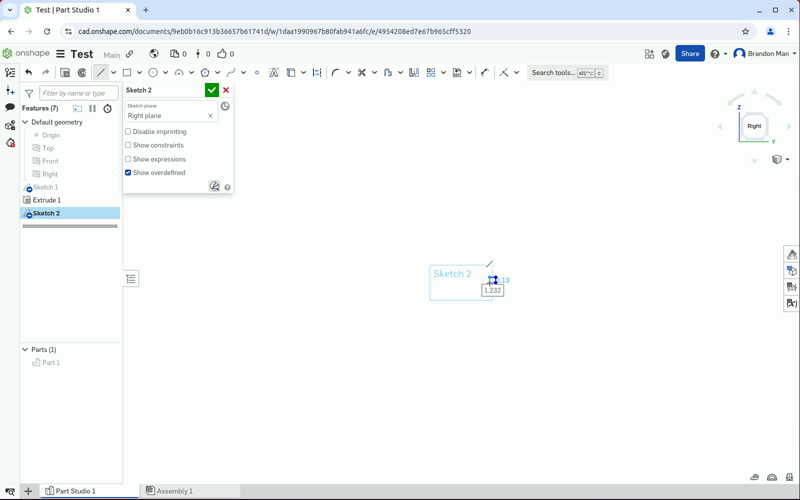
scroll(6)
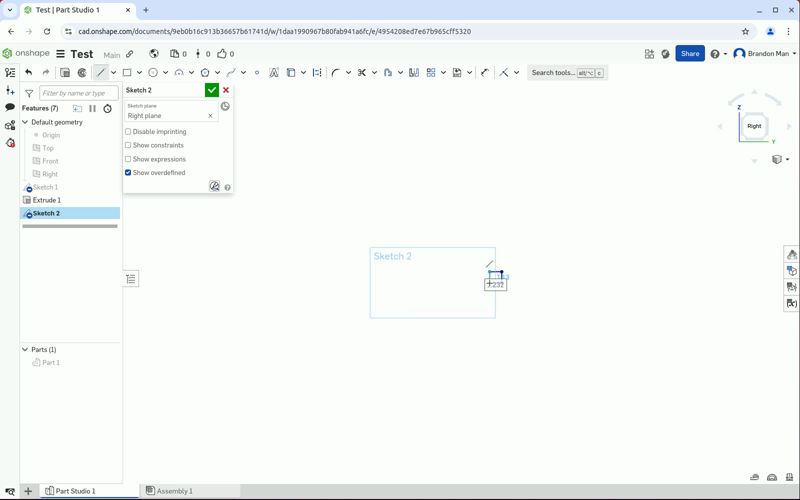
scroll(6)
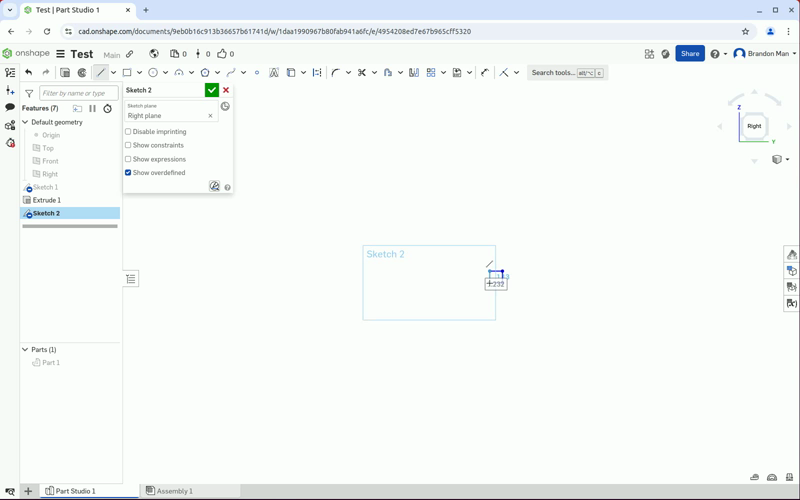
scroll(6)
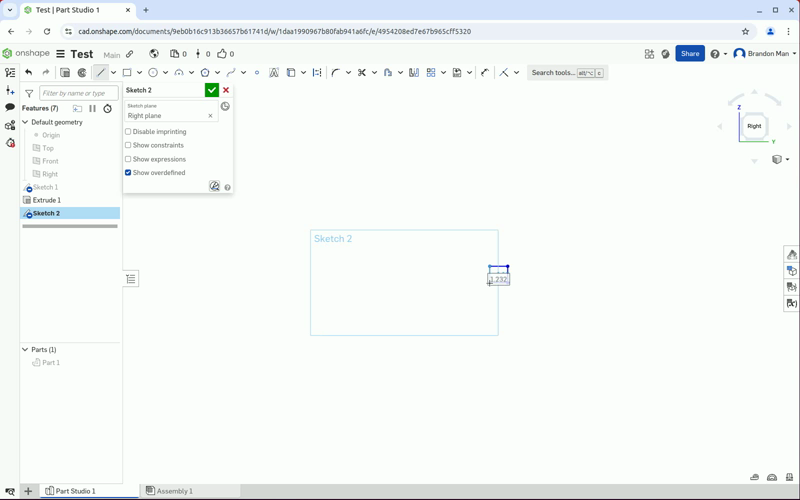
scroll(6)
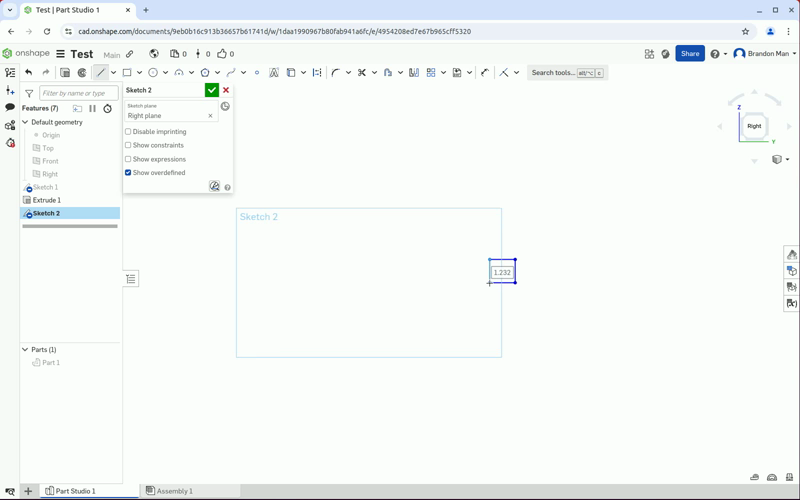
scroll(6)
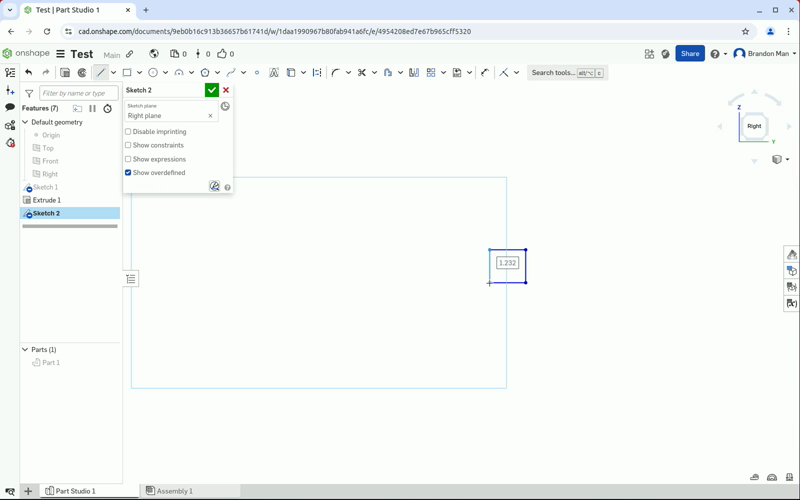
scroll(6)
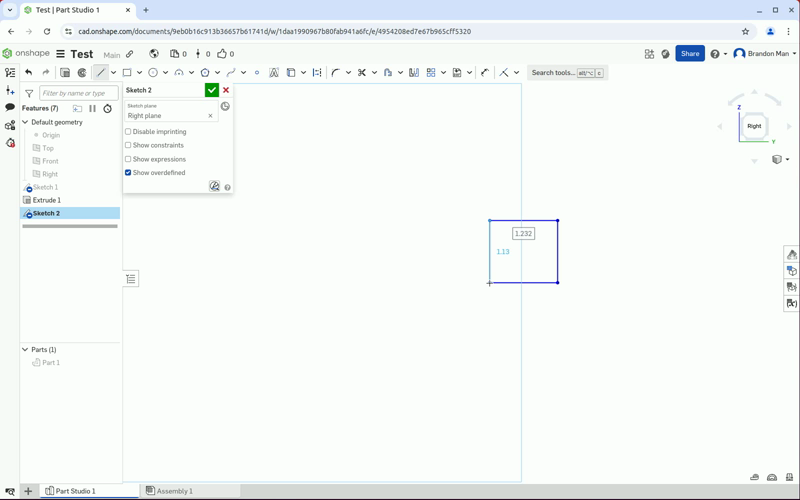
key_up(shift)
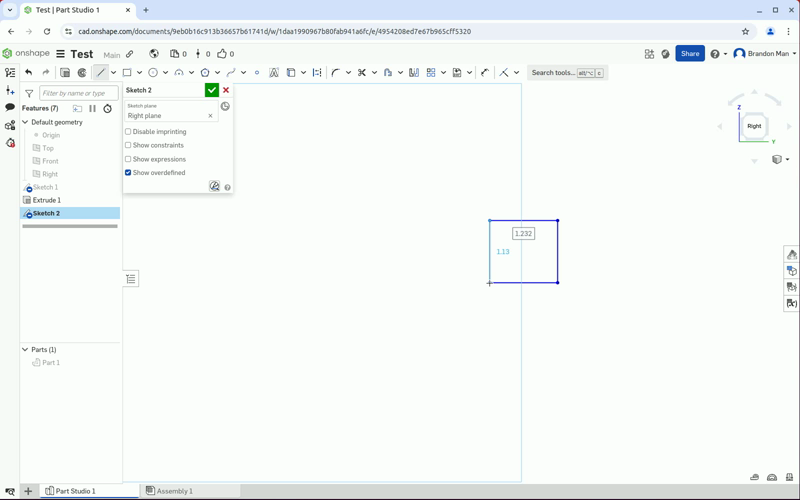
click(489, 282)
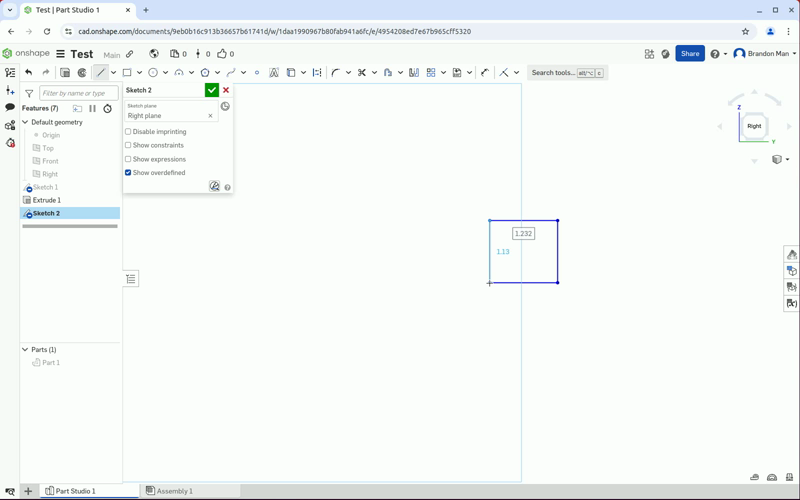
scroll(-6)
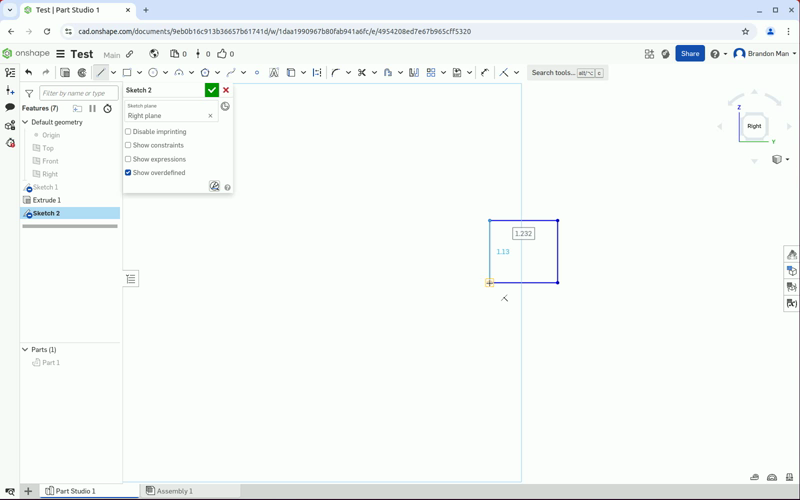
scroll(-6)
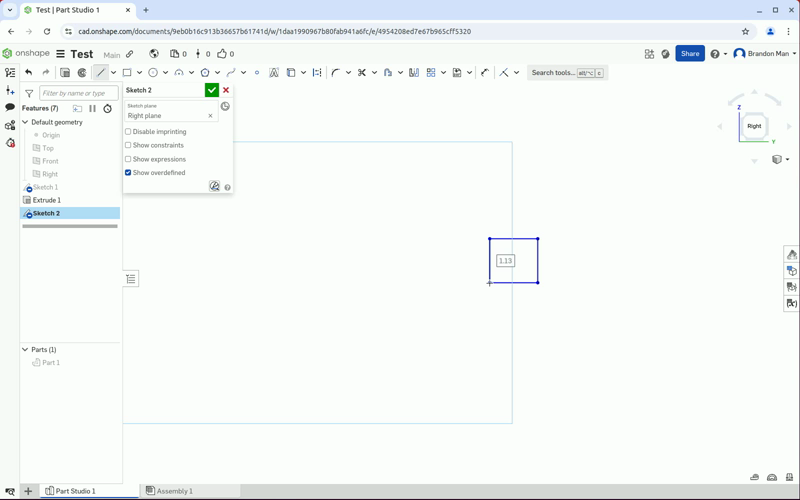
scroll(-6)
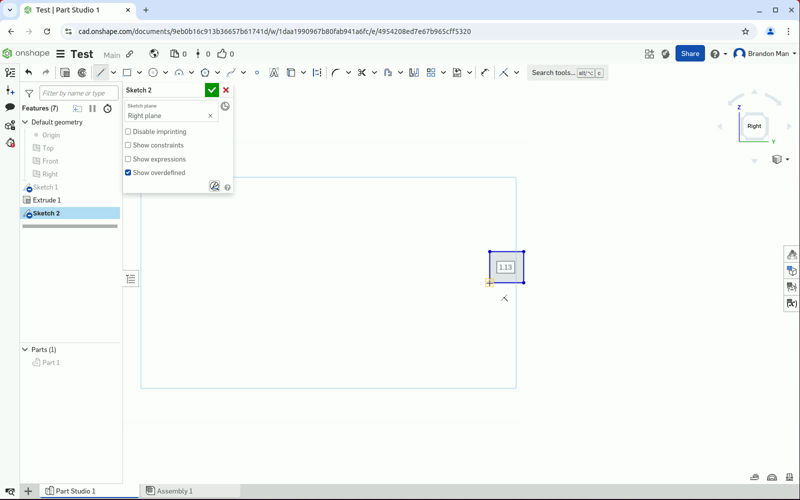
scroll(-6)
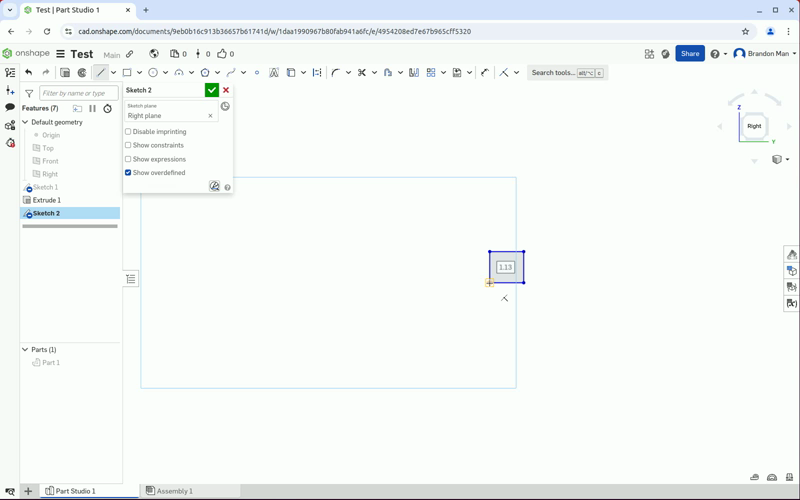
scroll(-6)
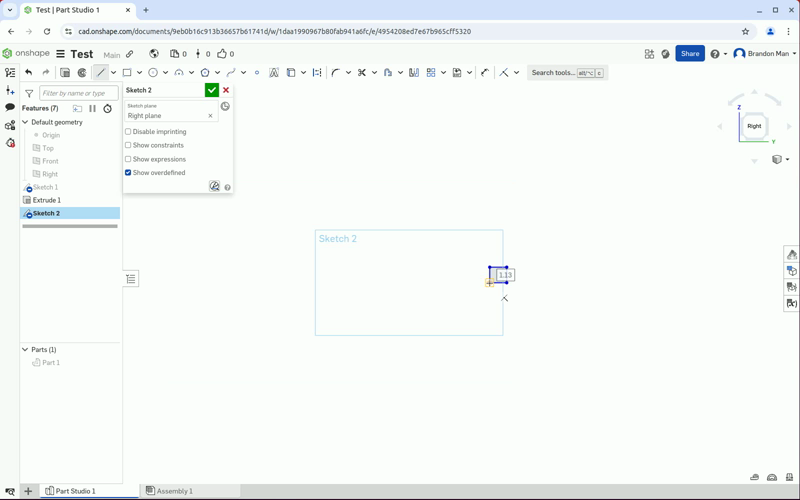
scroll(-6)
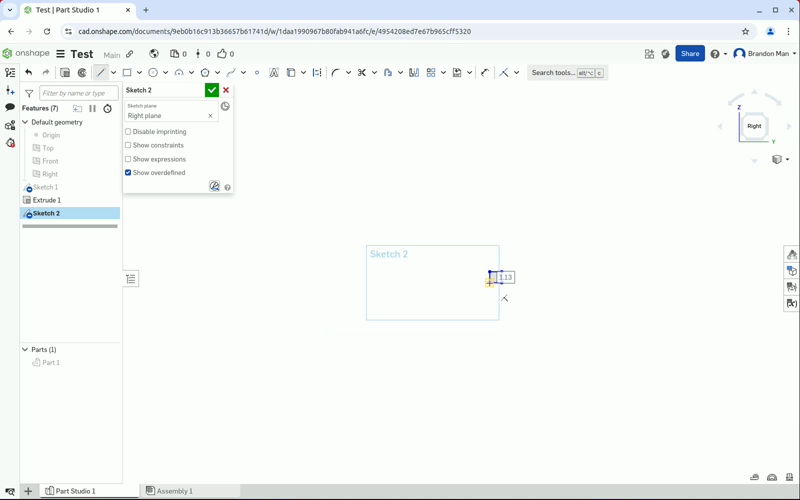
scroll(-6)
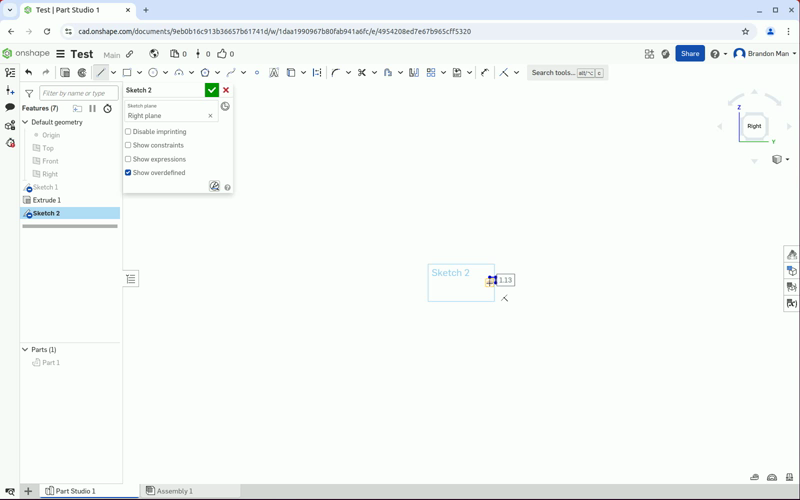
key(esc)
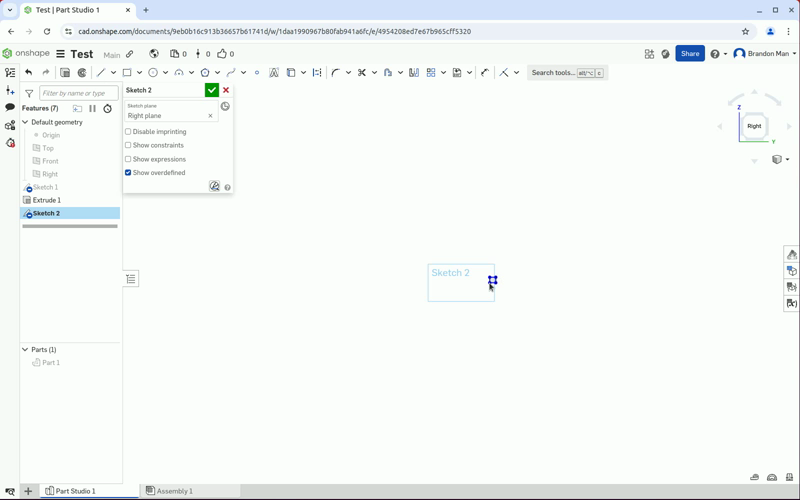
mouse_move(491, 281)
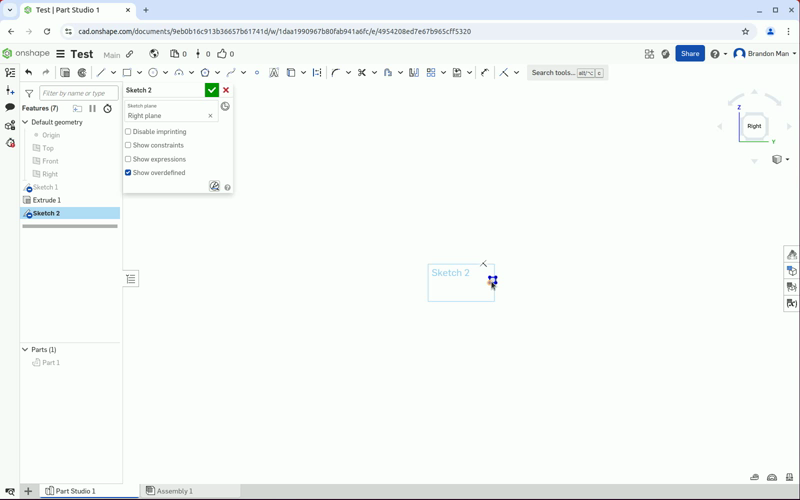
scroll(6)
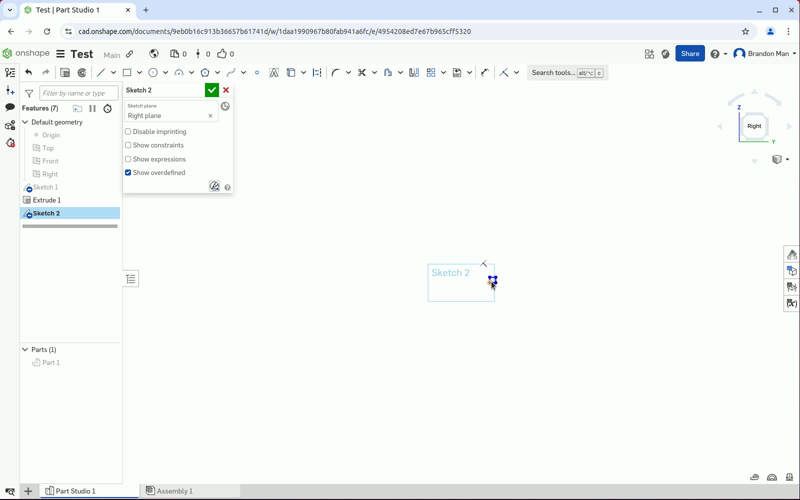
scroll(6)
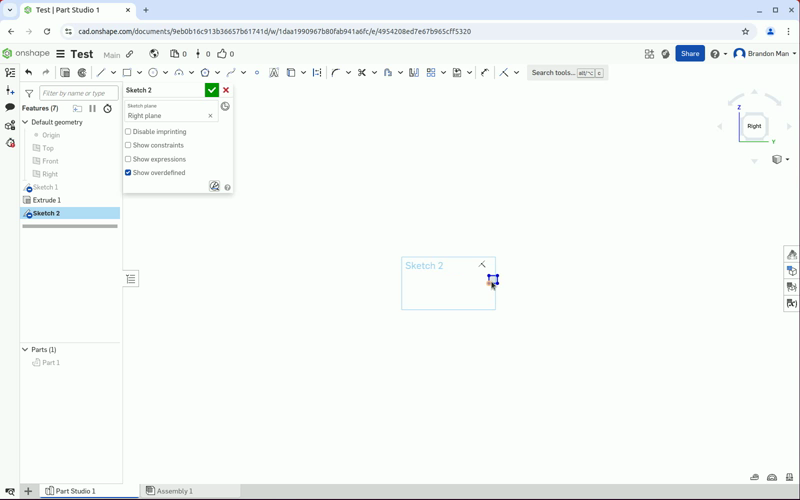
scroll(6)
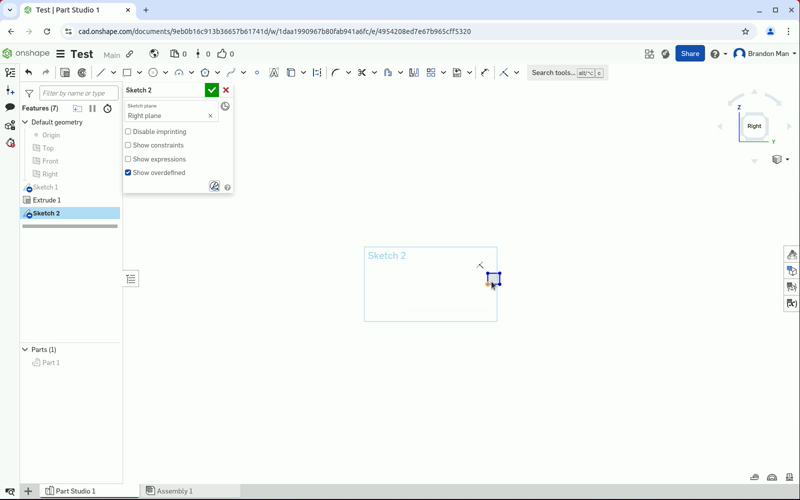
scroll(6)
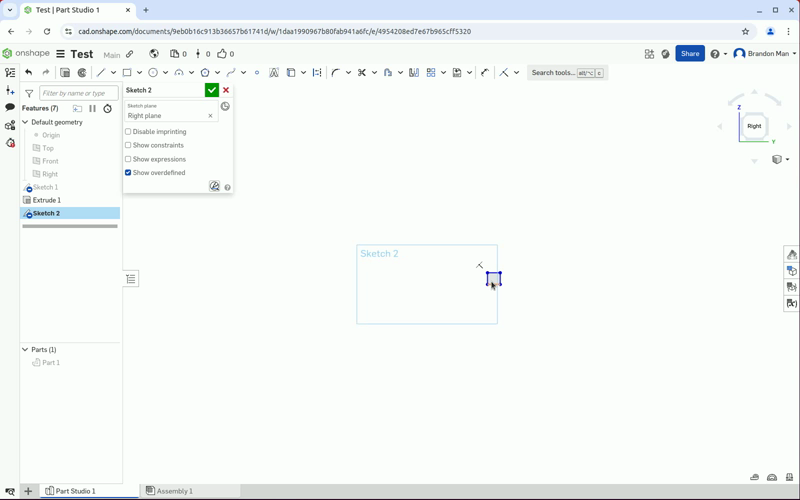
scroll(6)
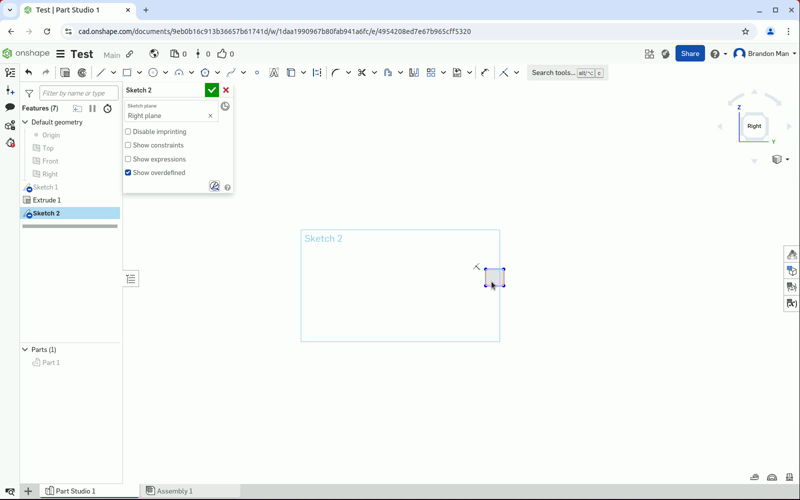
scroll(6)
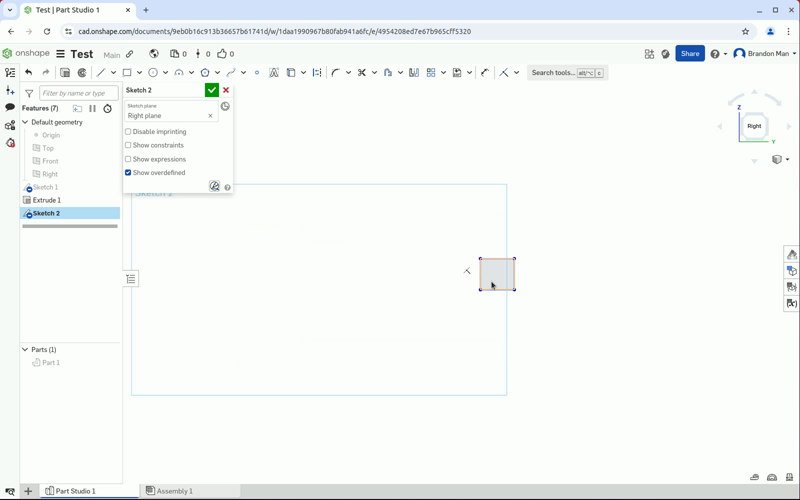
scroll(6)
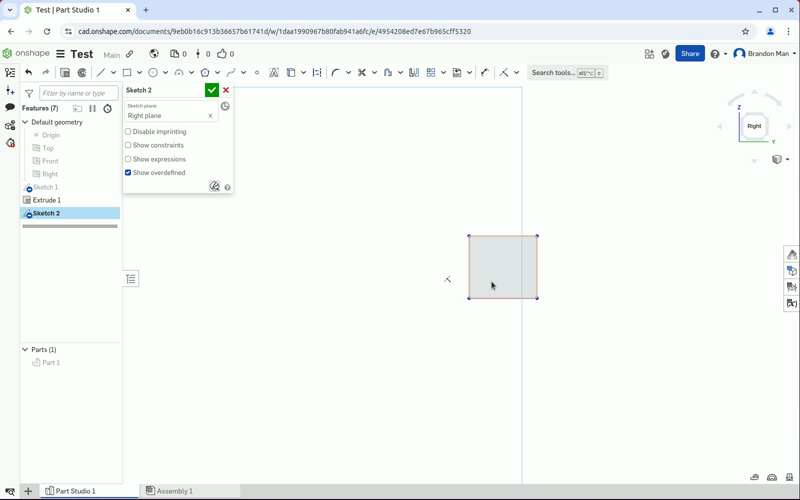
click(491, 281)
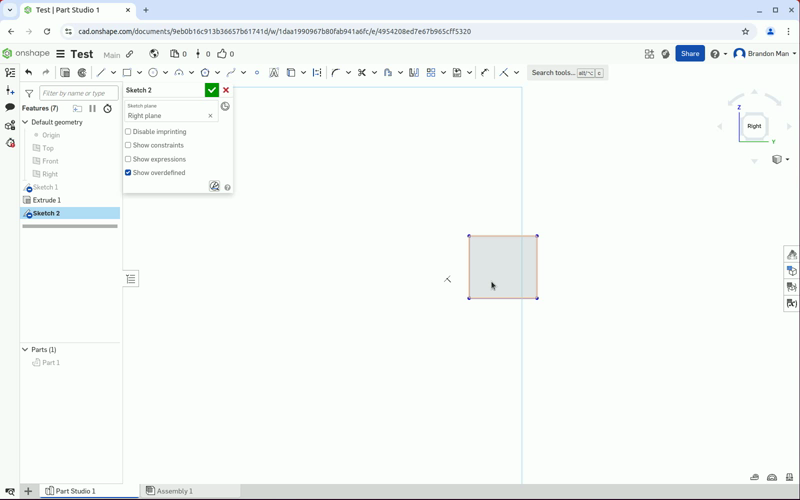
scroll(-6)
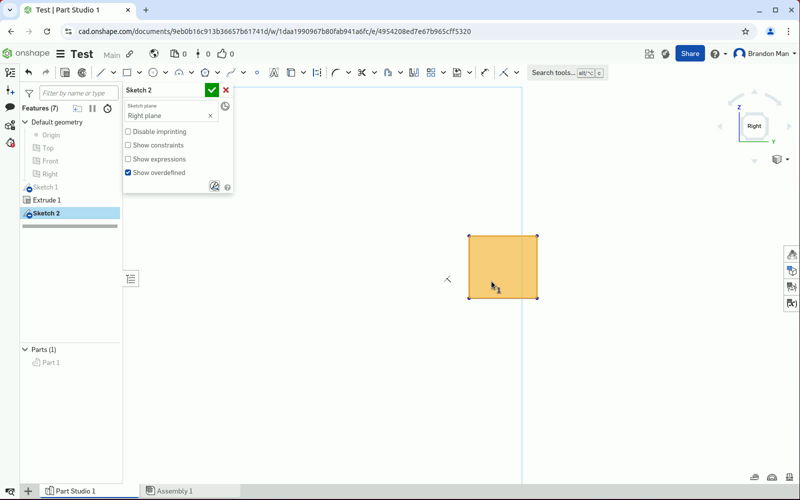
scroll(-6)
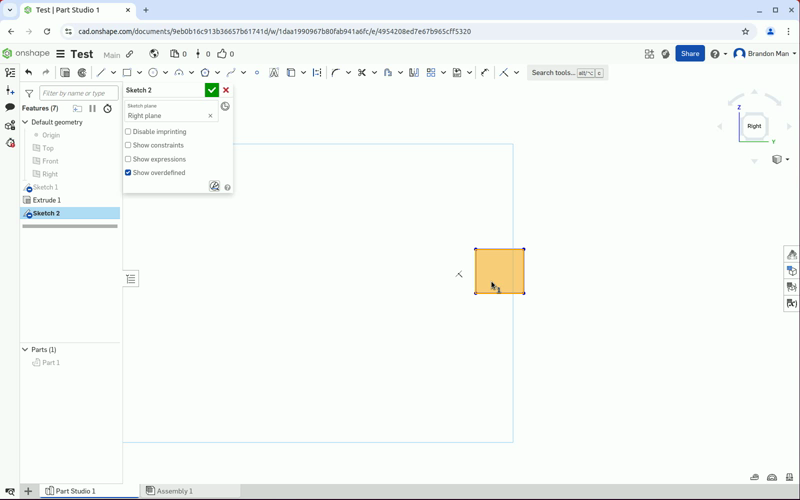
scroll(-6)
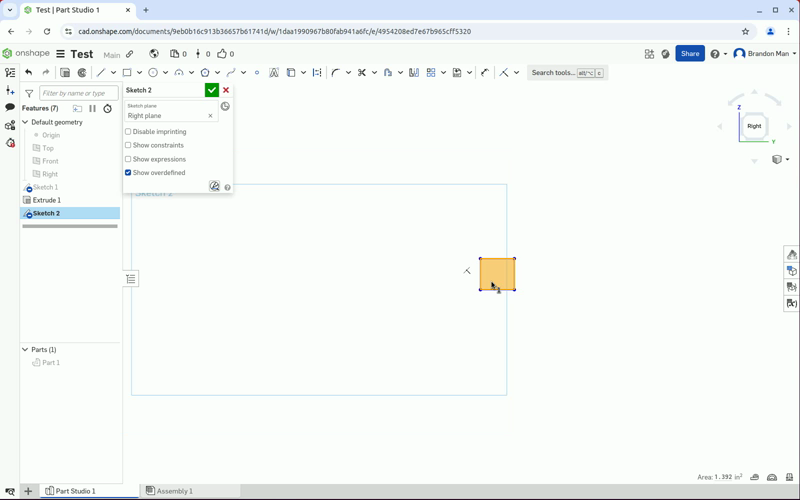
scroll(-6)
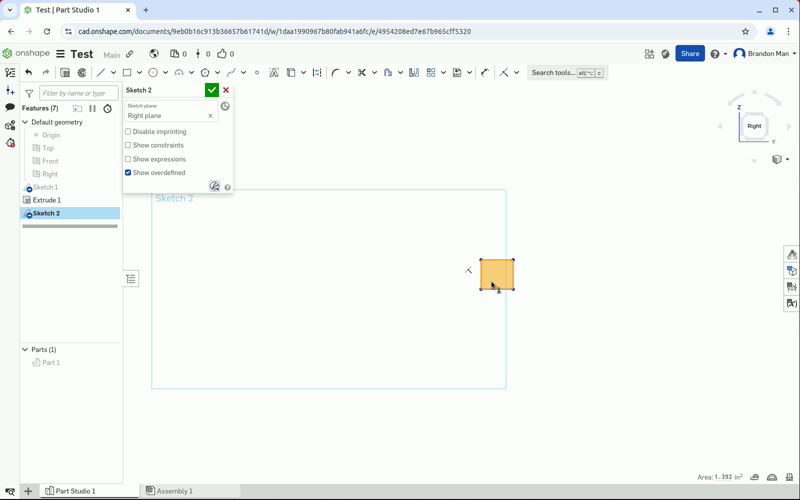
scroll(-6)
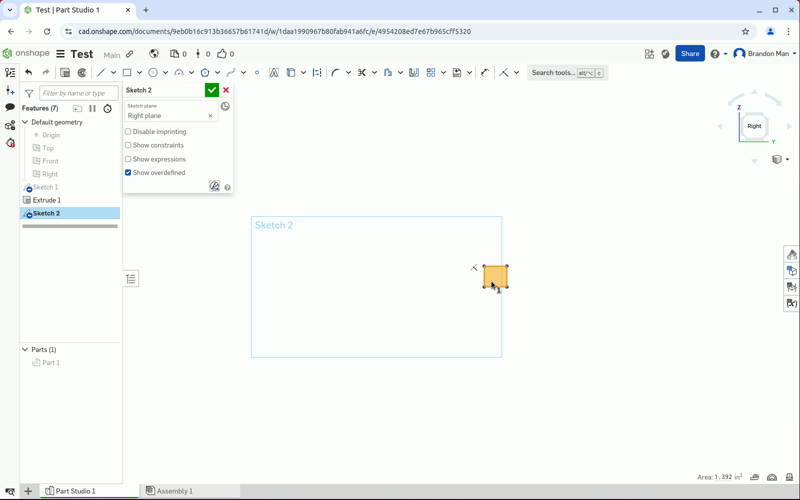
scroll(-6)
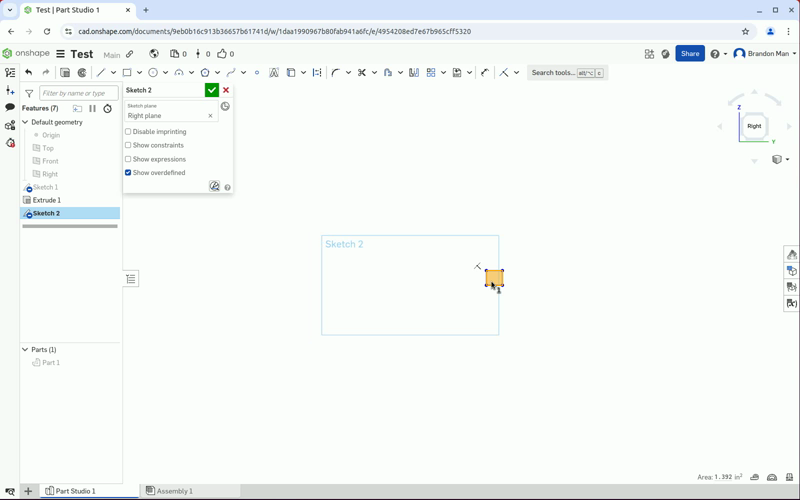
scroll(-6)
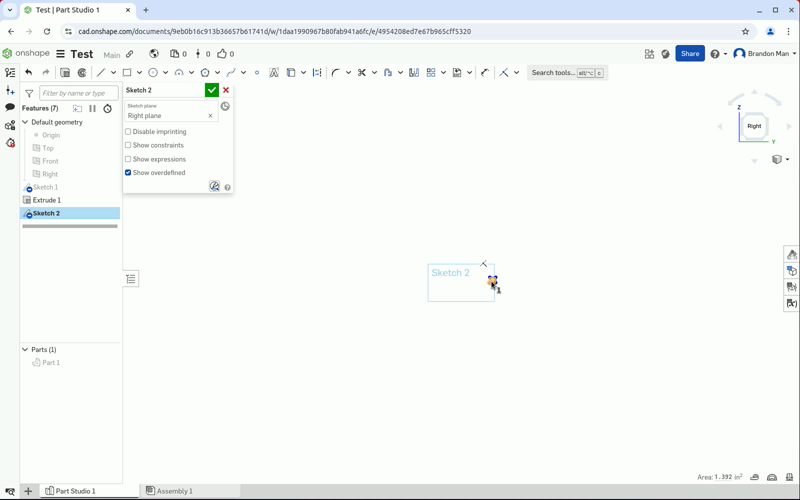
mouse_move(73, 352)
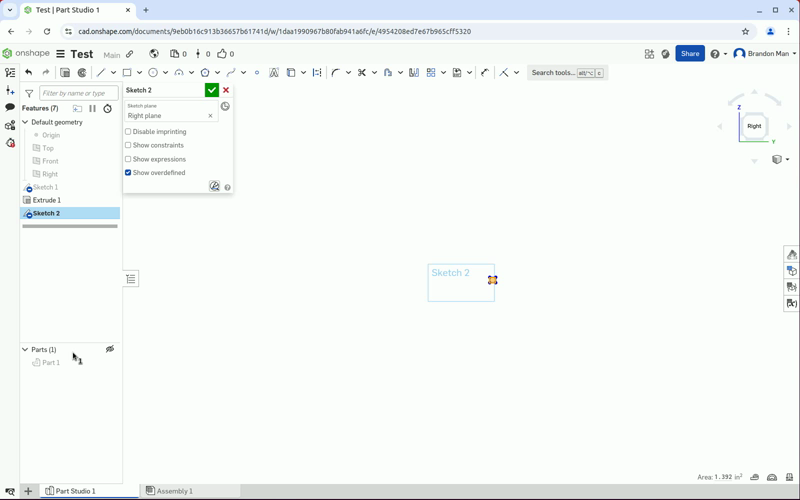
key(shift+y)
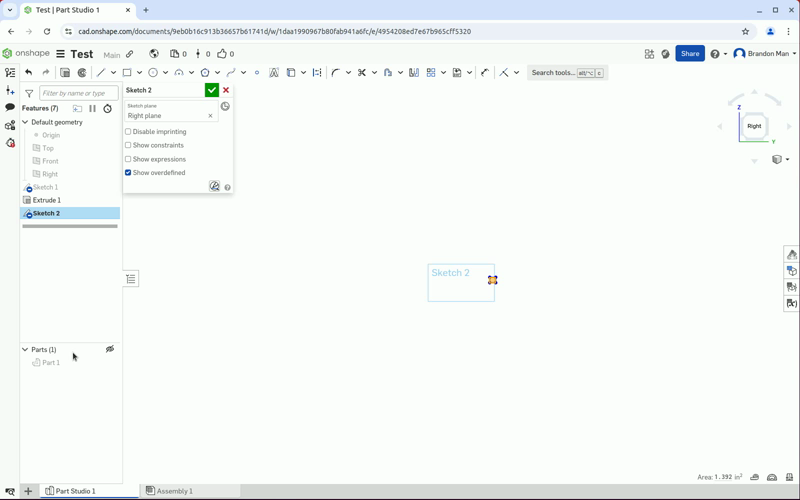
key(shift+e)
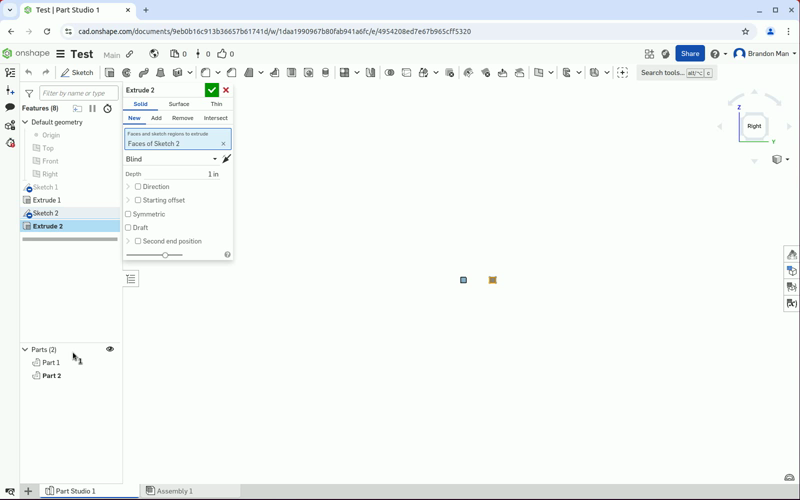
mouse_move(143, 106)
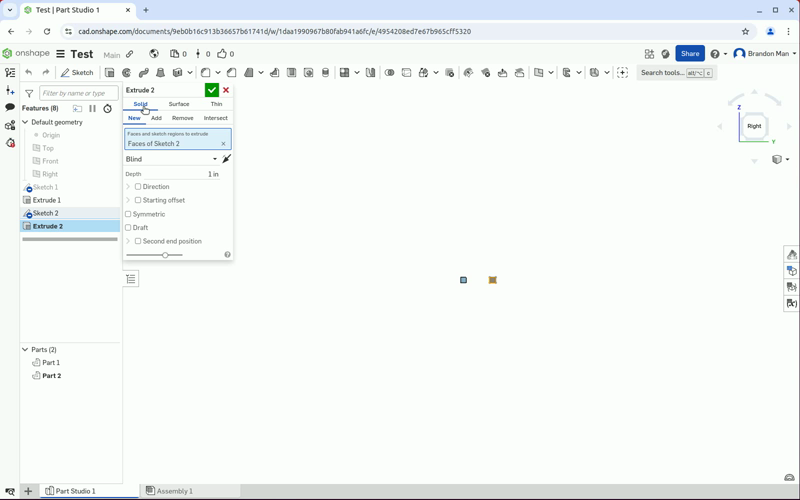
click(143, 106)
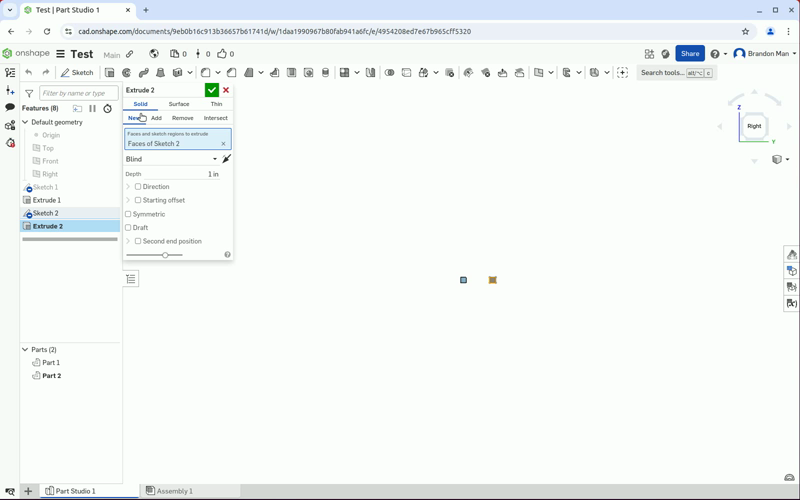
mouse_move(137, 120)
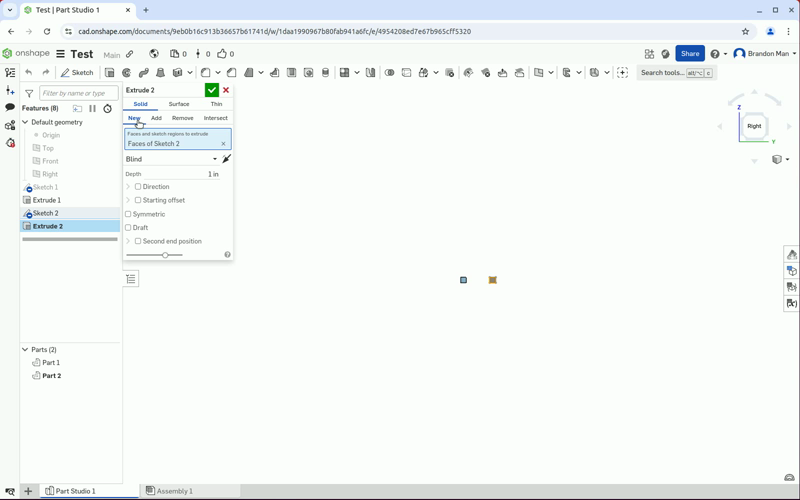
click(137, 120)
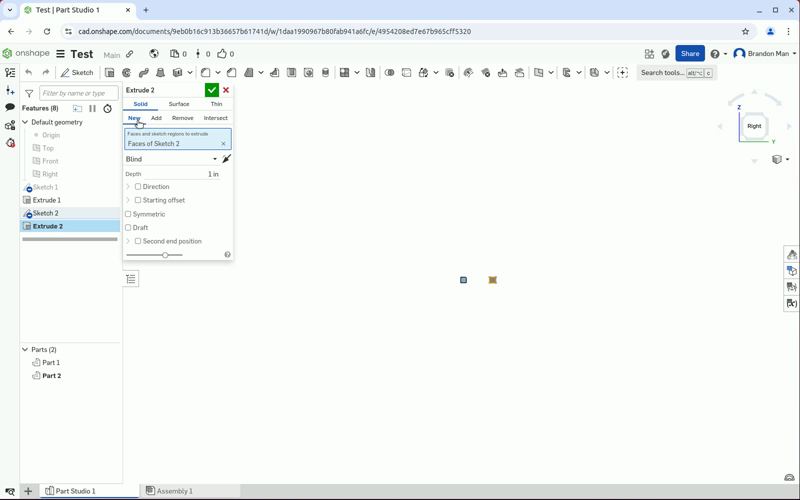
key(tab, 4)
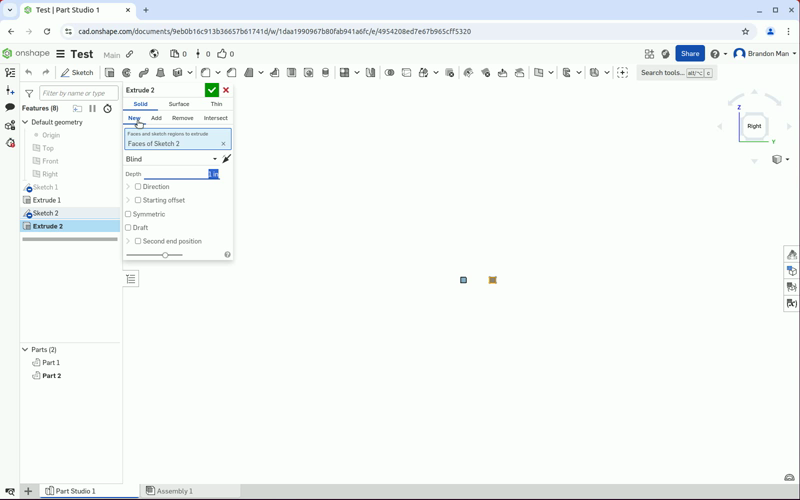
text(46.216)
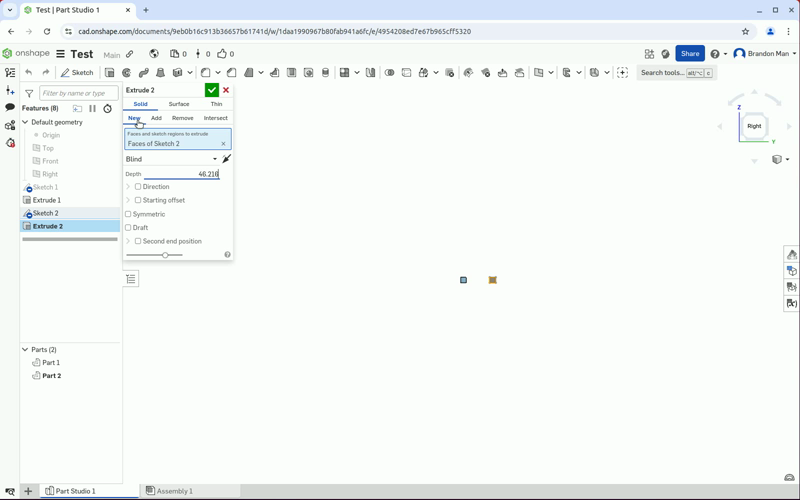
key(tab, 3)
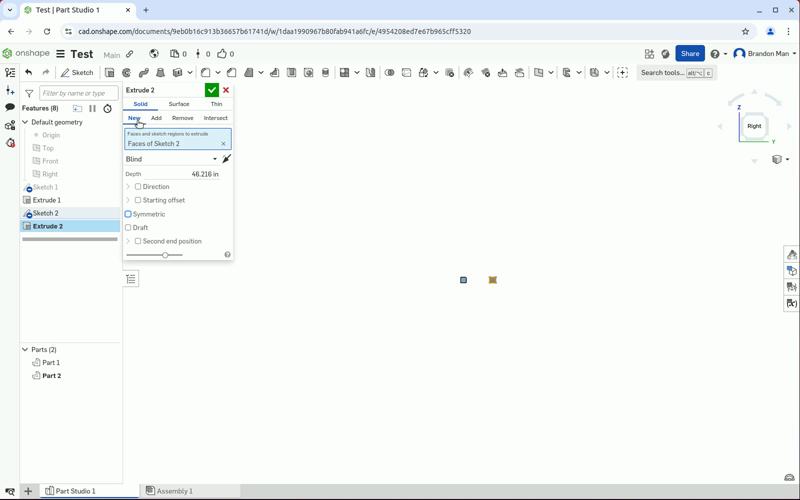
key(space)
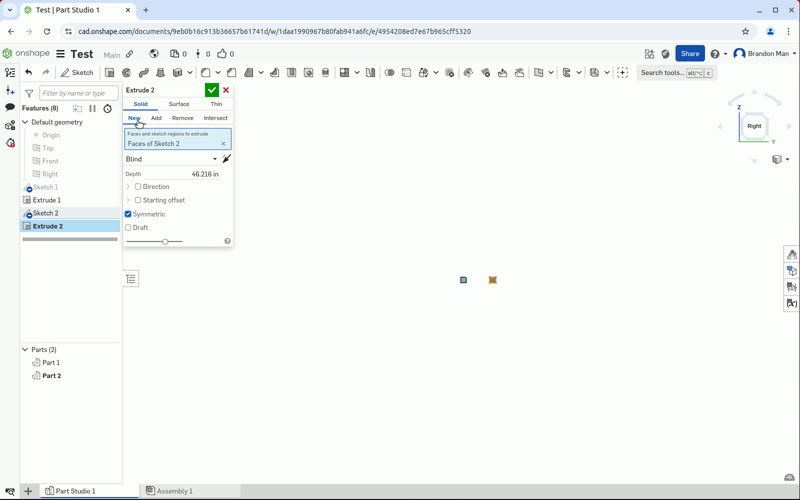
key(enter)
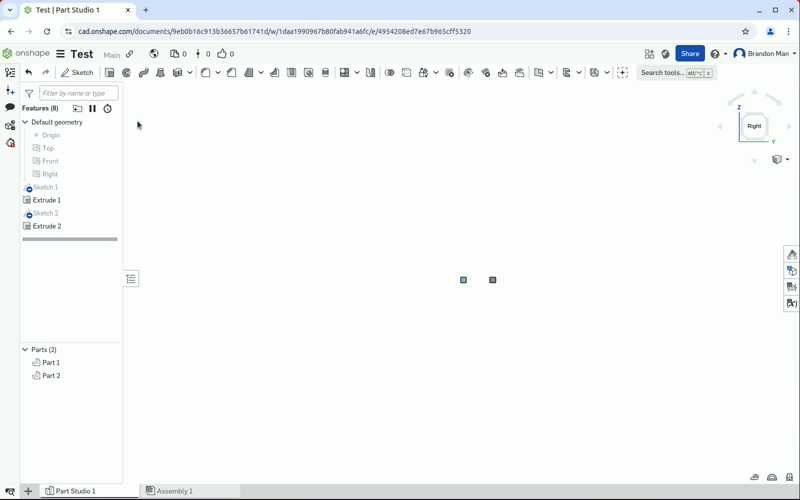
key(shift+h)
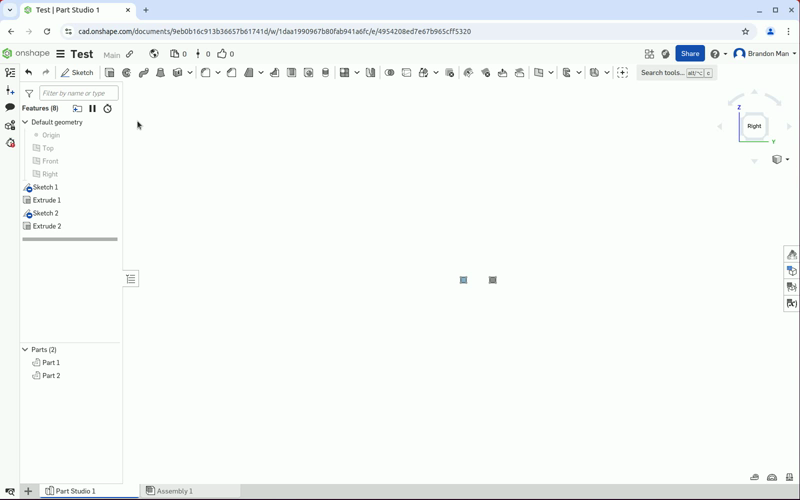
key(shift+h)
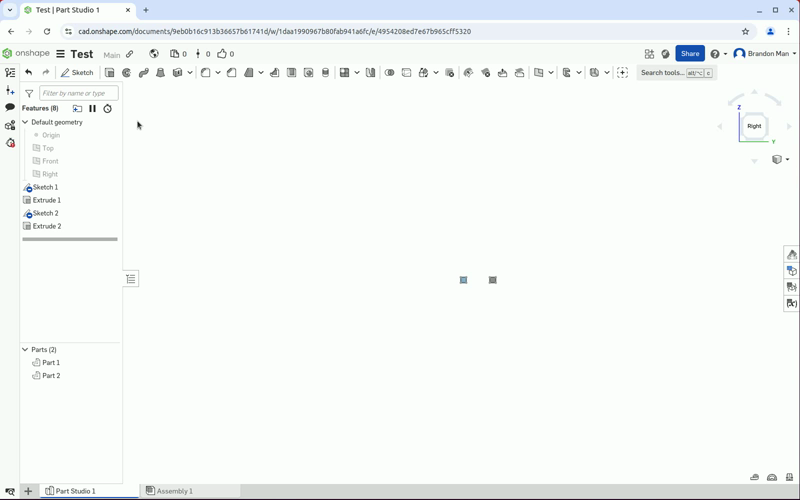
key(shift+7)
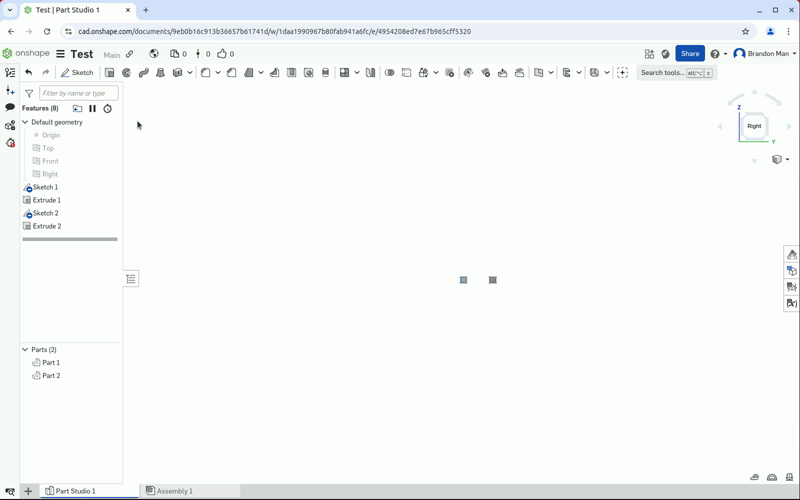
key(right, 2)
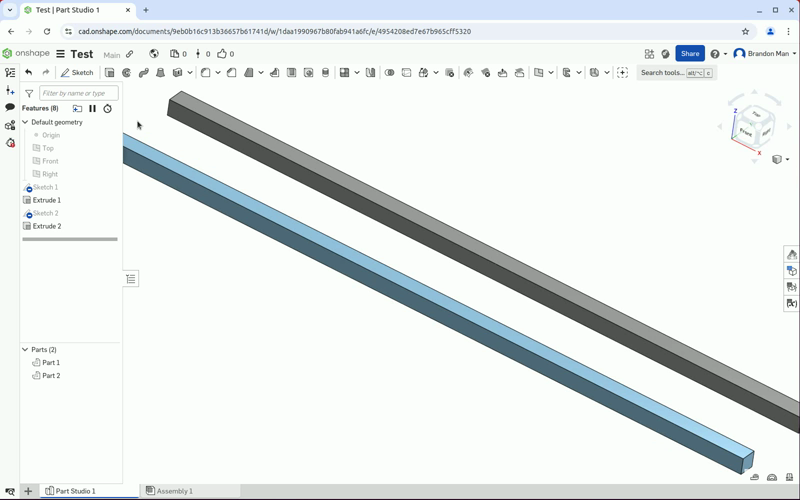
key(down, 2)
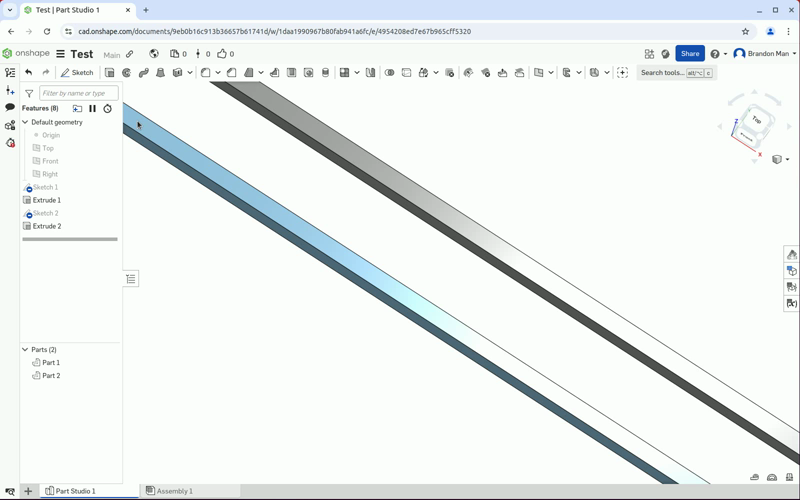
key(up, 2)
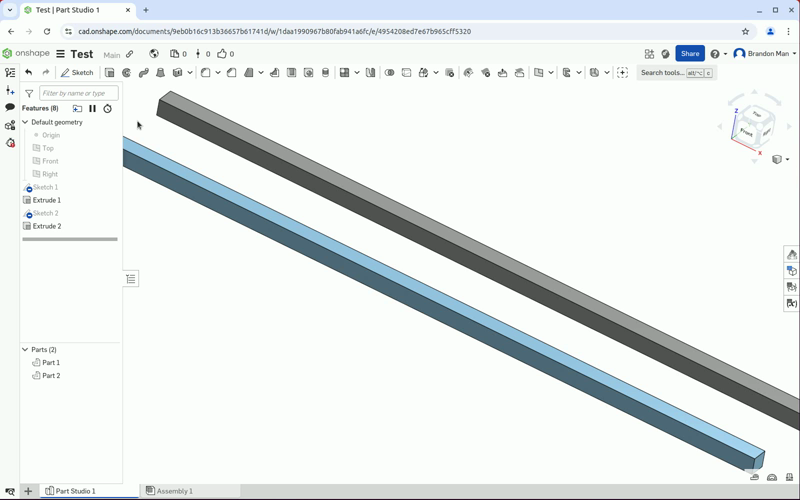
key(left, 2)
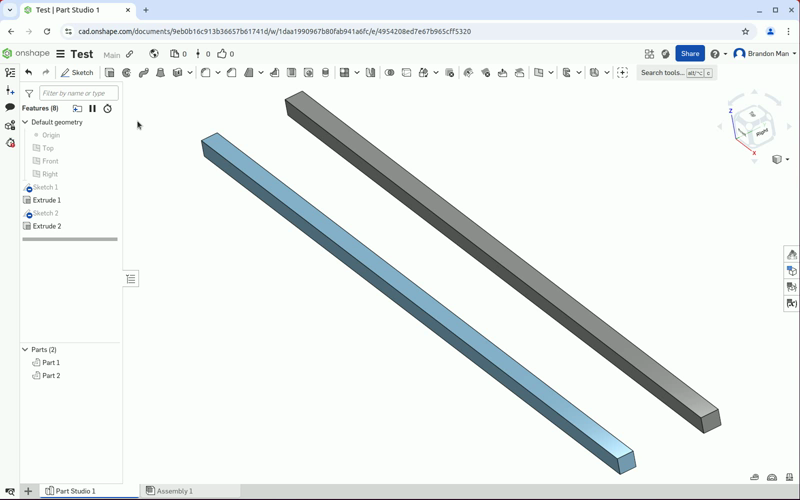
mouse_move(73, 189)
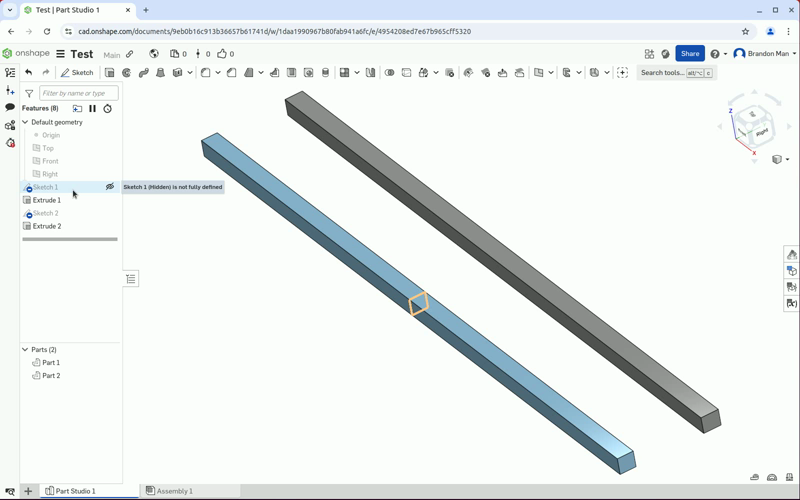
click(73, 189)